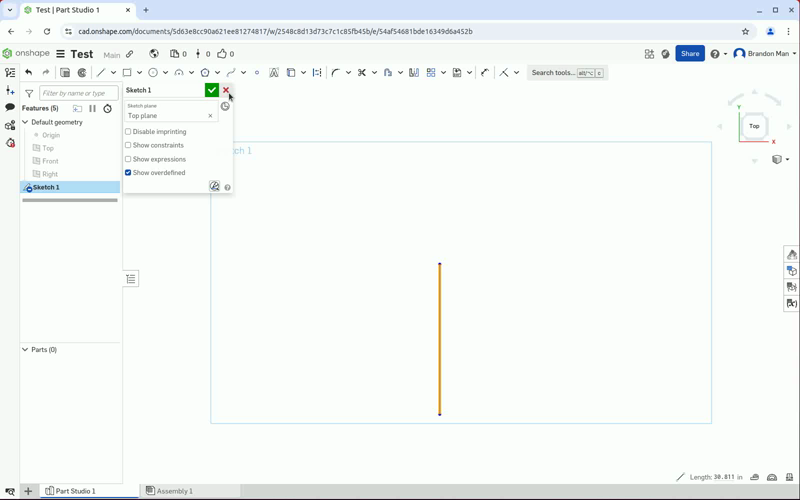
key(shift+h)
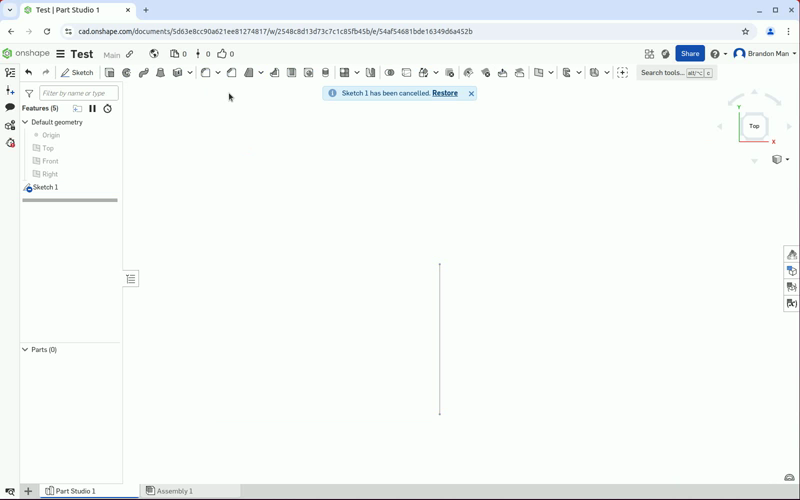
key(shift+s)
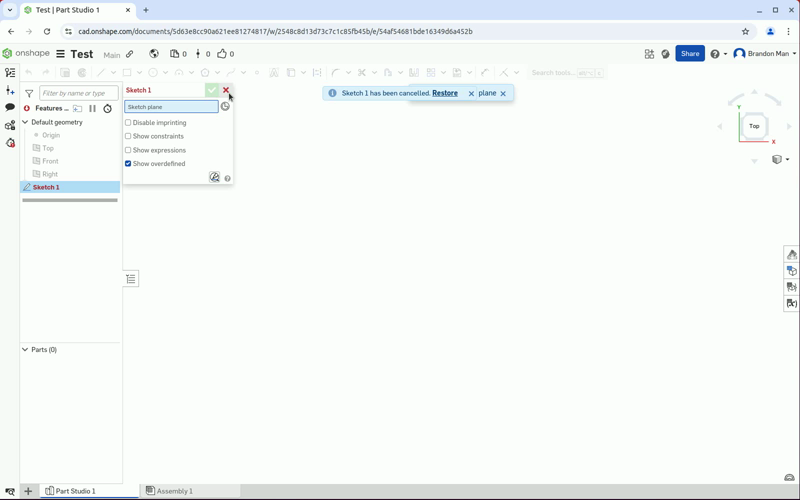
mouse_move(73, 150)
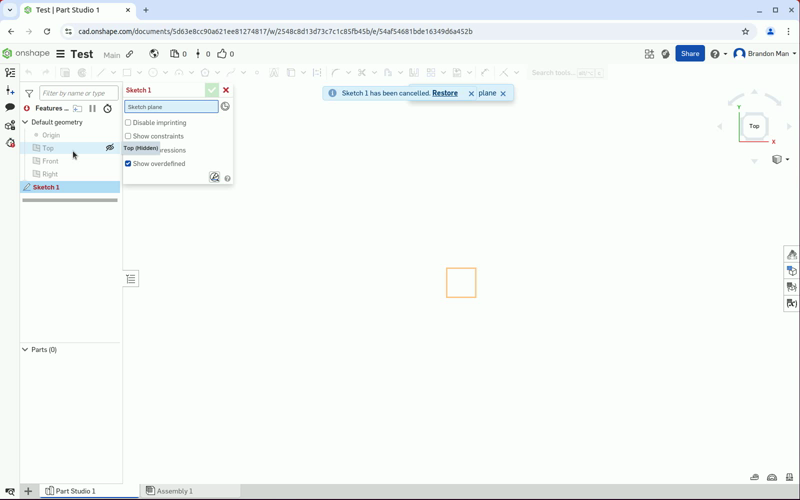
click(73, 150)
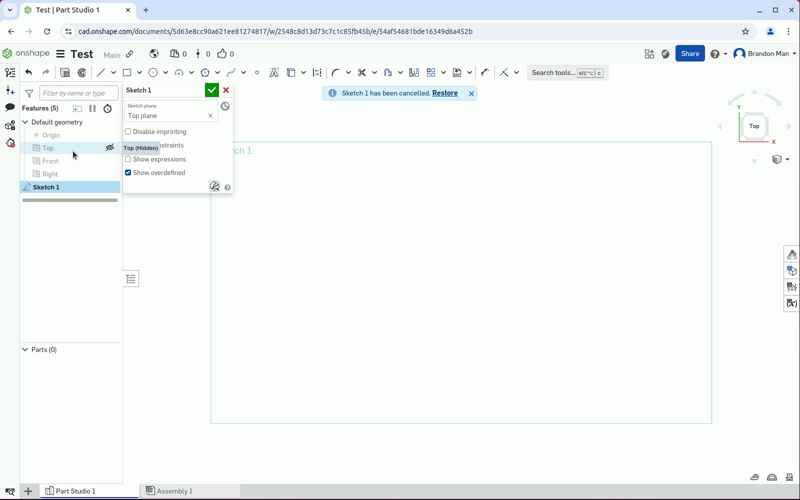
mouse_move(73, 352)
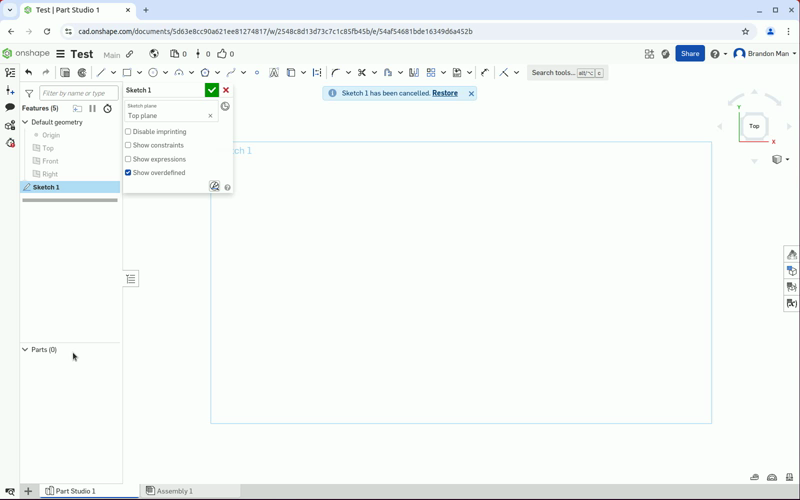
key(y)
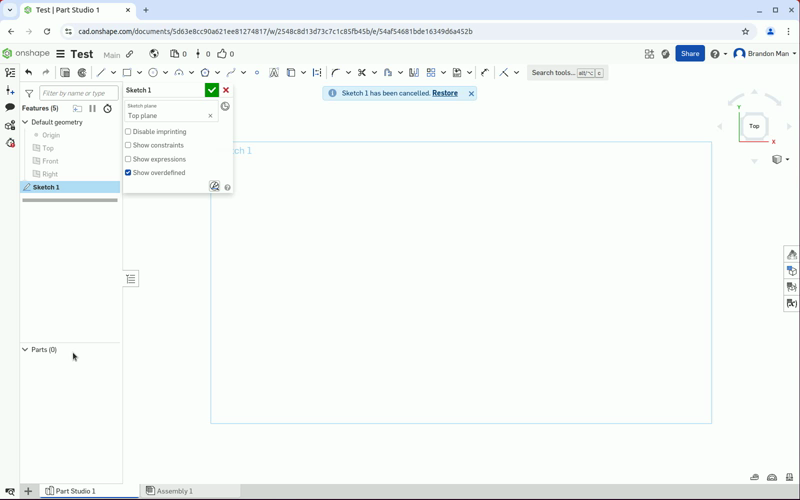
key(l)
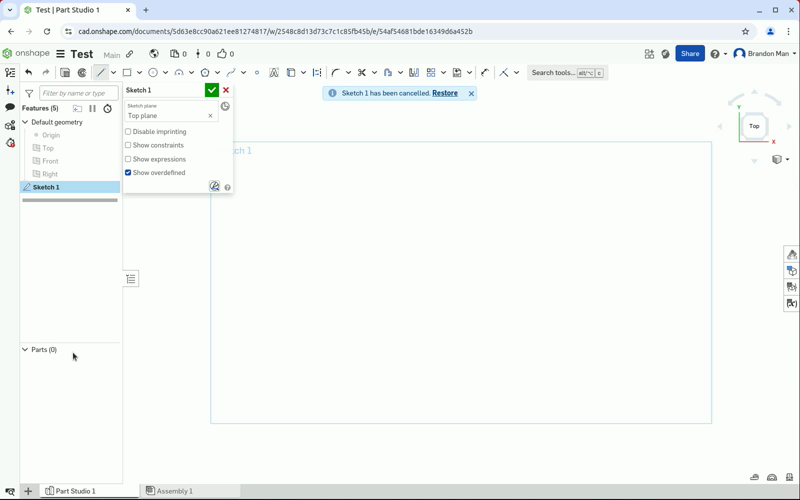
key_down(shift)
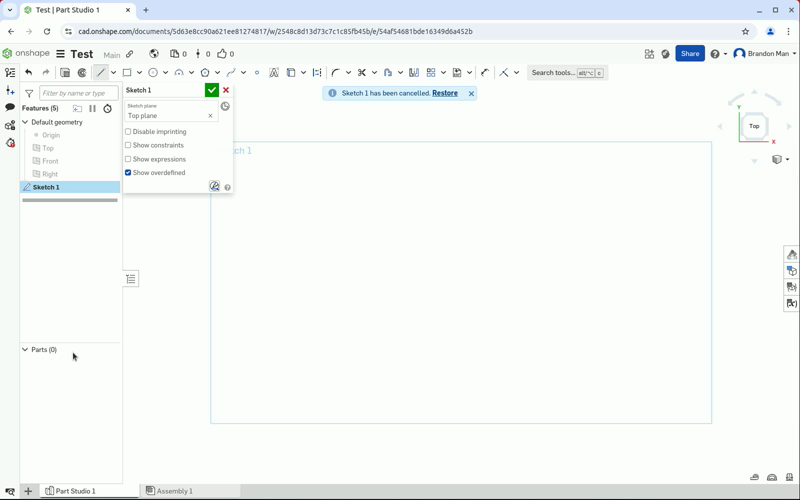
mouse_move(505, 244)
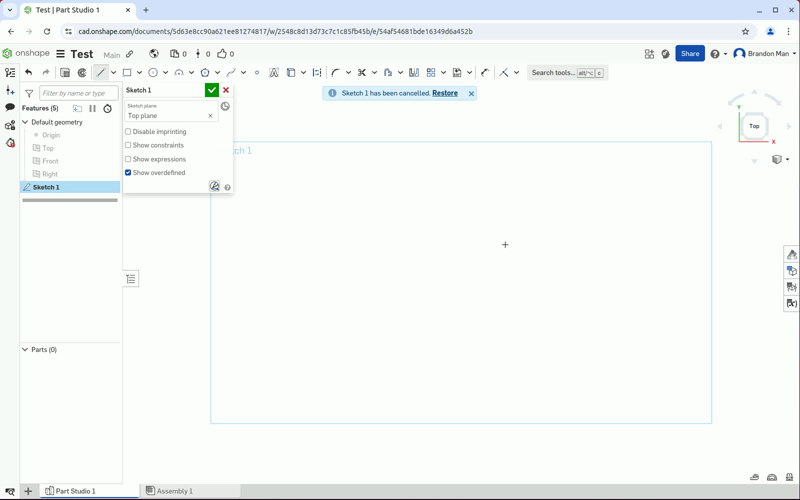
click(505, 244)
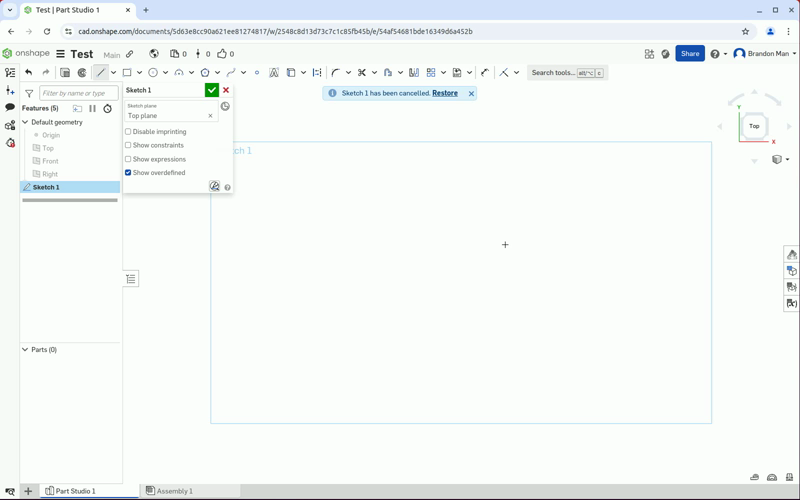
key_up(shift)
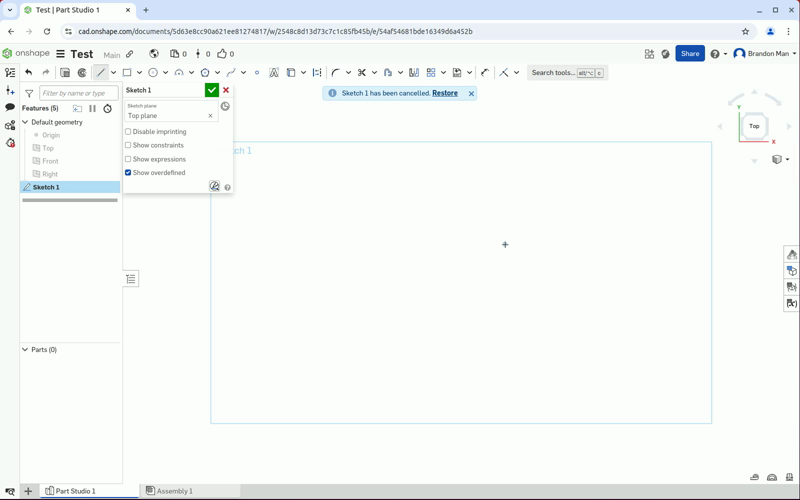
key_down(shift)
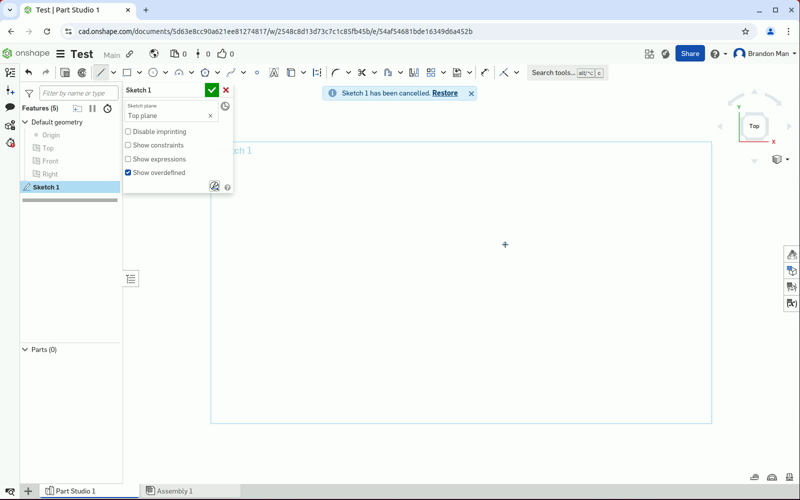
mouse_move(535, 244)
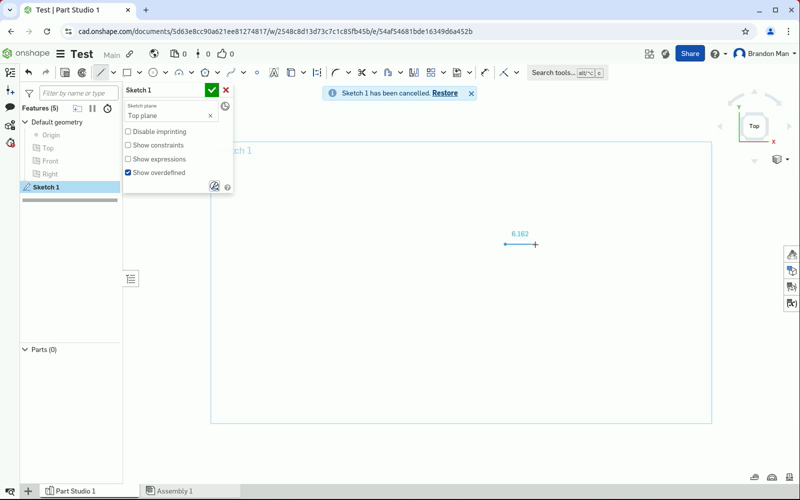
mouse_move(506, 274)
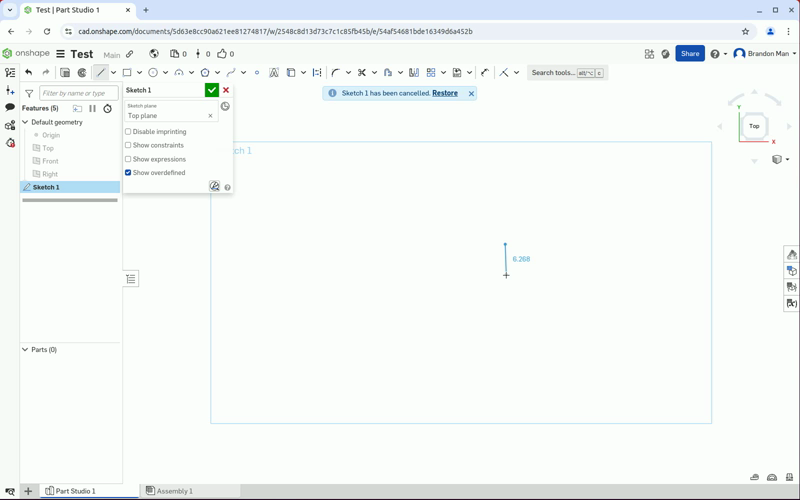
click(506, 274)
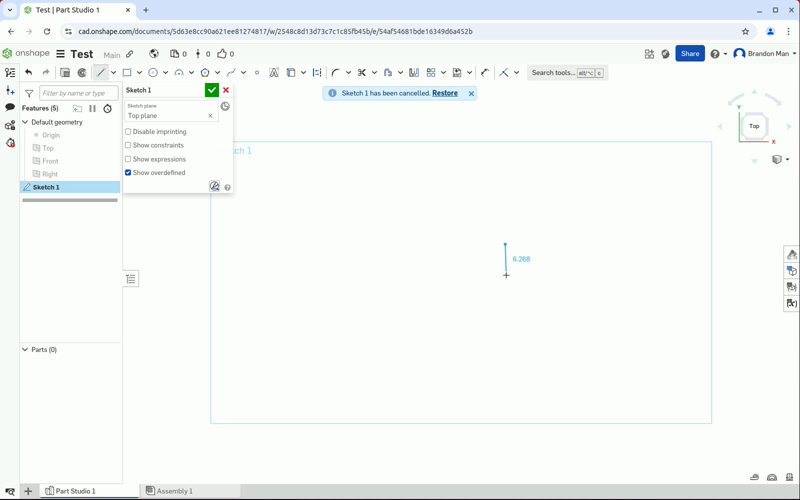
key_up(shift)
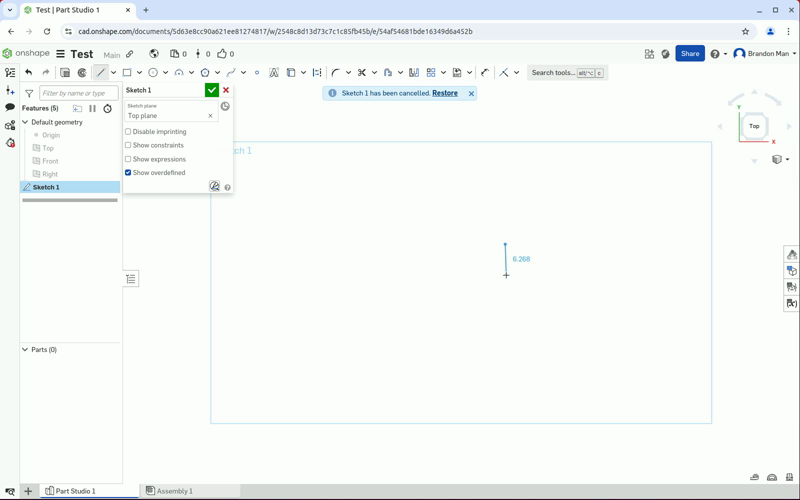
key_down(shift)
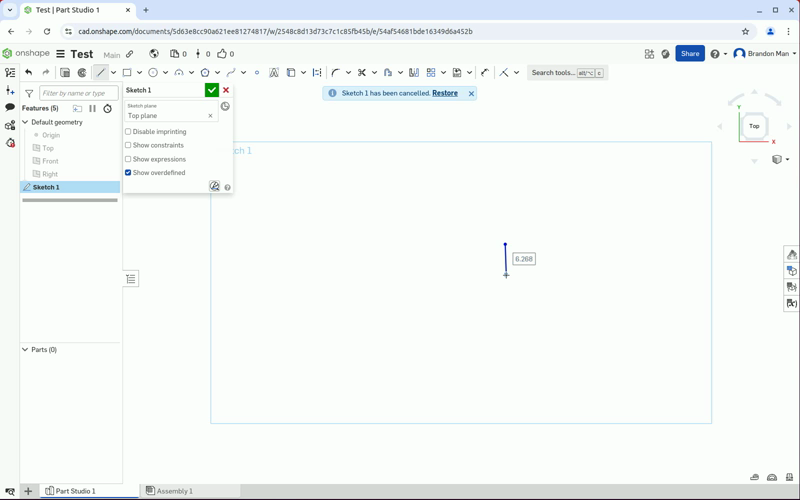
mouse_move(536, 274)
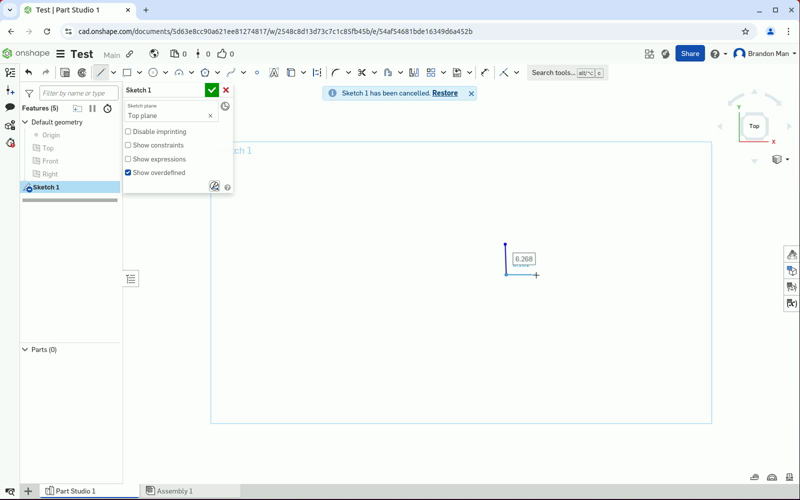
mouse_move(526, 273)
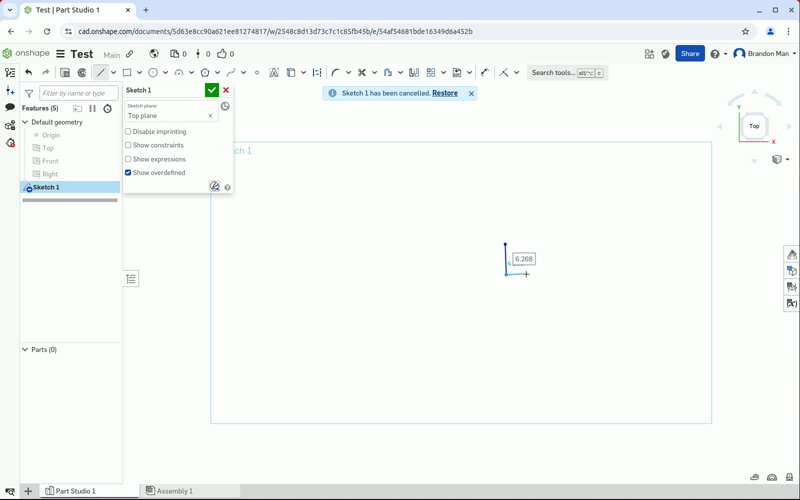
click(526, 273)
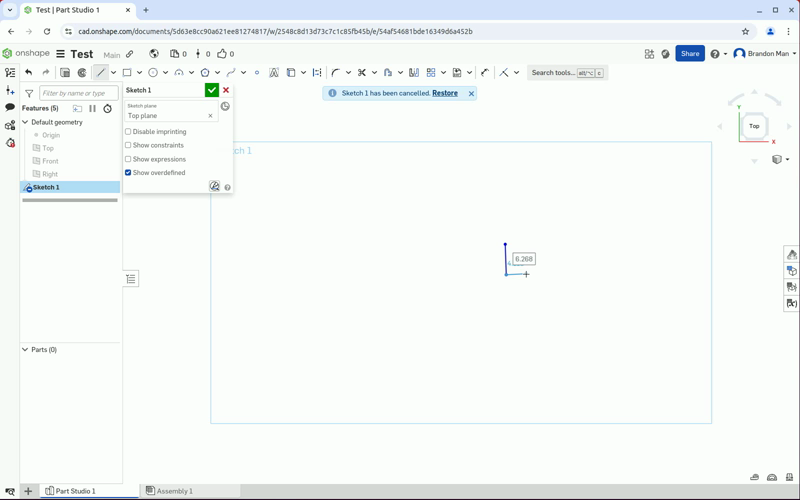
key_up(shift)
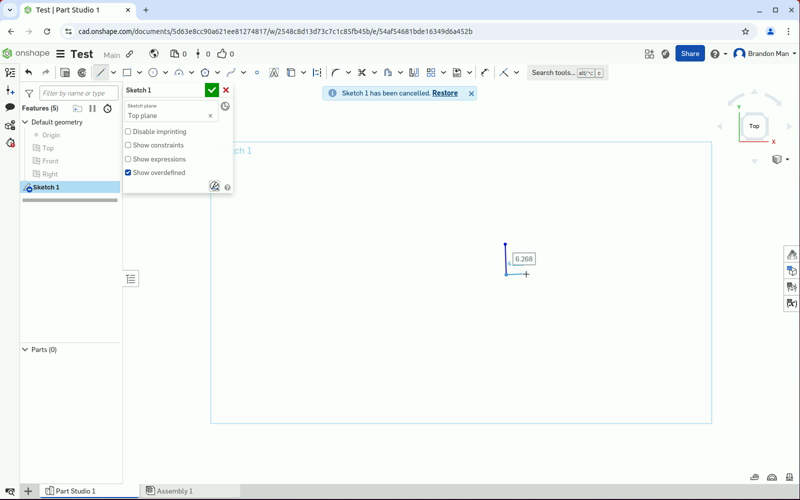
key_down(shift)
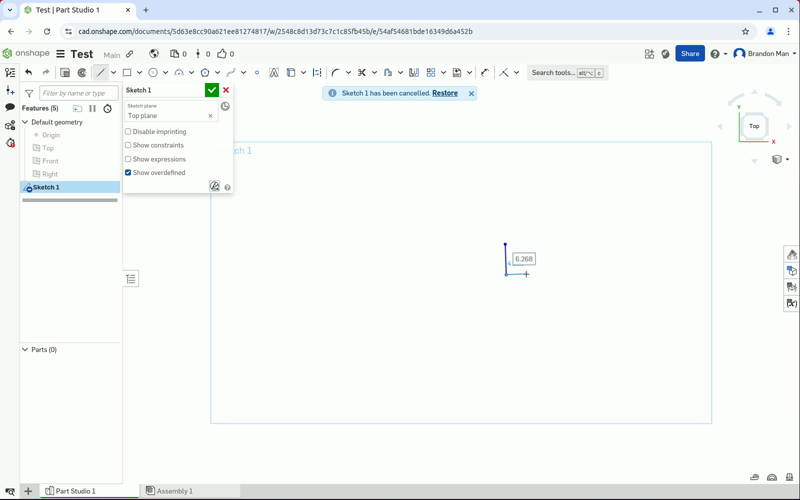
mouse_move(556, 273)
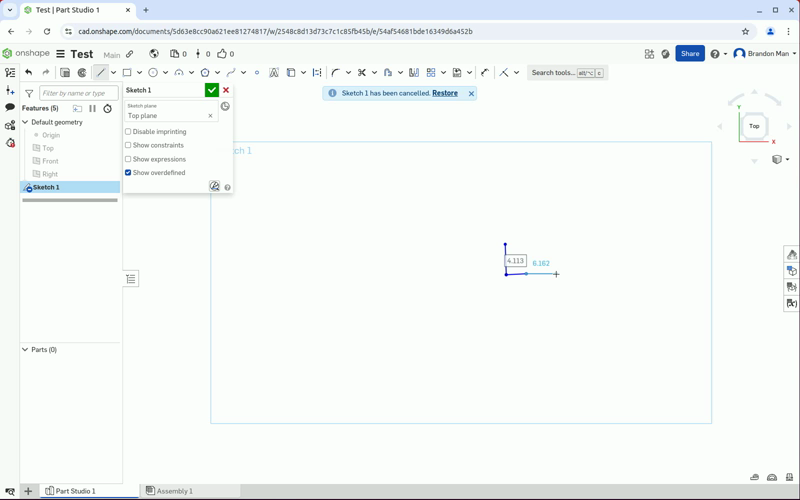
mouse_move(525, 243)
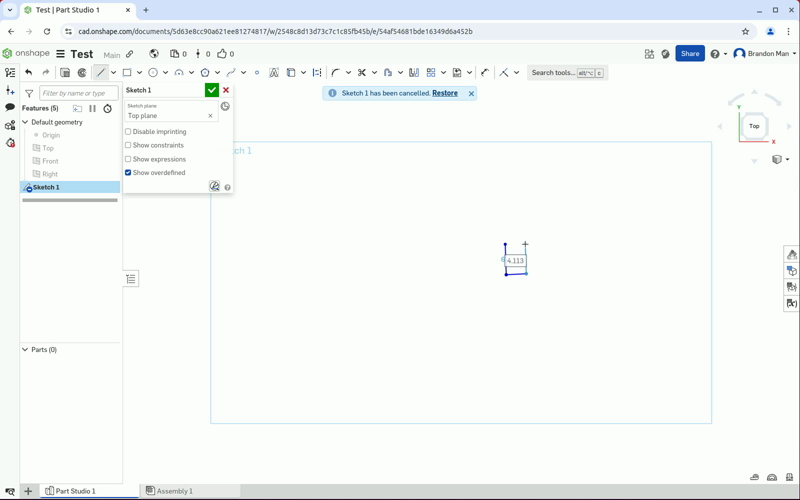
click(525, 243)
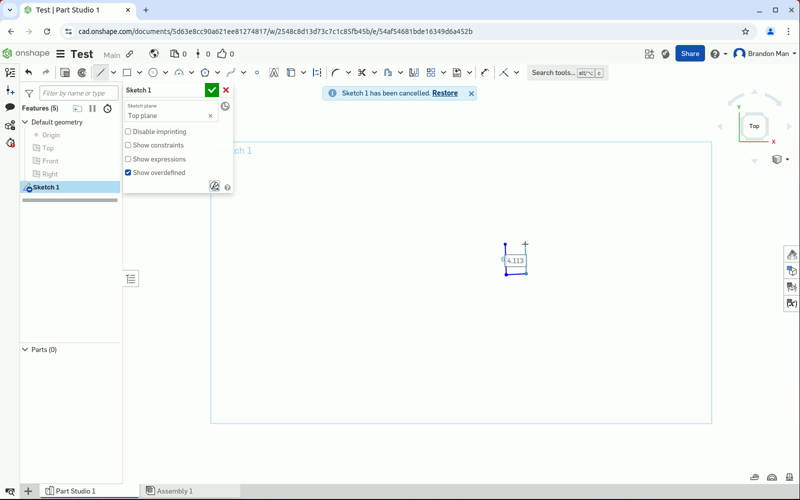
key_up(shift)
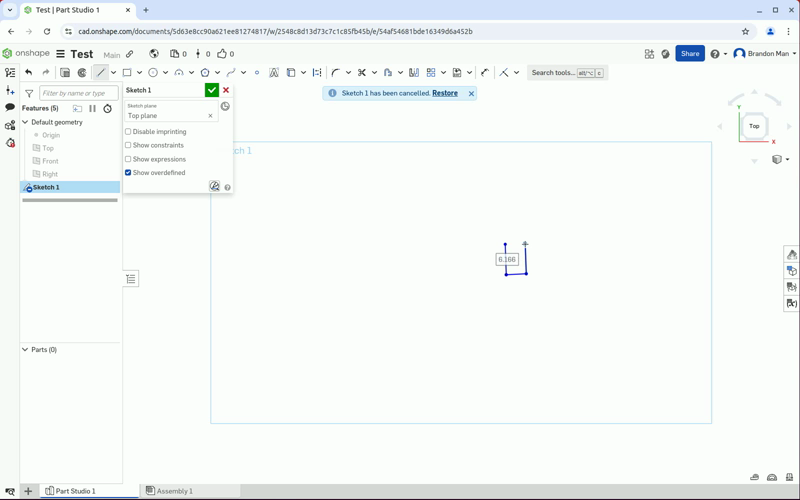
mouse_move(555, 243)
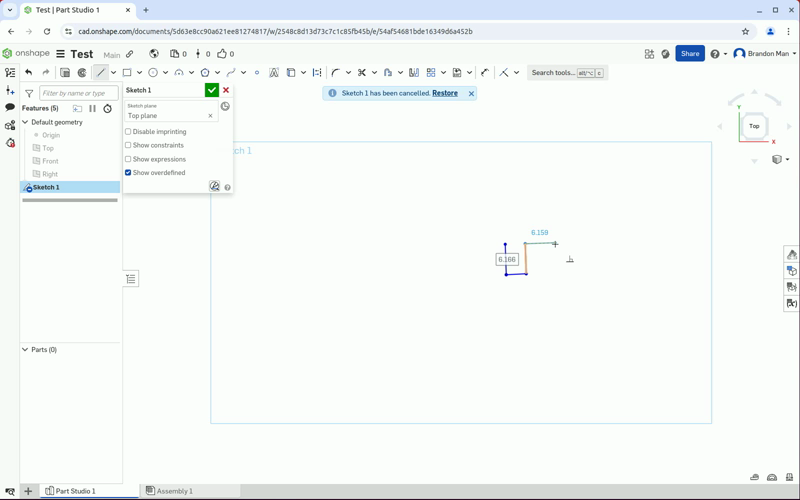
key_down(shift)
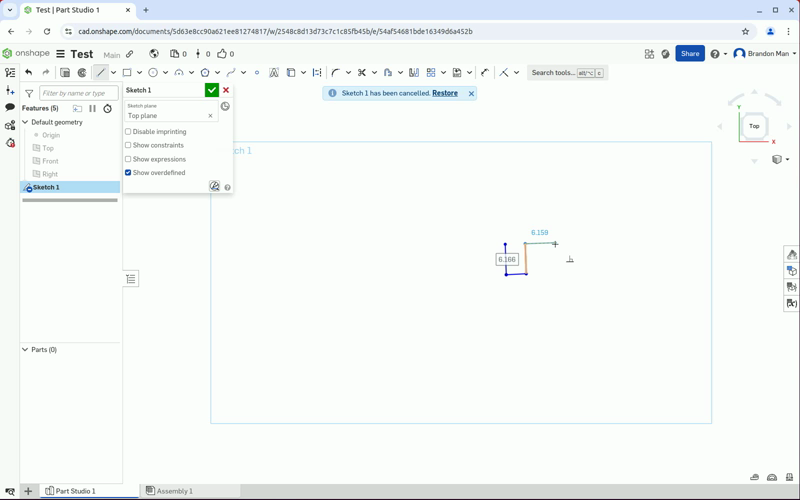
mouse_move(505, 244)
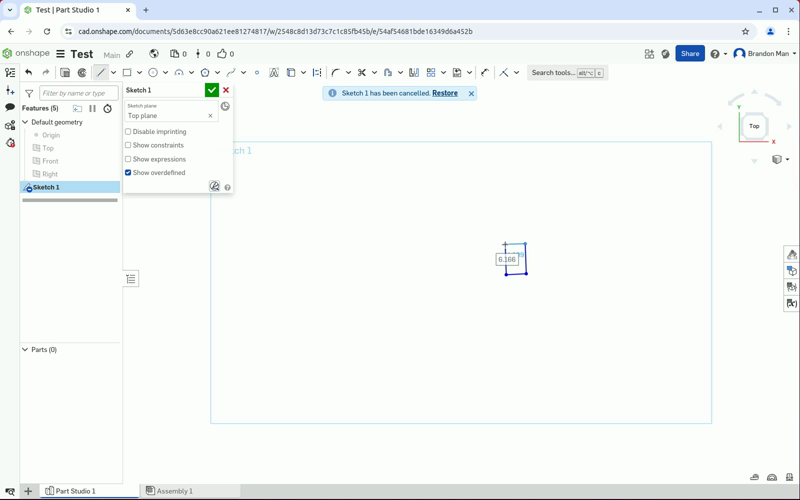
key_up(shift)
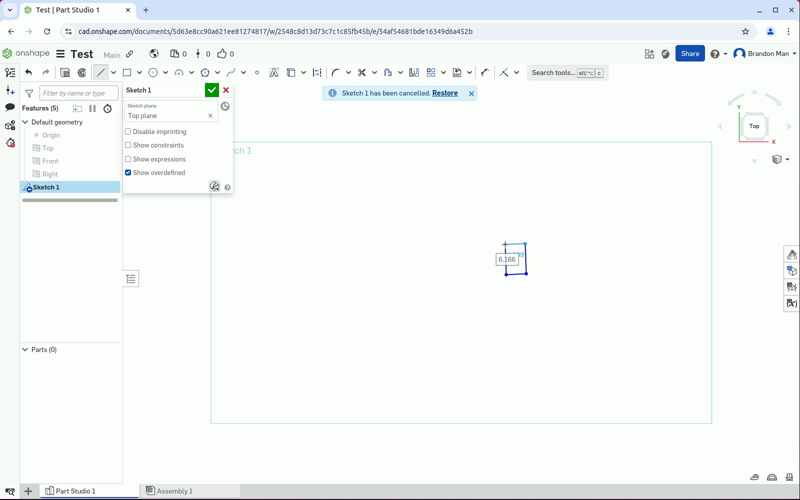
click(505, 244)
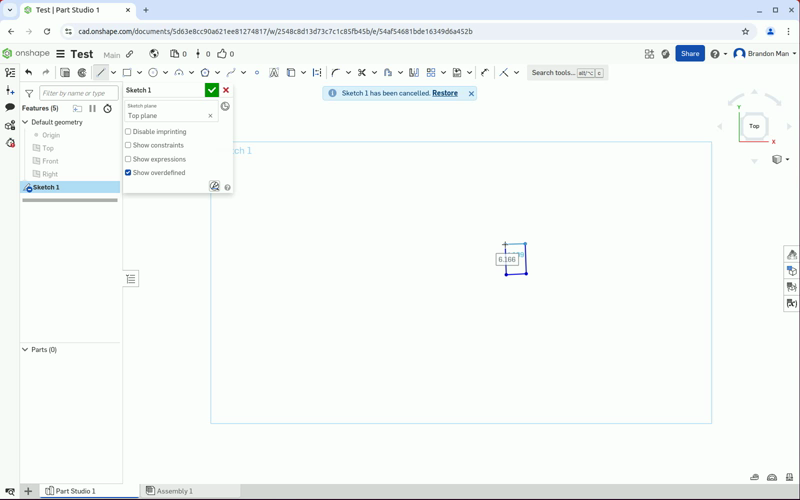
key(esc)
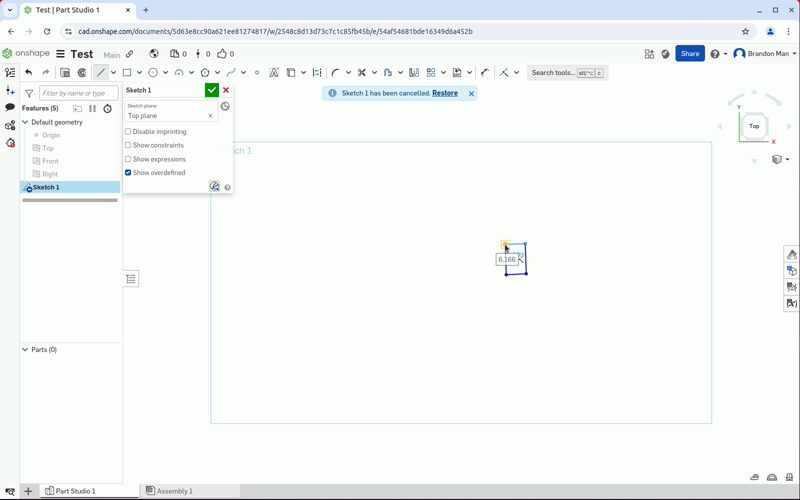
mouse_move(508, 251)
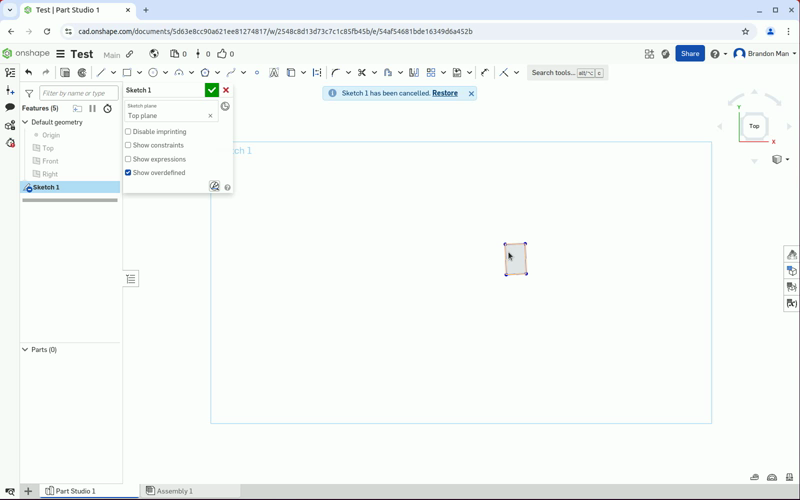
scroll(6)
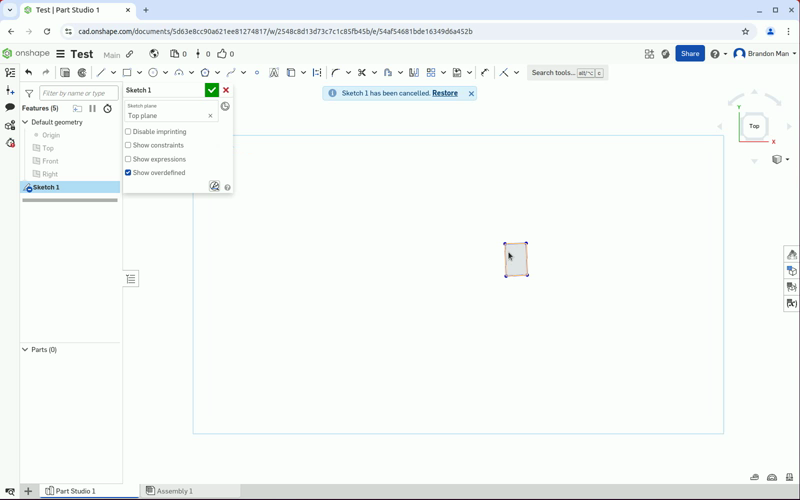
scroll(6)
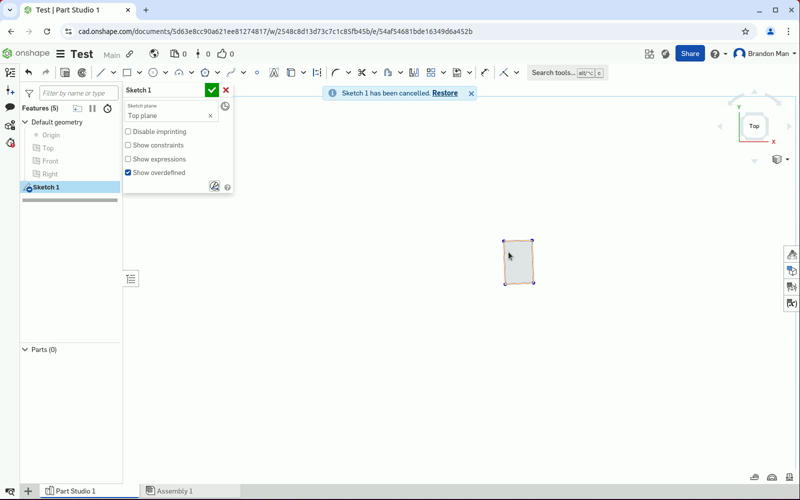
scroll(6)
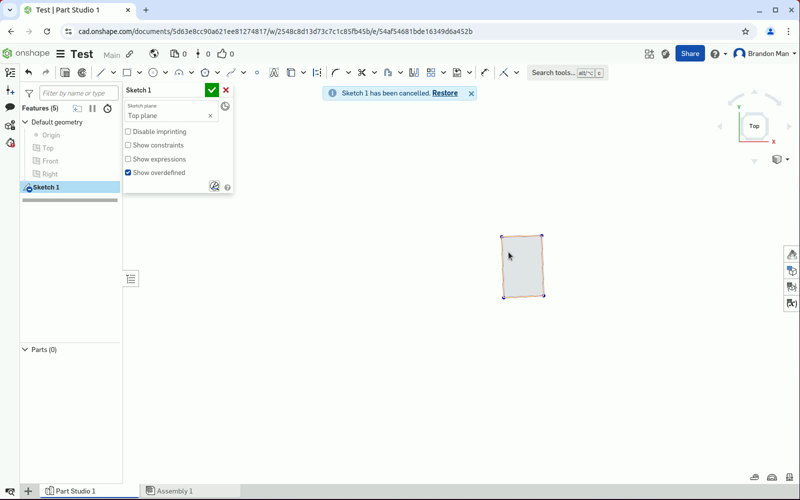
scroll(6)
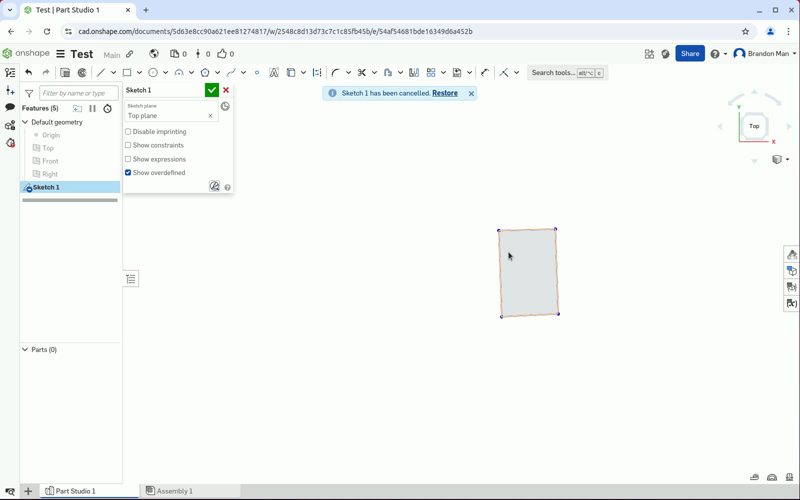
scroll(6)
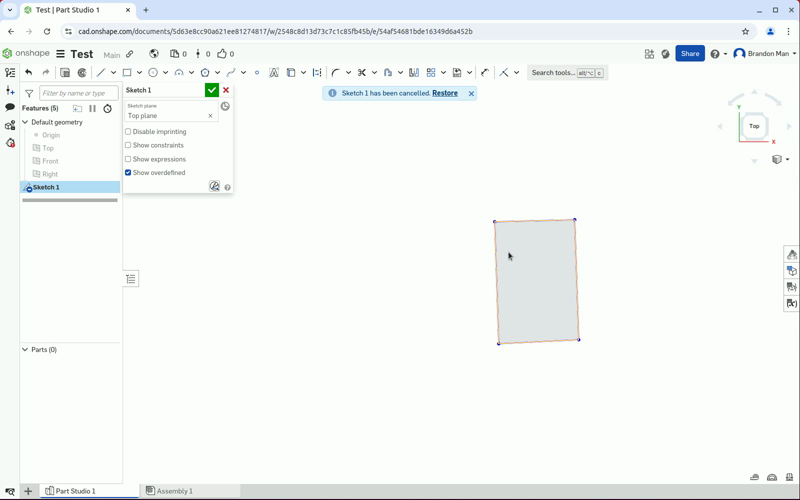
scroll(6)
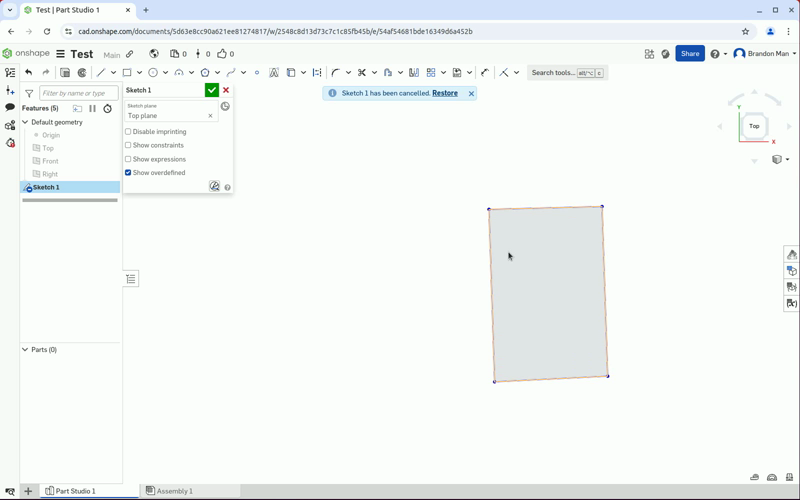
scroll(6)
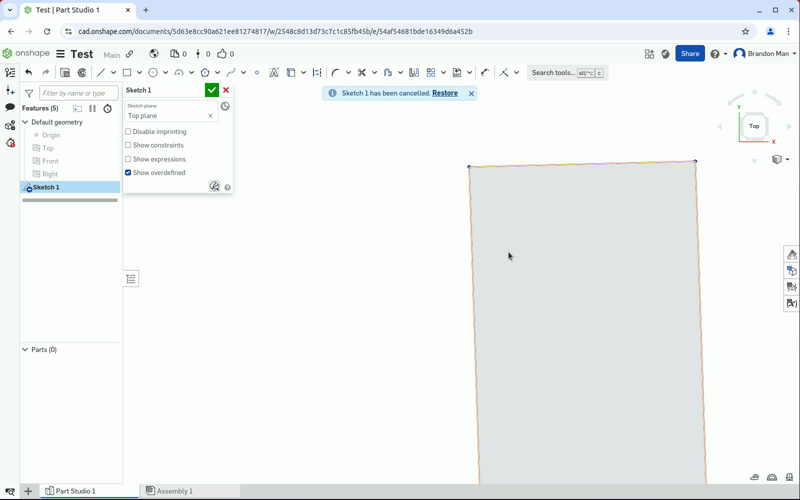
click(508, 251)
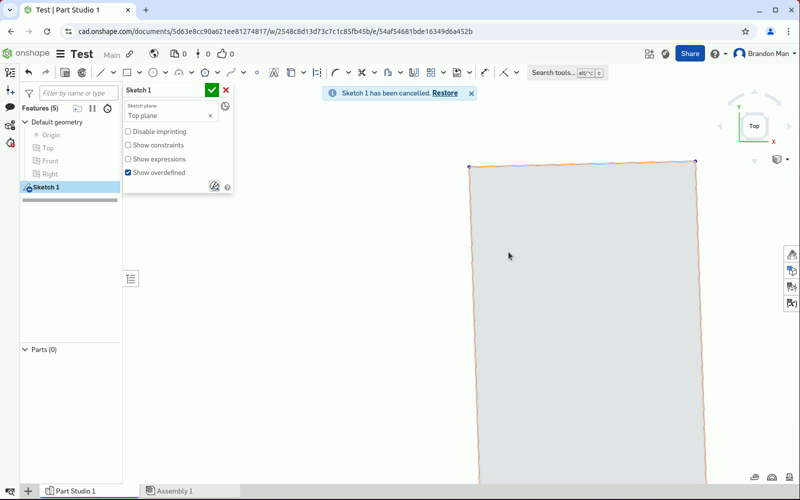
scroll(-6)
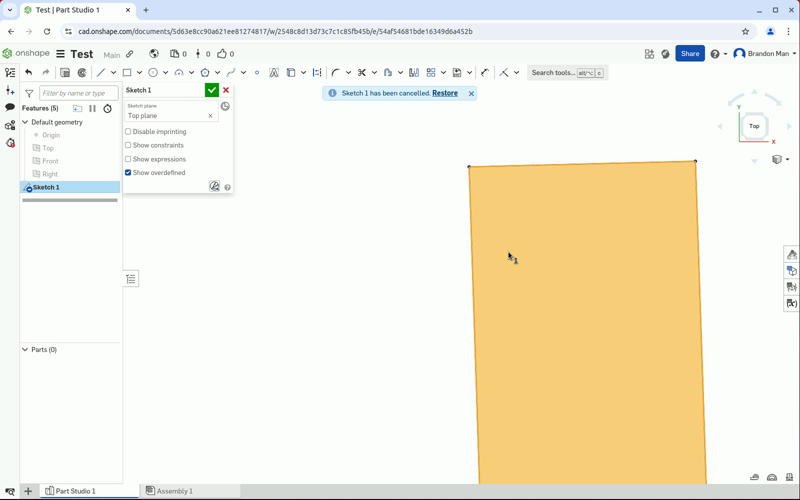
scroll(-6)
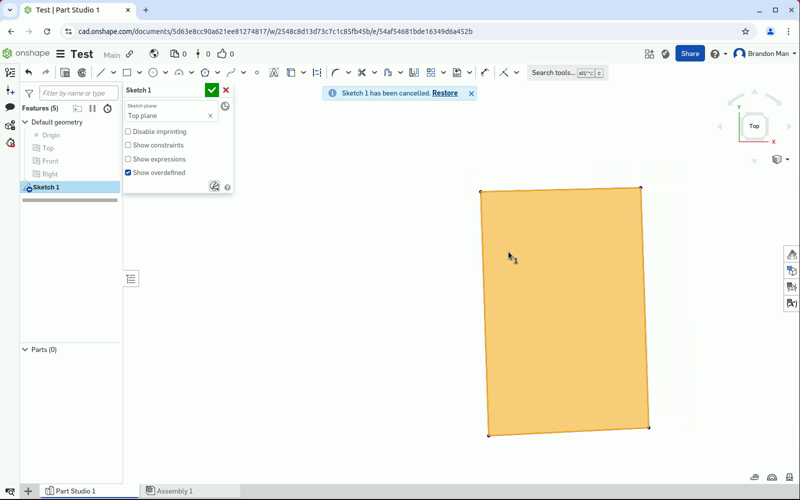
scroll(-6)
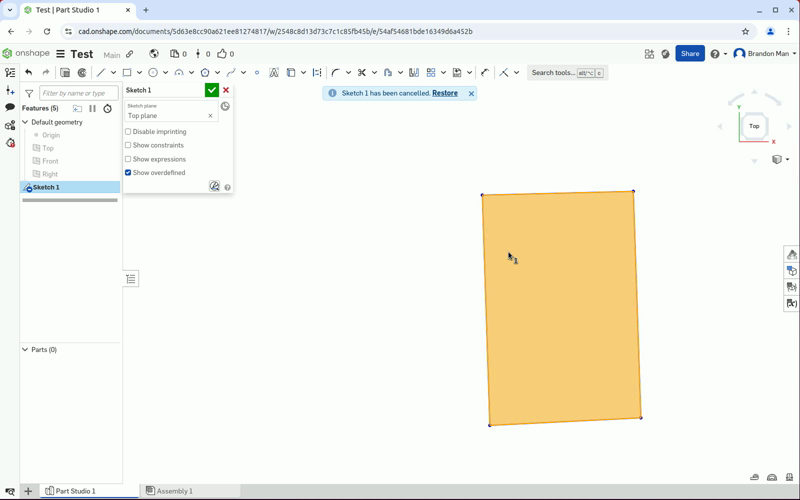
scroll(-6)
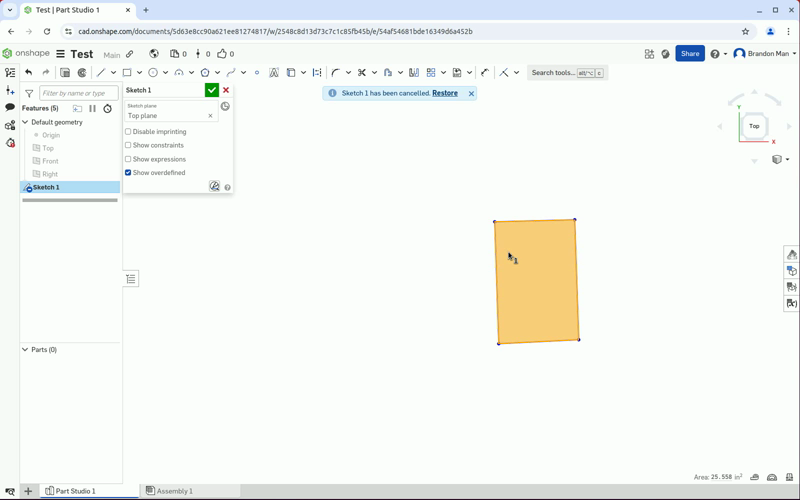
scroll(-6)
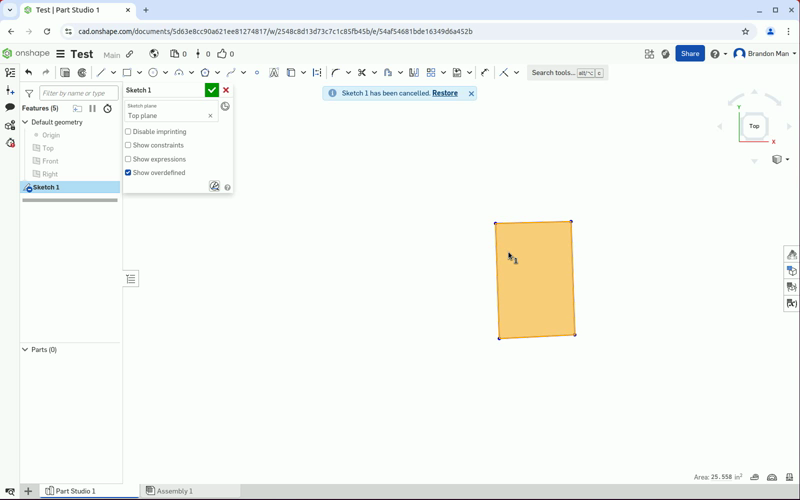
scroll(-6)
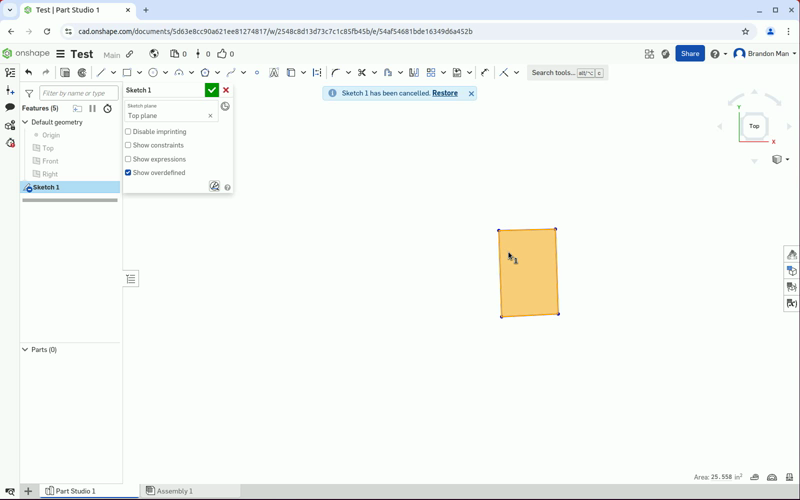
scroll(-6)
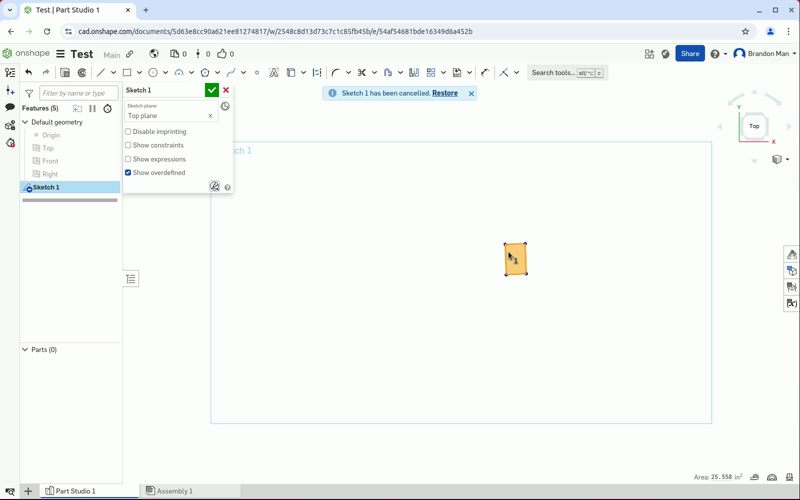
mouse_move(73, 352)
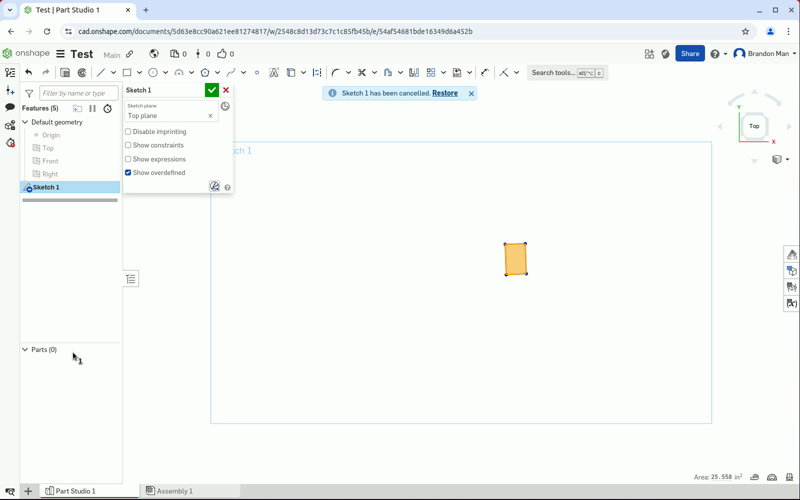
key(shift+y)
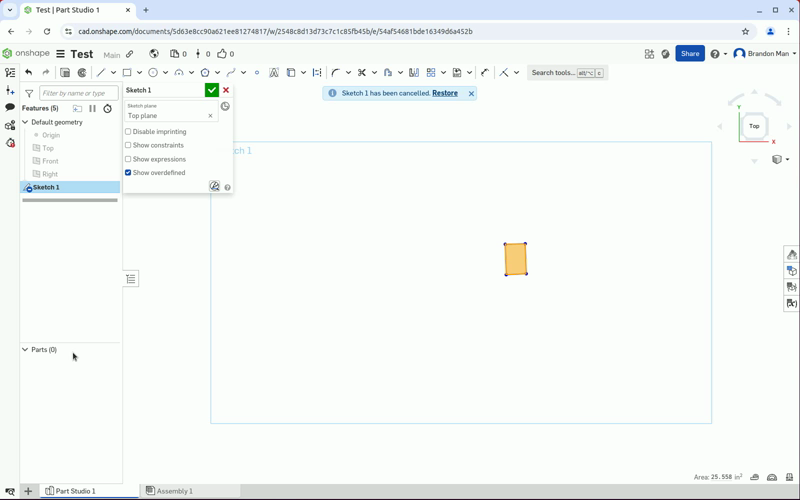
key(shift+e)
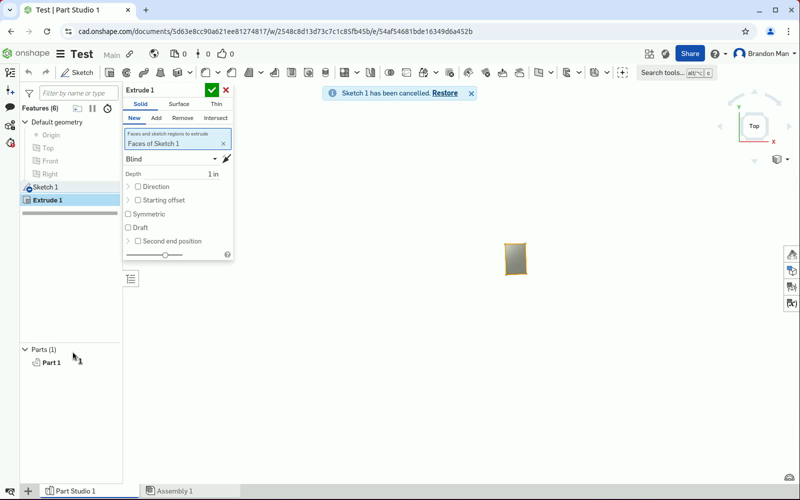
mouse_move(143, 106)
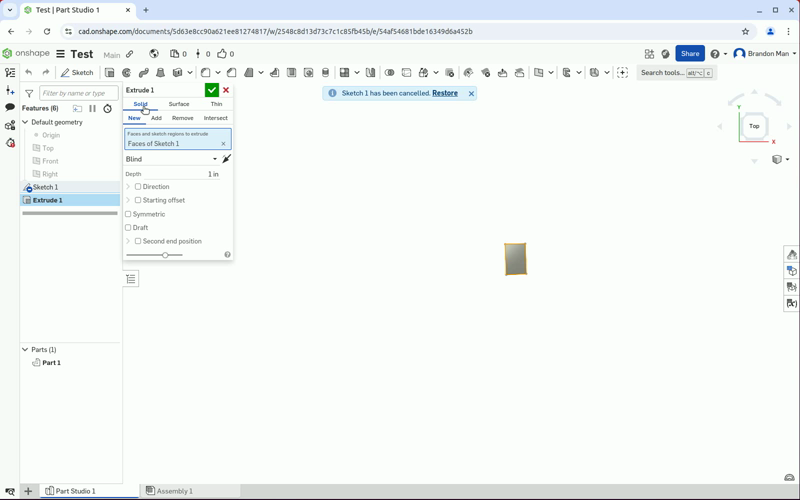
click(143, 106)
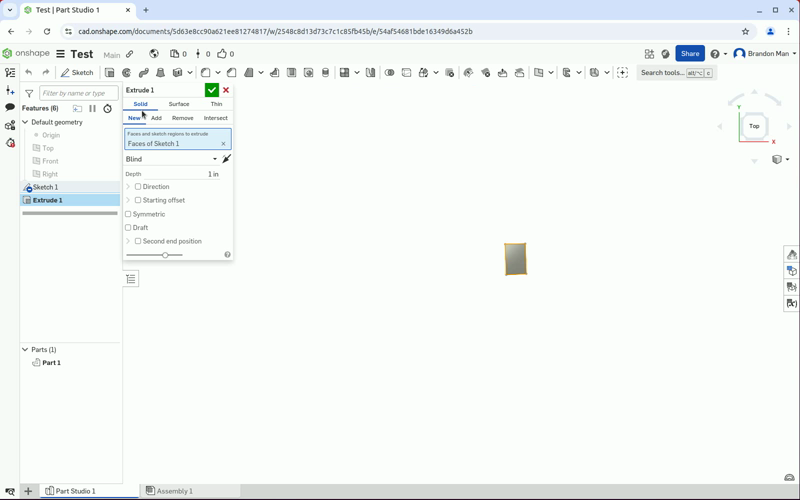
mouse_move(137, 120)
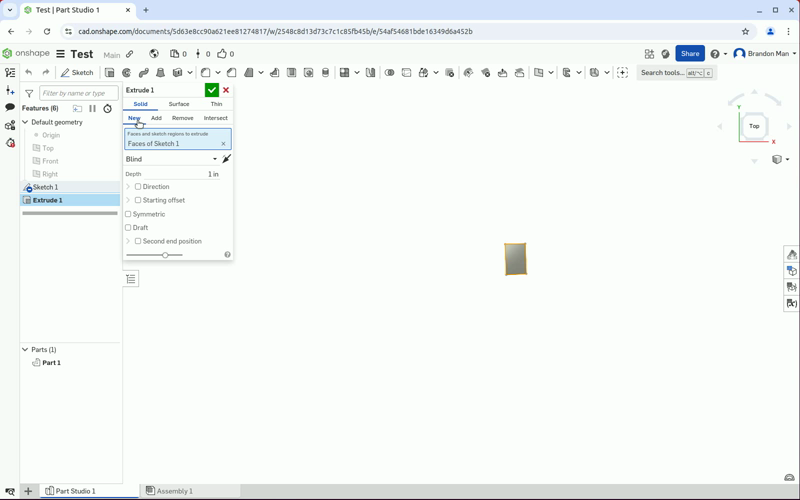
click(137, 120)
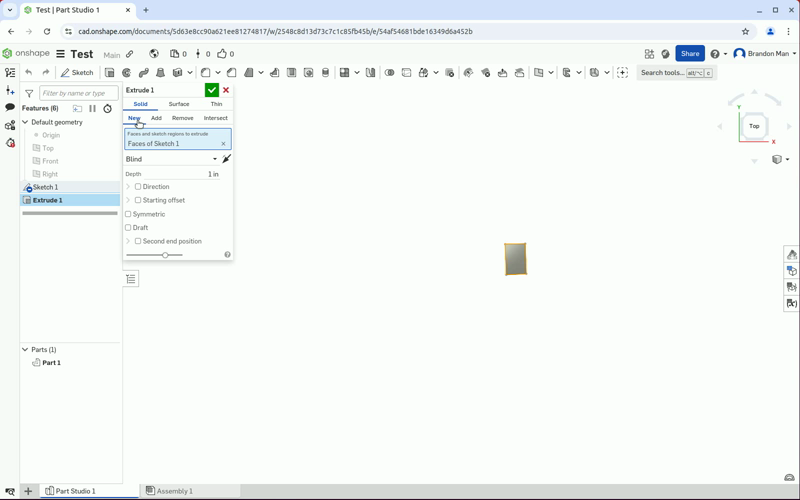
key(tab, 4)
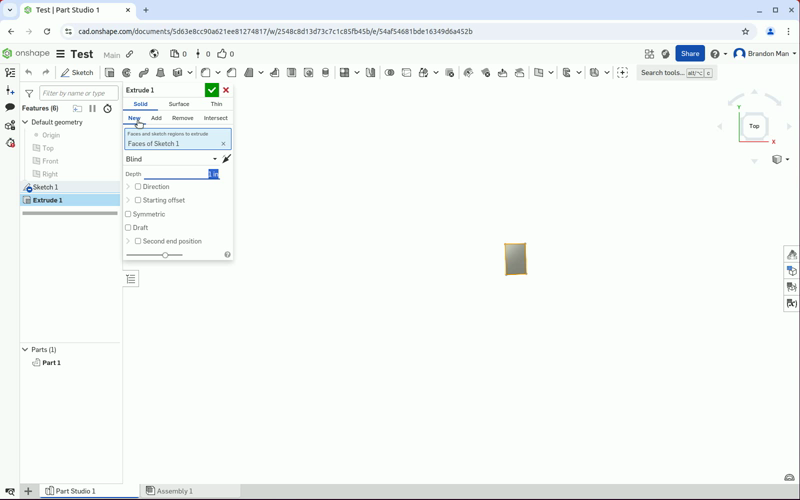
text(6.018)
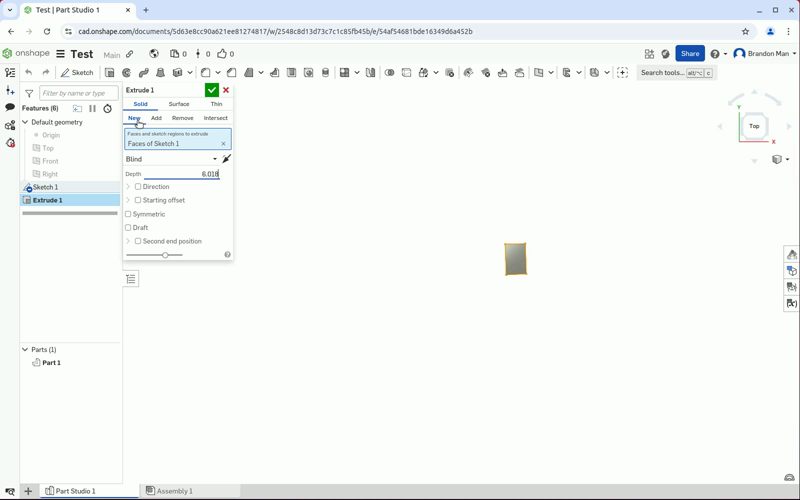
key(enter)
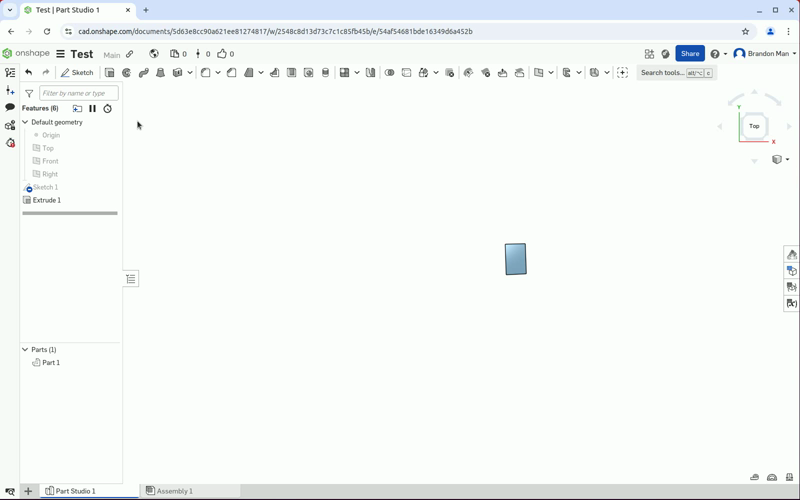
key(shift+h)
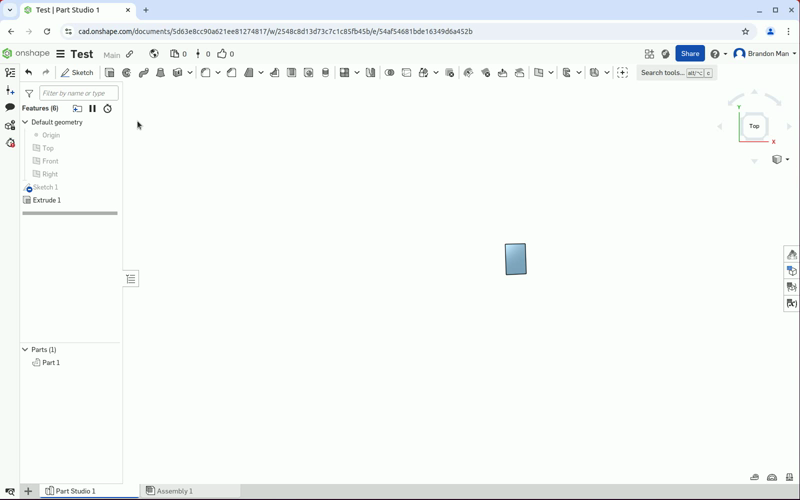
key(shift+h)
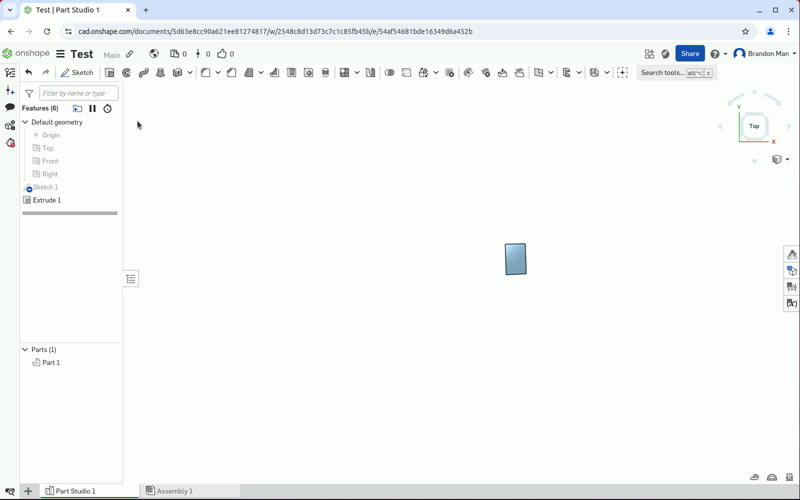
mouse_move(73, 189)
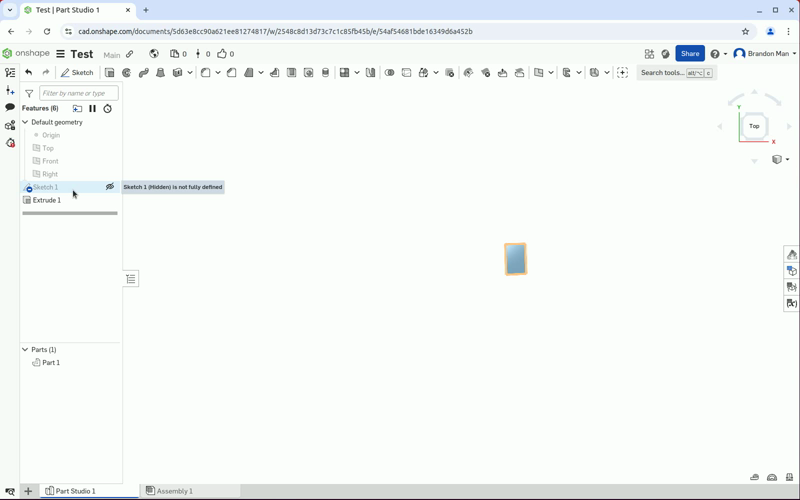
click(73, 189)
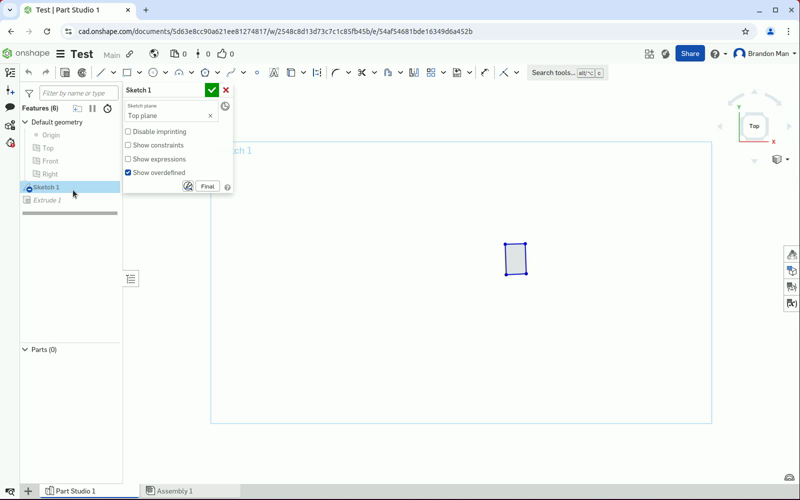
mouse_move(229, 92)
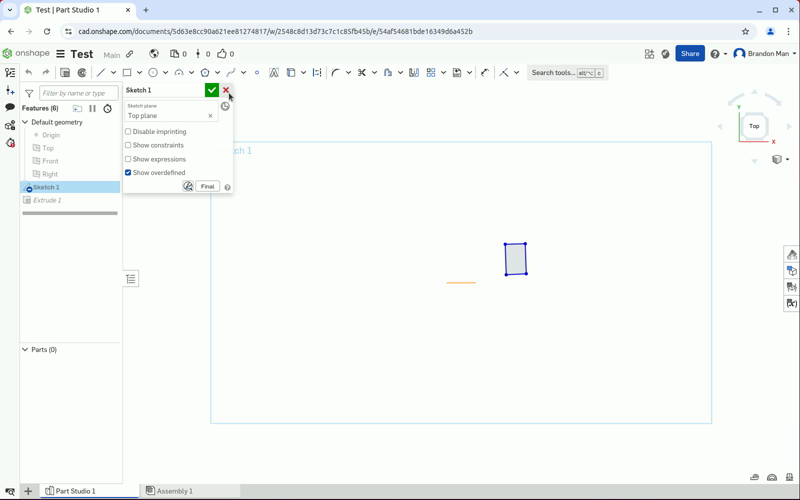
click(229, 92)
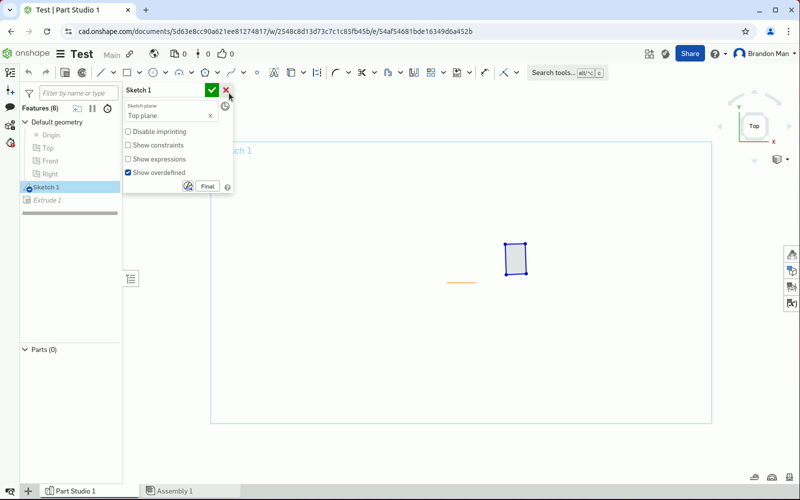
key(shift+s)
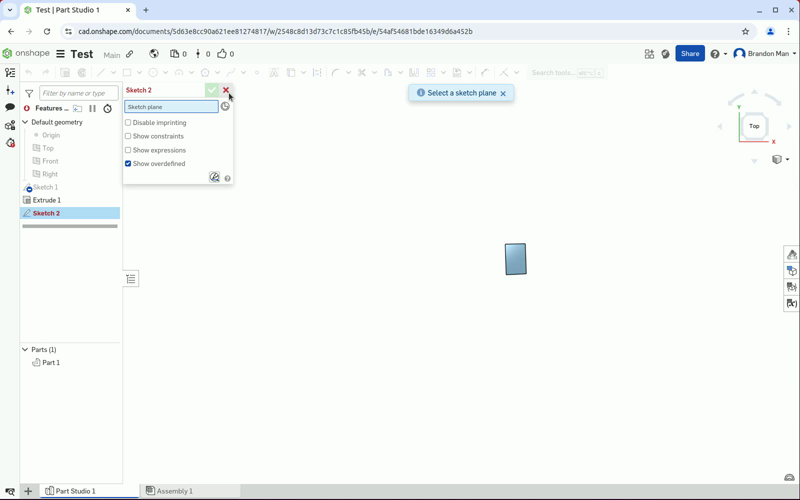
mouse_move(73, 150)
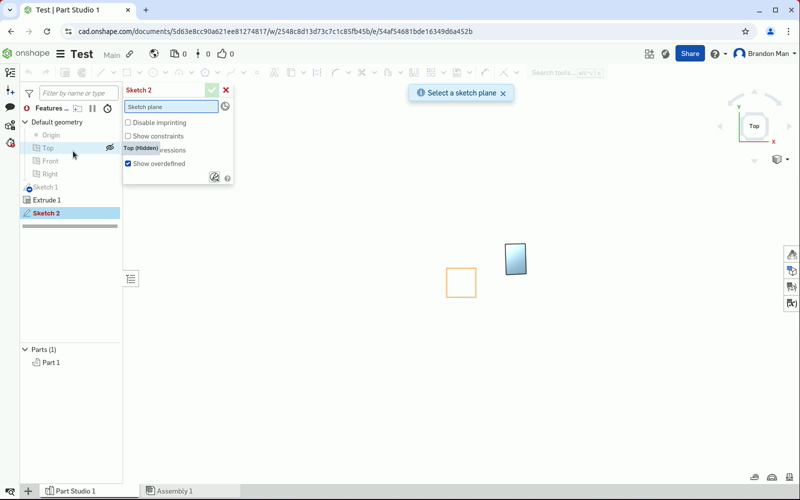
click(73, 150)
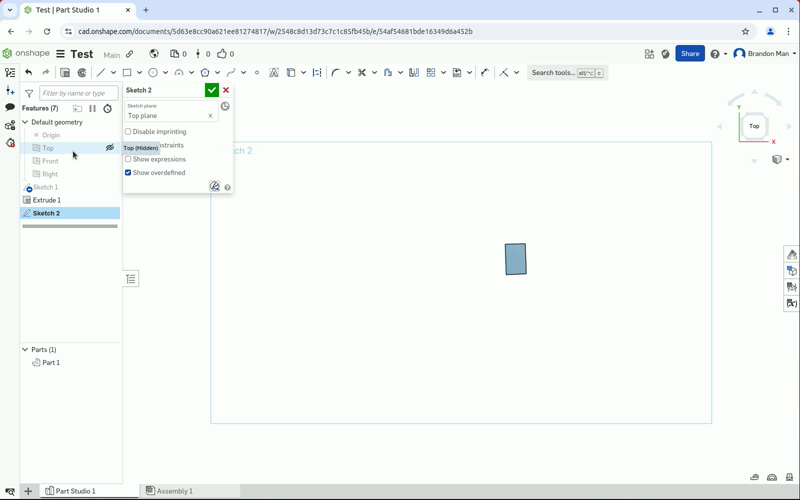
mouse_move(73, 352)
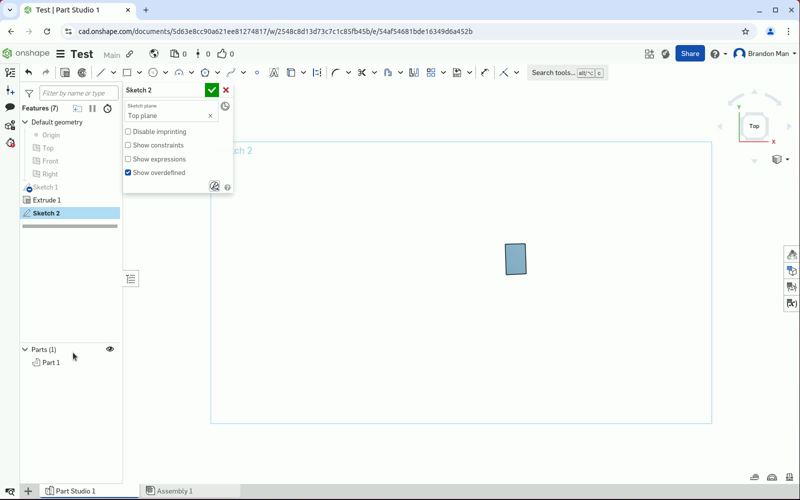
key(y)
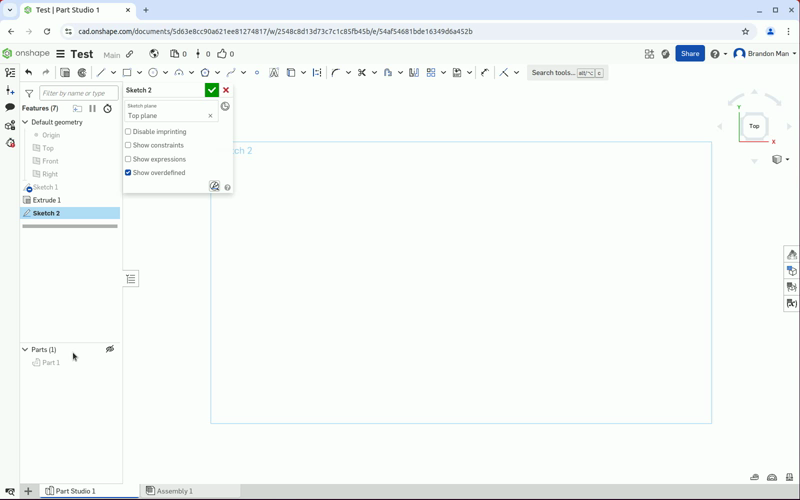
key(l)
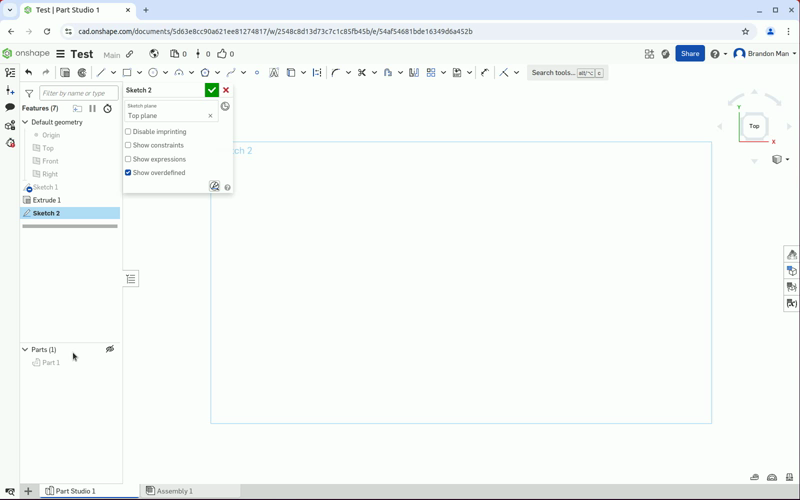
key_down(shift)
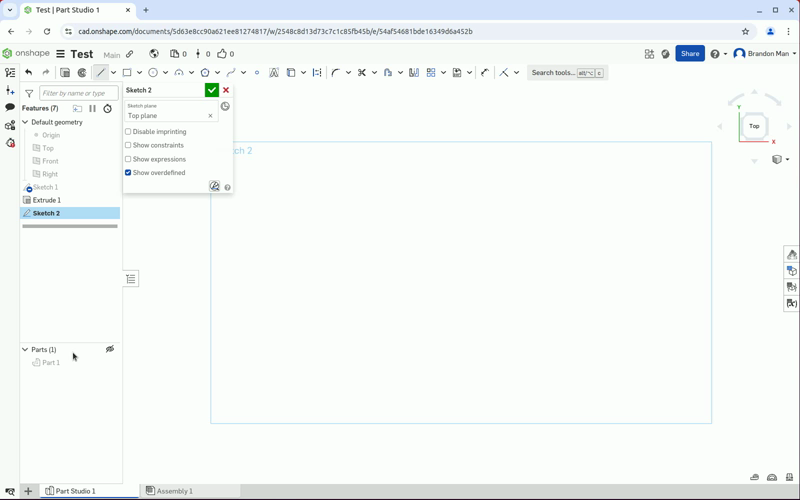
mouse_move(454, 321)
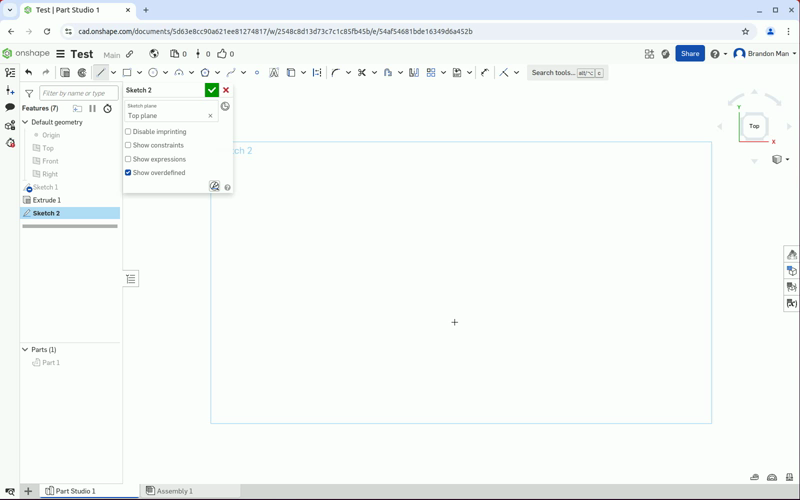
click(454, 321)
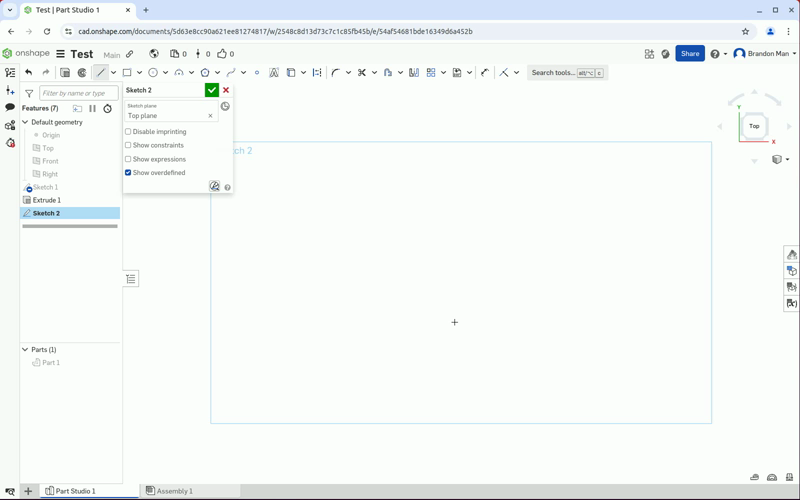
key_up(shift)
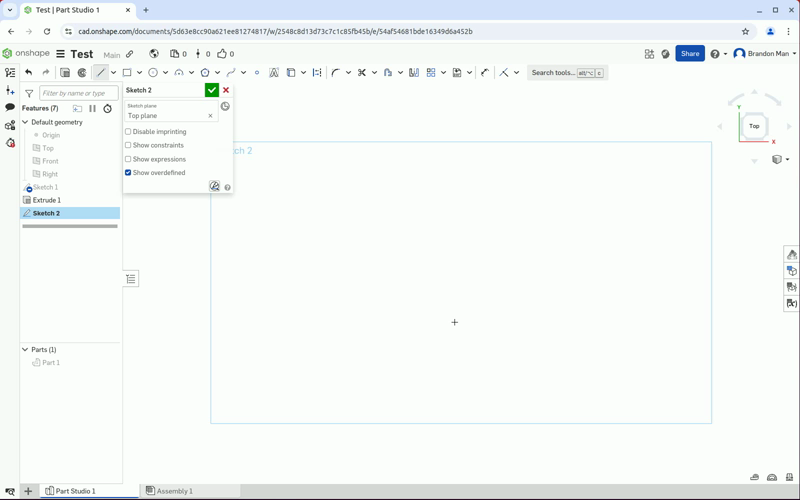
key_down(shift)
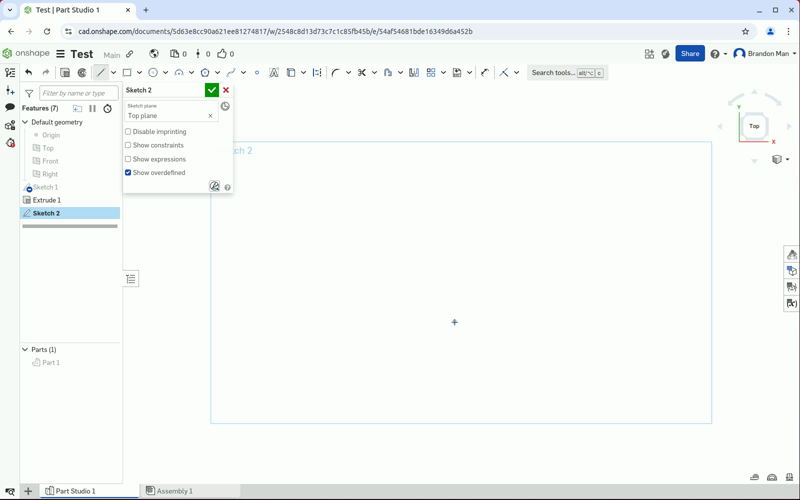
mouse_move(484, 321)
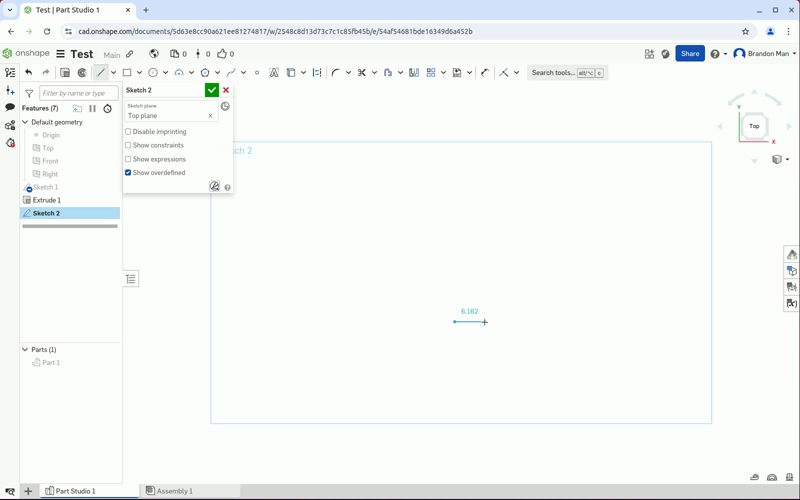
mouse_move(464, 321)
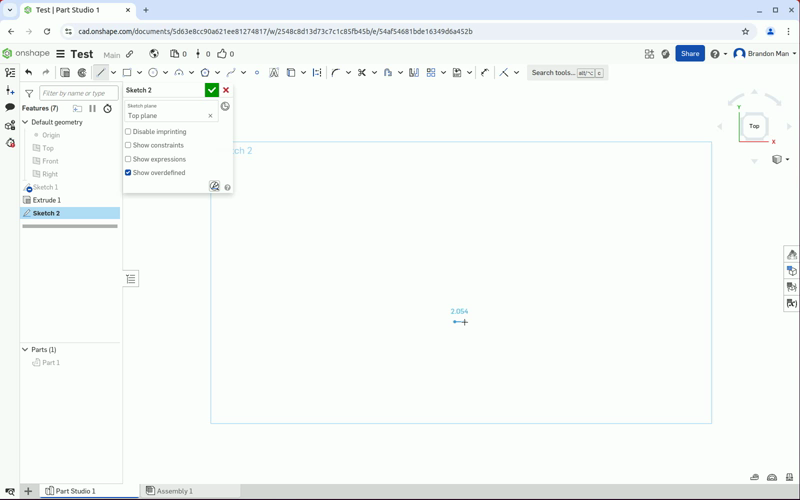
click(464, 321)
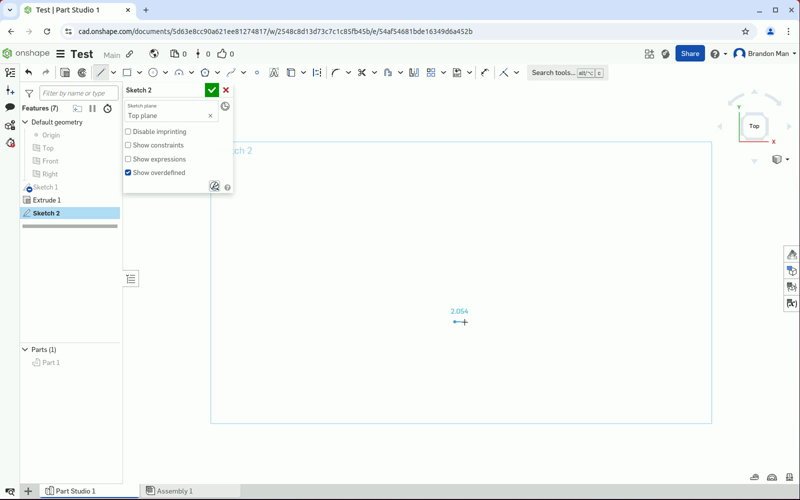
key_up(shift)
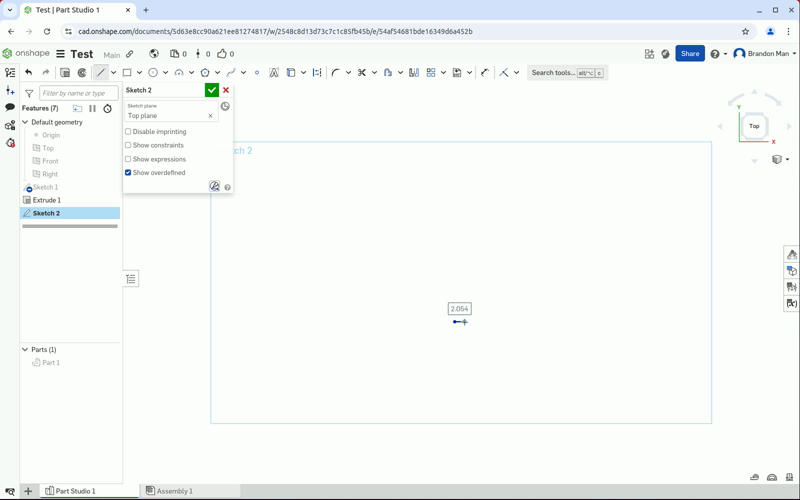
key_down(shift)
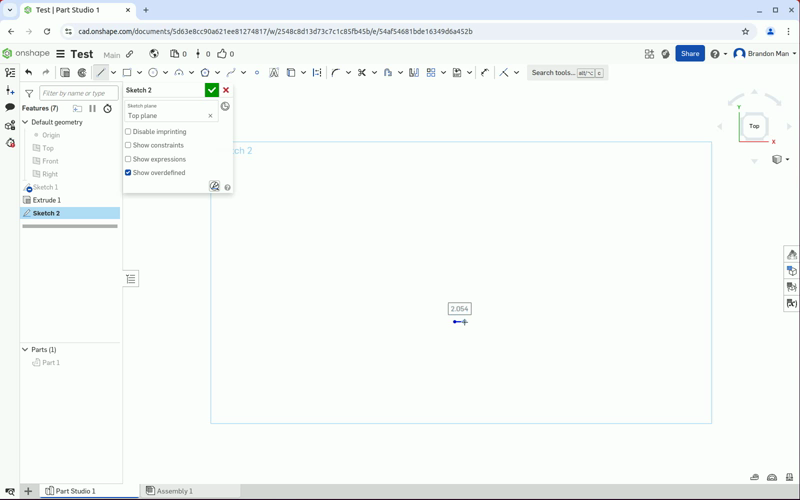
mouse_move(494, 321)
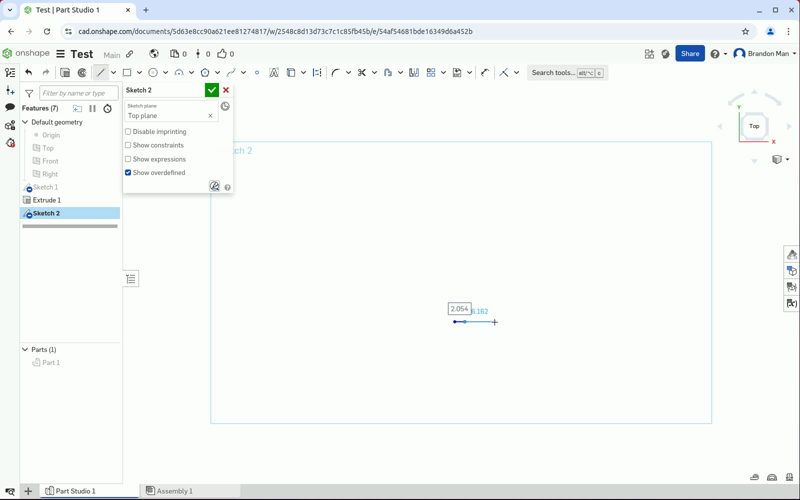
mouse_move(464, 292)
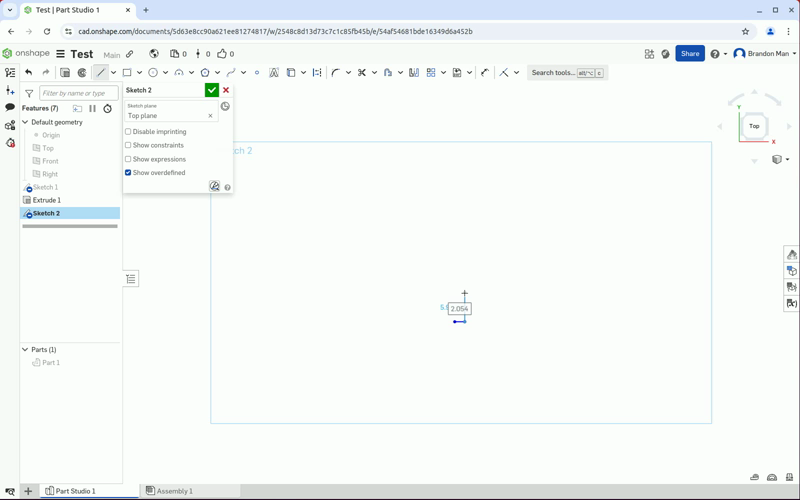
click(464, 292)
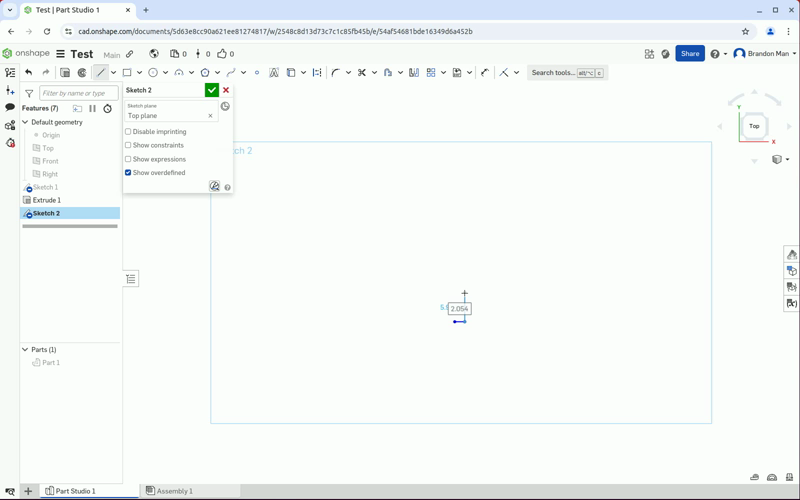
key_up(shift)
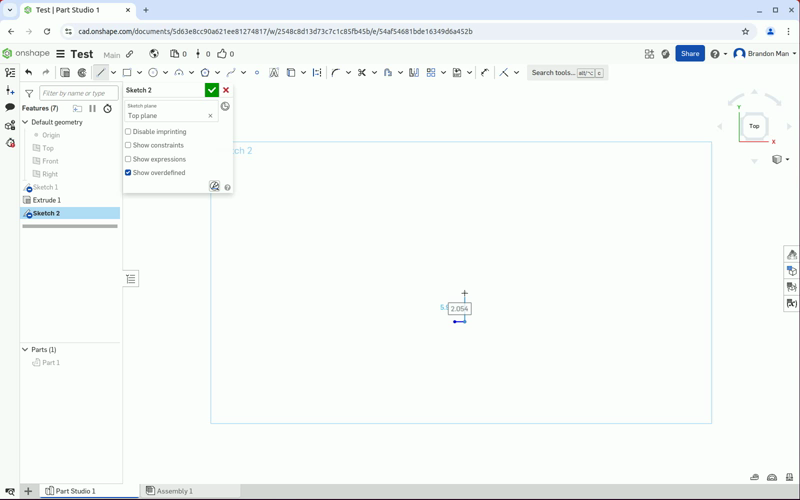
key_down(shift)
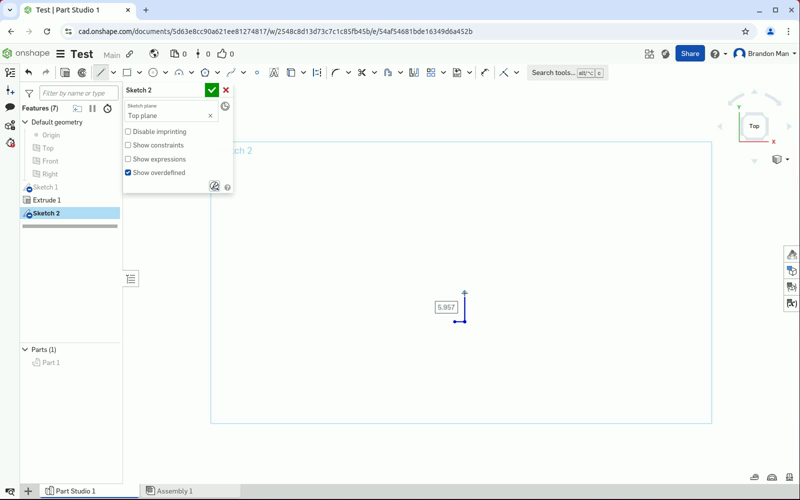
mouse_move(494, 292)
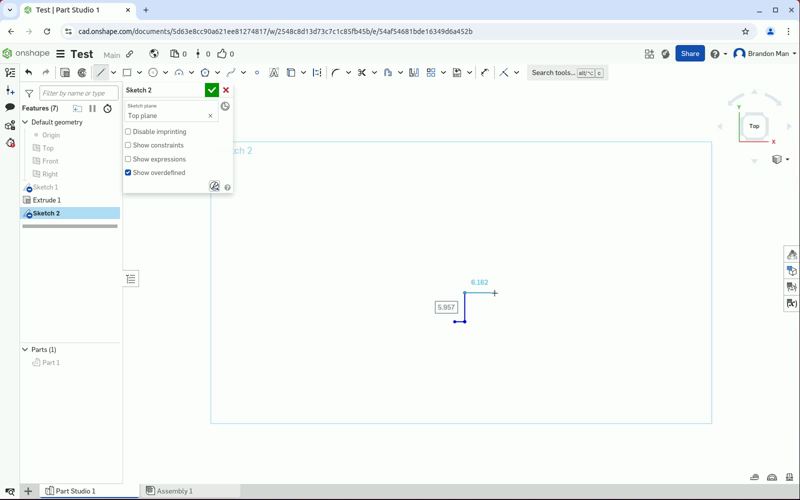
mouse_move(454, 292)
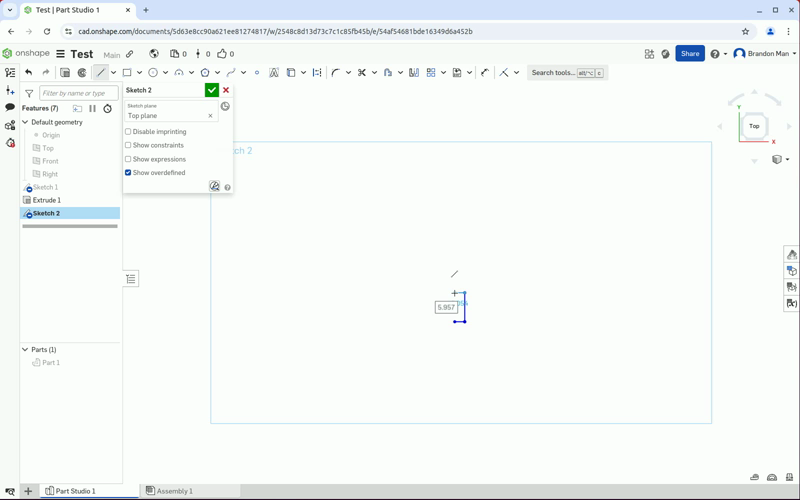
click(454, 292)
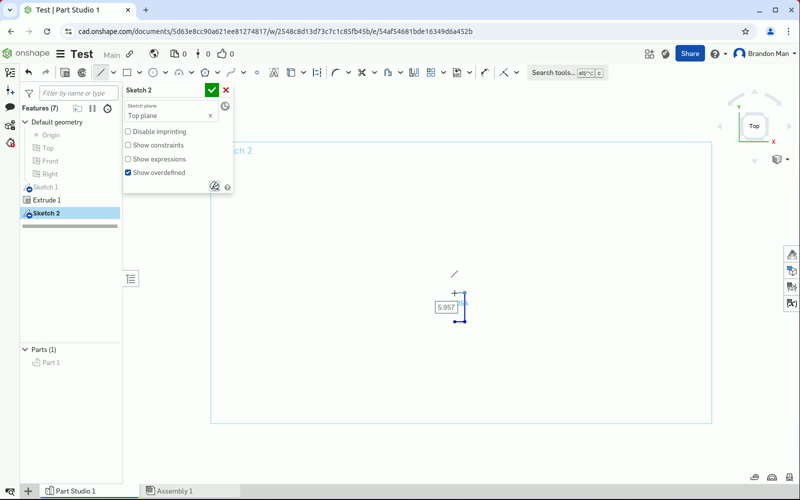
key_up(shift)
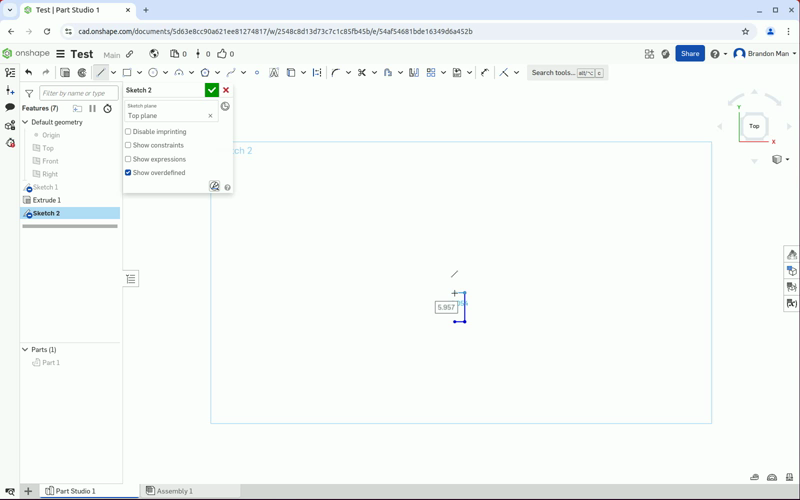
mouse_move(484, 292)
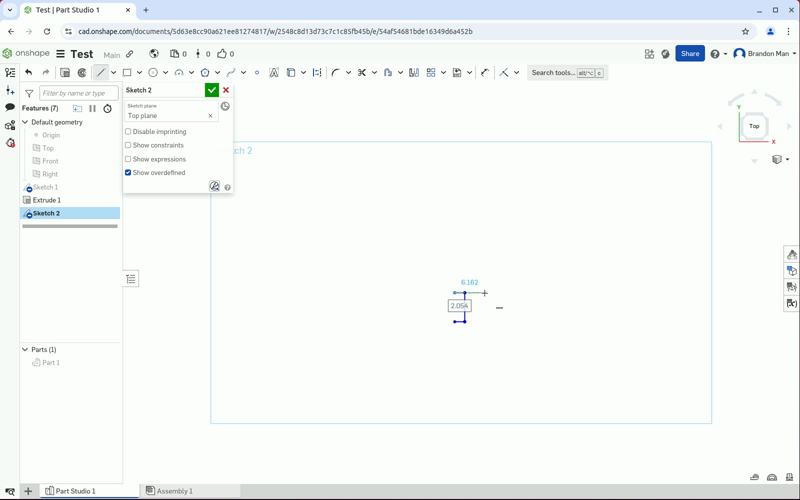
key_down(shift)
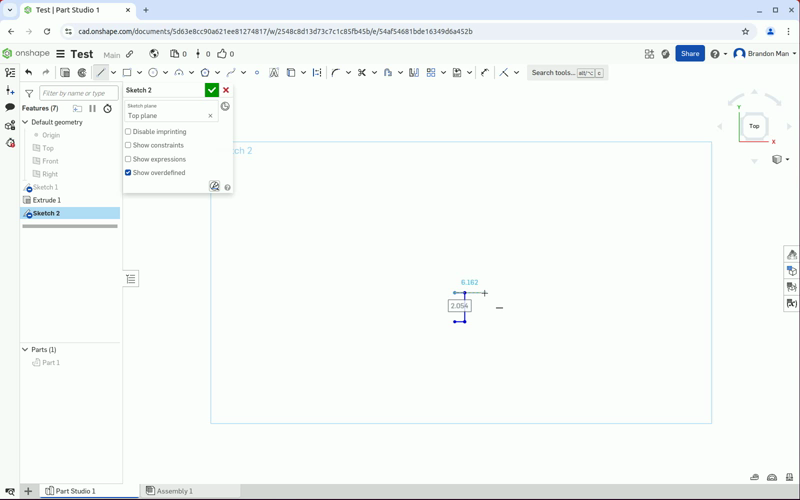
mouse_move(454, 321)
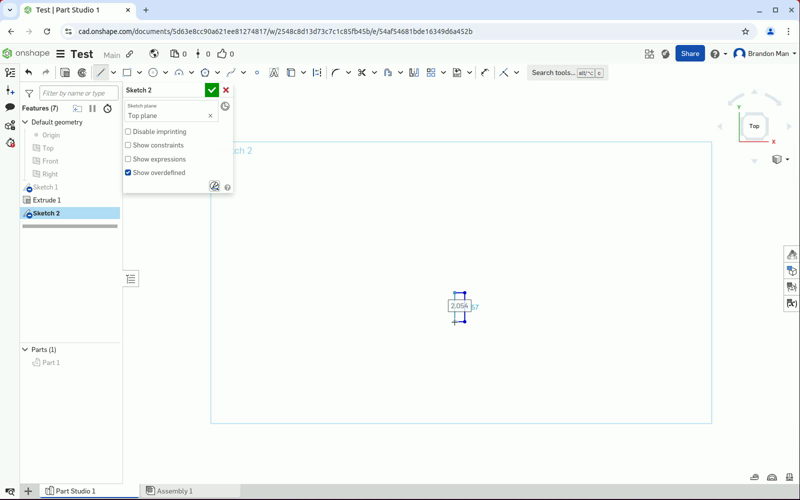
key_up(shift)
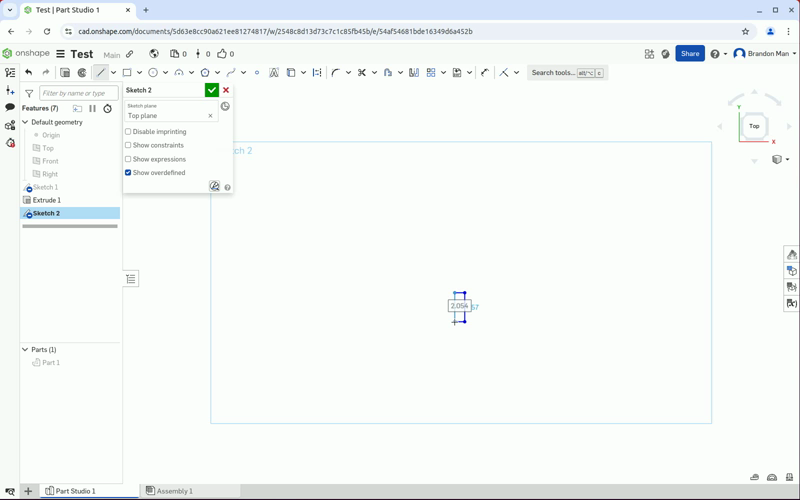
click(454, 321)
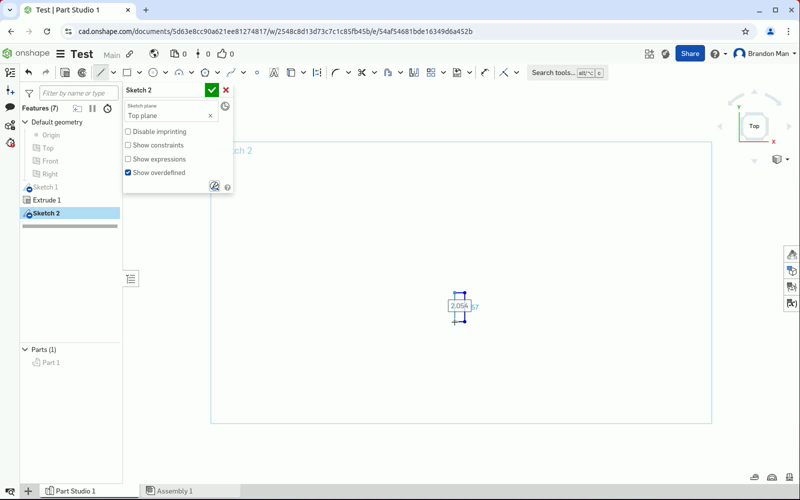
key(esc)
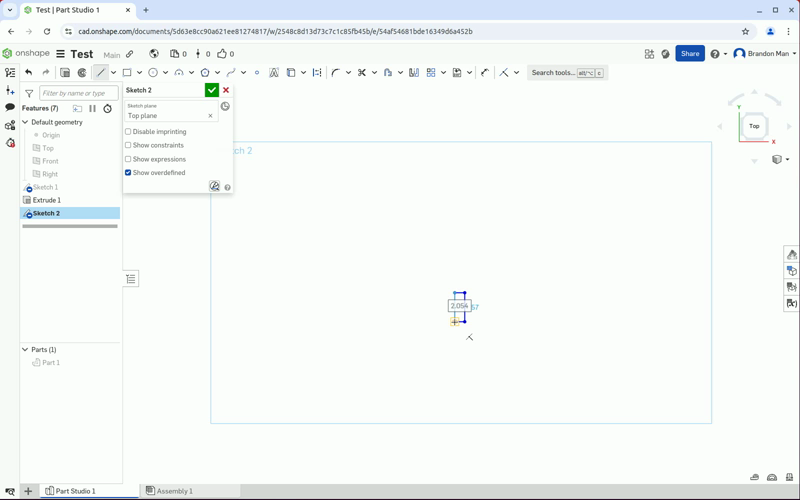
mouse_move(461, 306)
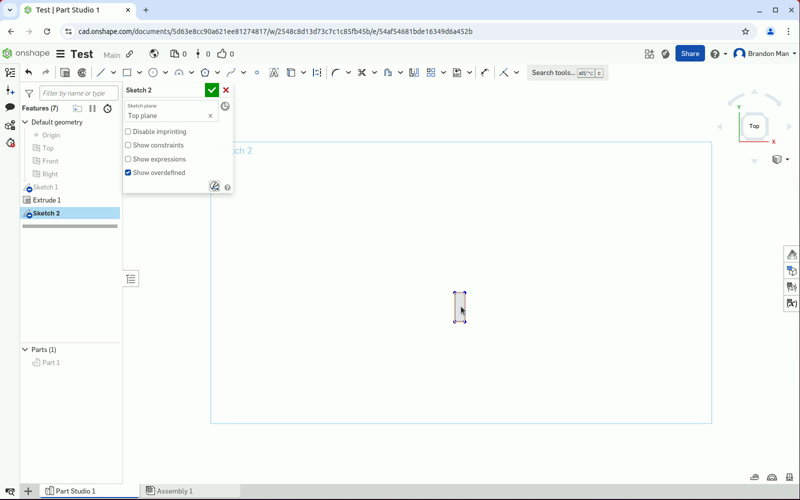
scroll(6)
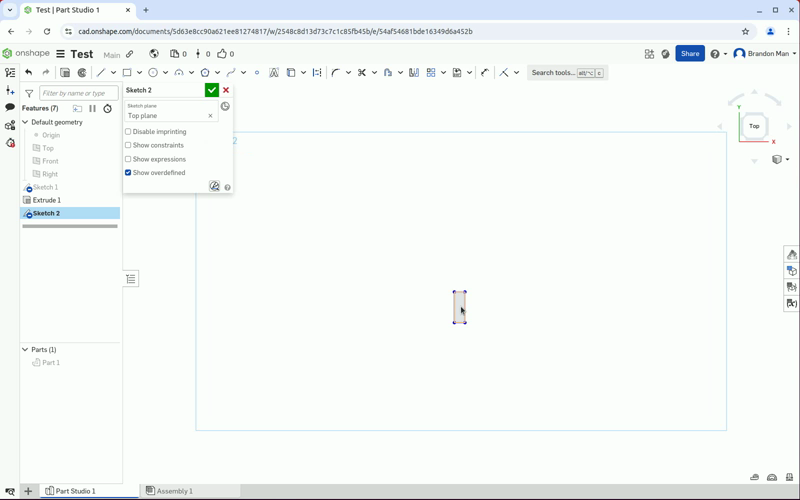
scroll(6)
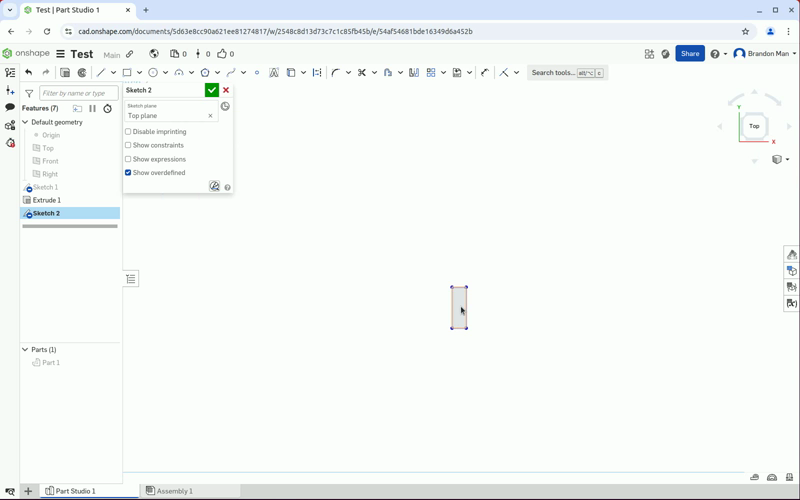
scroll(6)
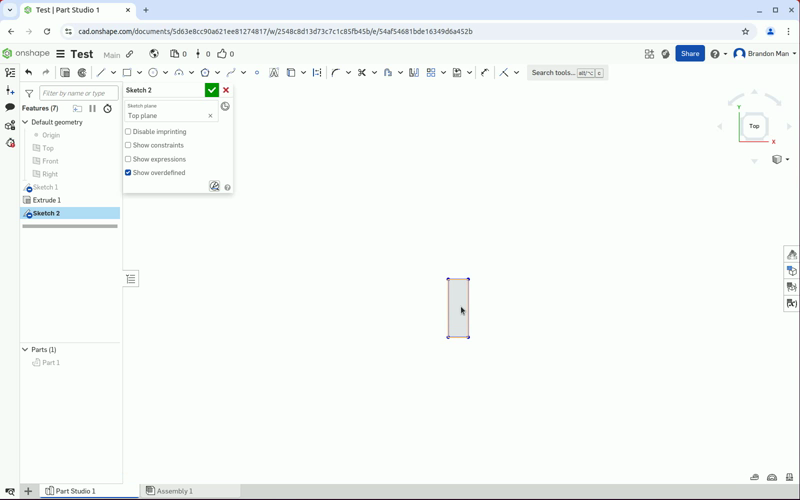
scroll(6)
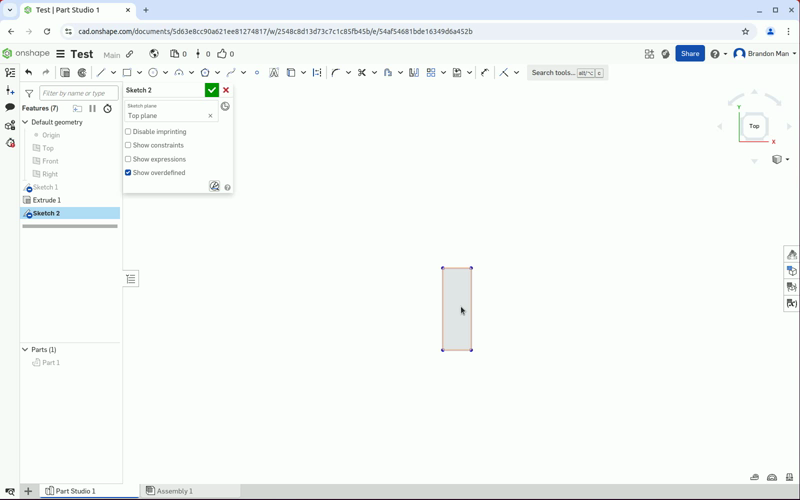
scroll(6)
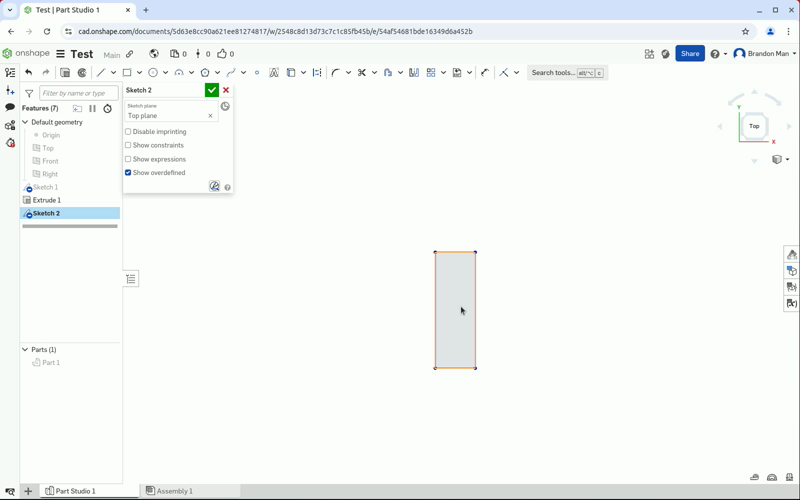
scroll(6)
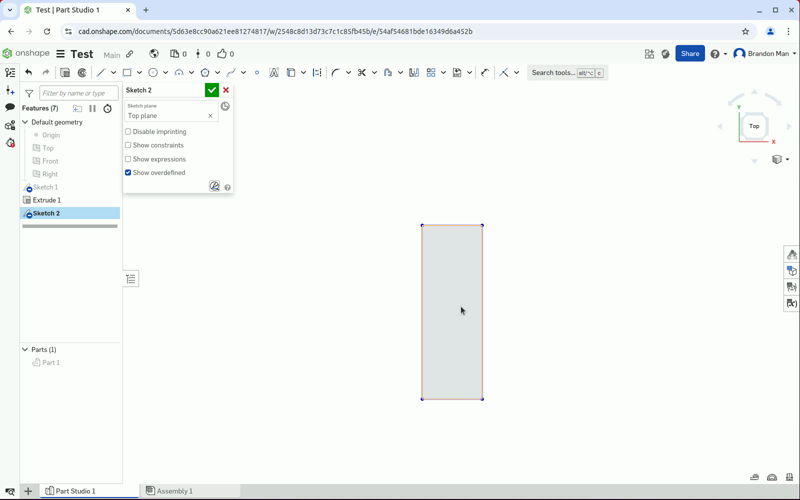
scroll(6)
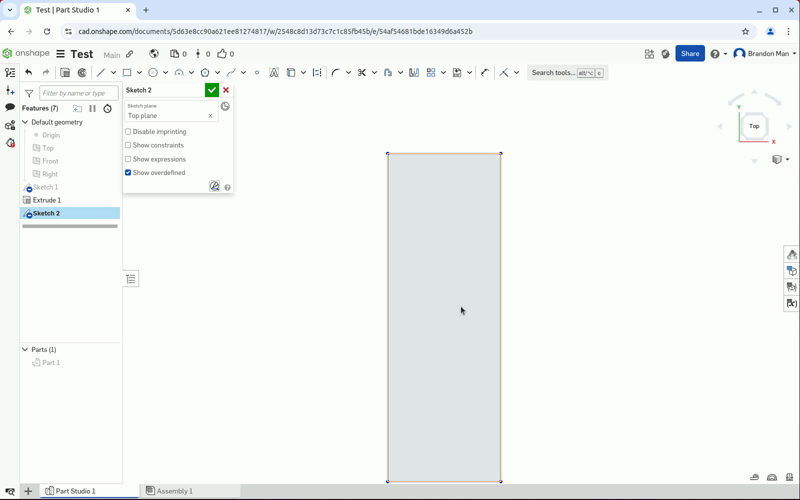
click(461, 306)
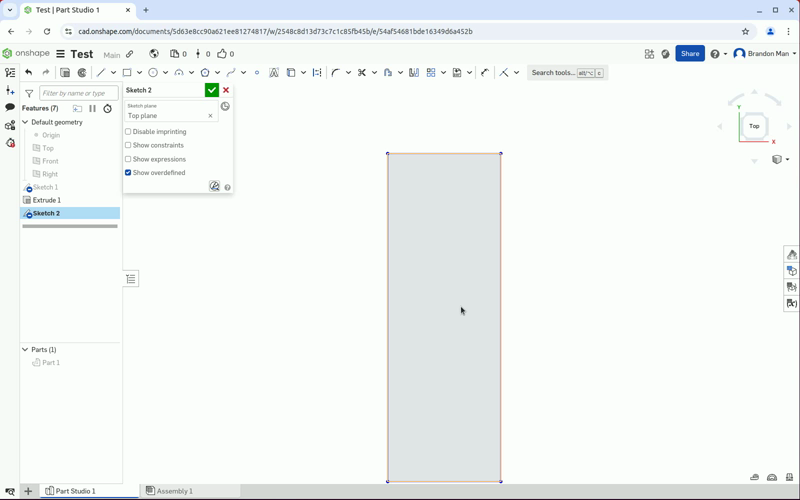
scroll(-6)
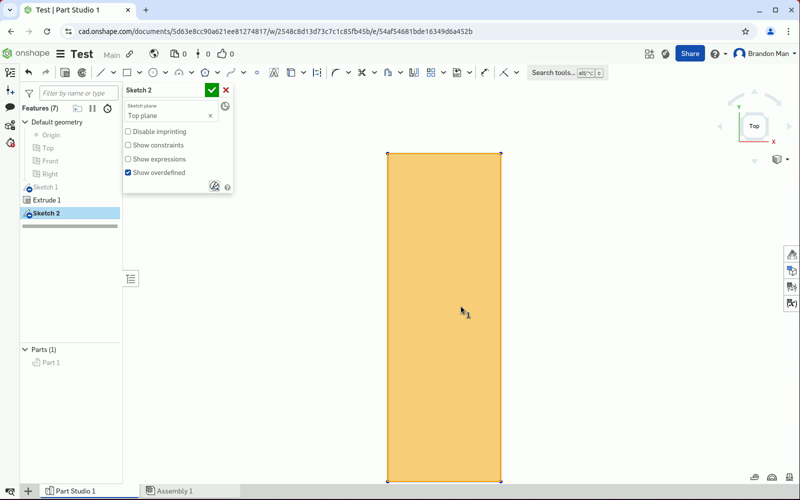
scroll(-6)
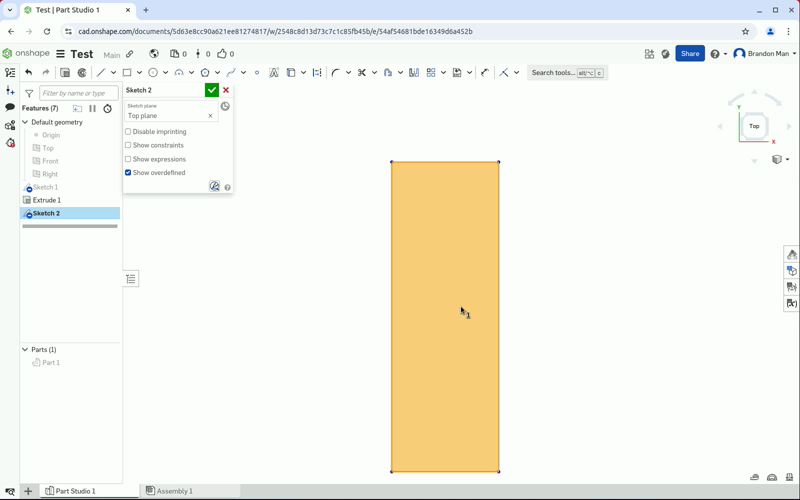
scroll(-6)
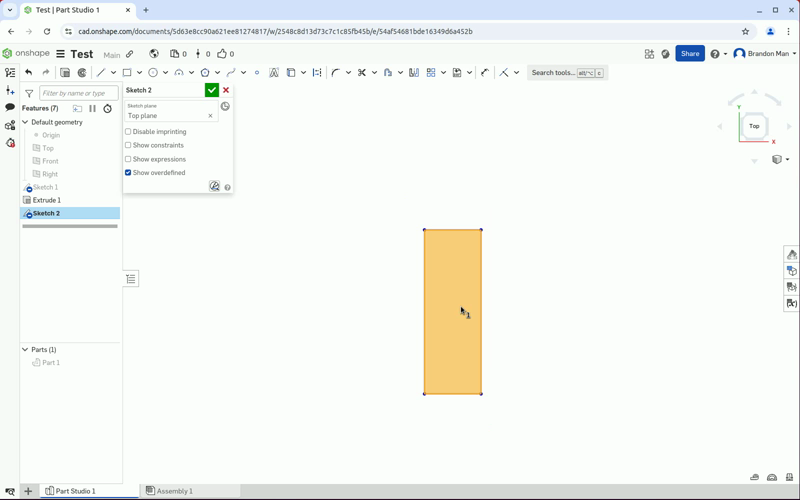
scroll(-6)
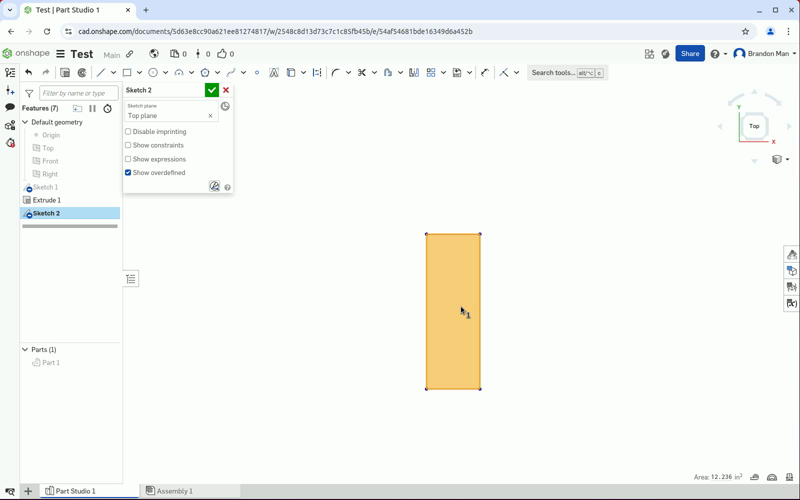
scroll(-6)
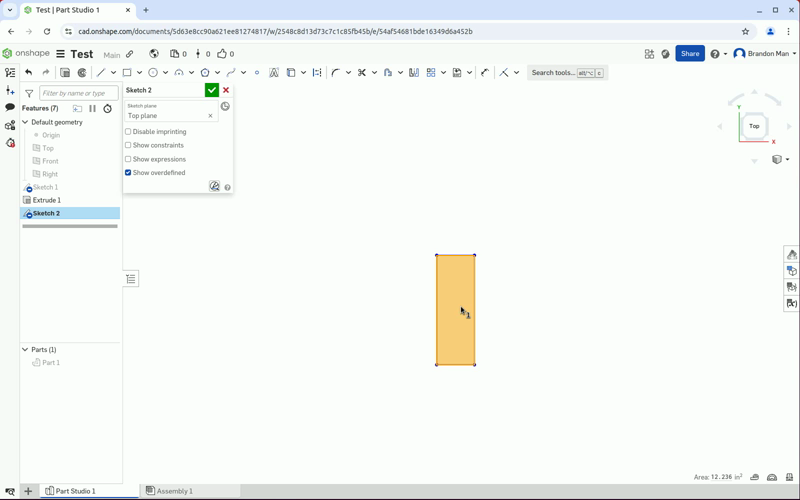
scroll(-6)
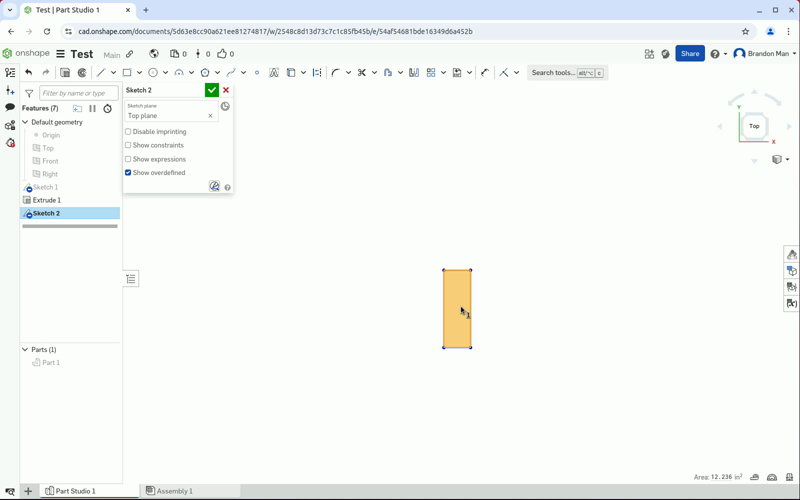
scroll(-6)
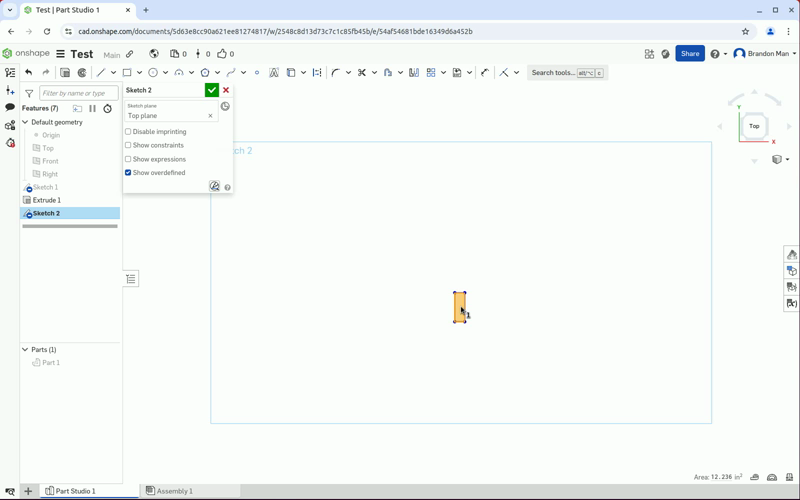
mouse_move(73, 352)
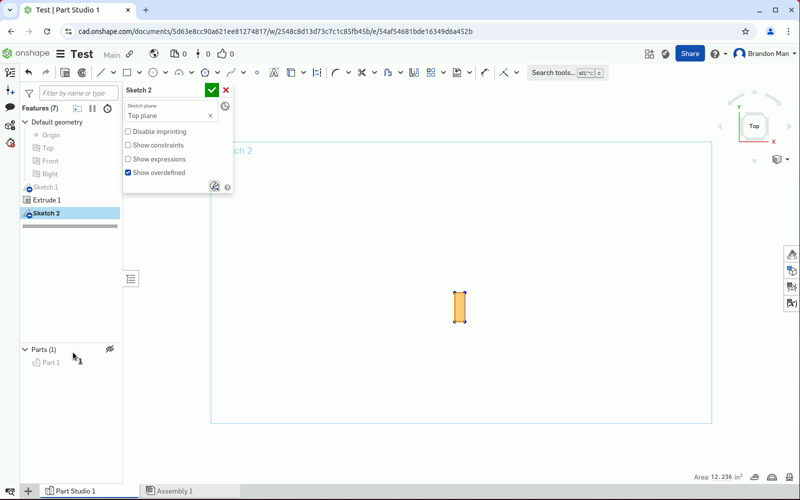
key(shift+y)
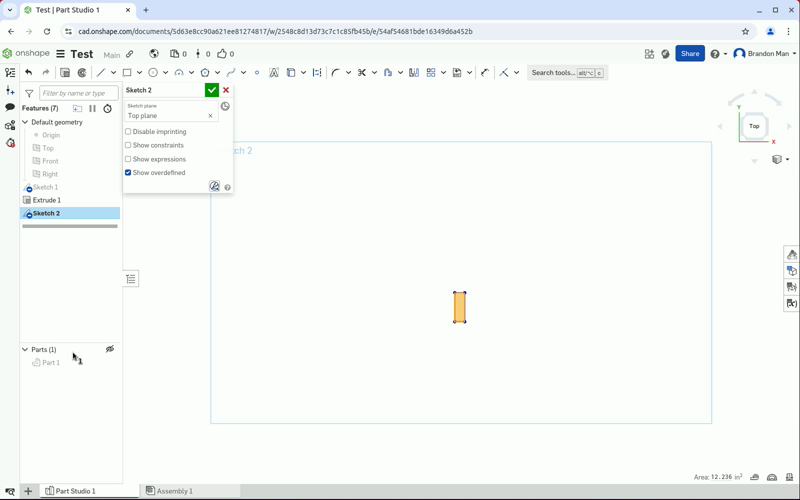
key(shift+e)
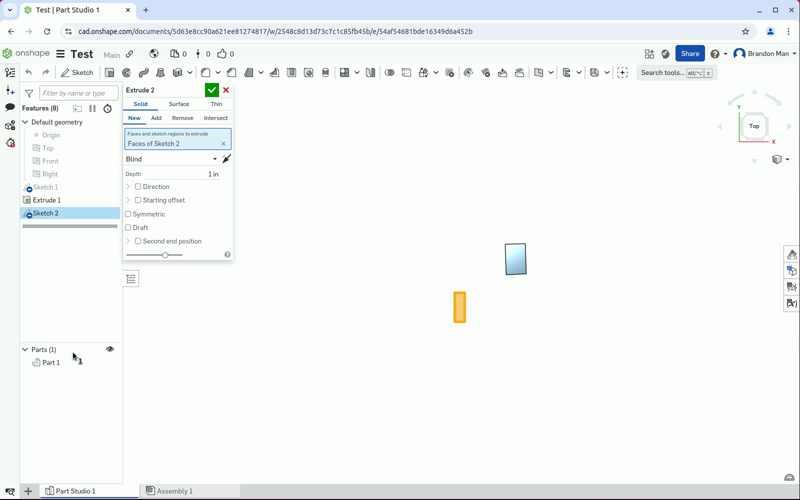
mouse_move(143, 106)
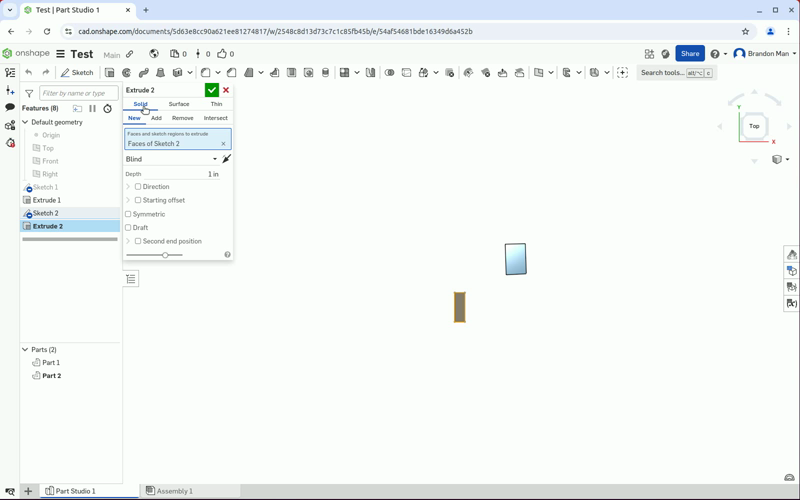
click(143, 106)
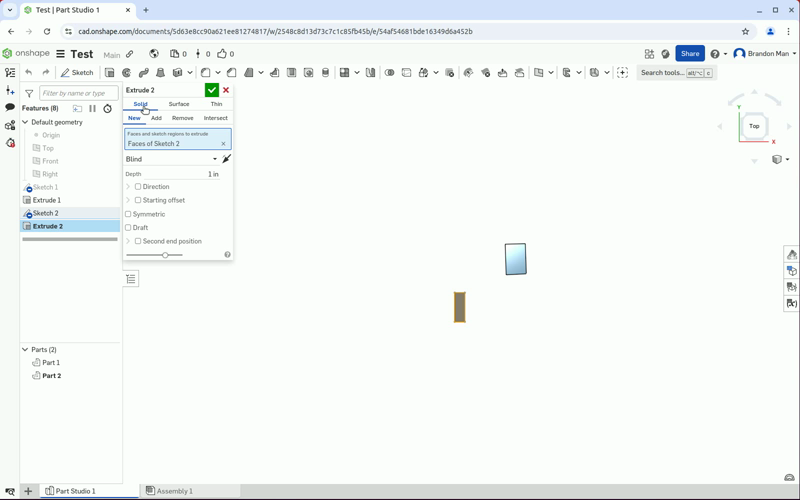
mouse_move(137, 120)
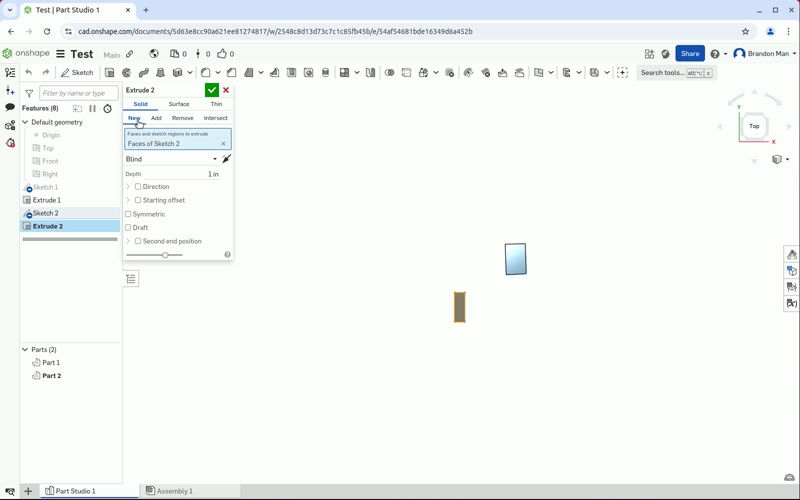
click(137, 120)
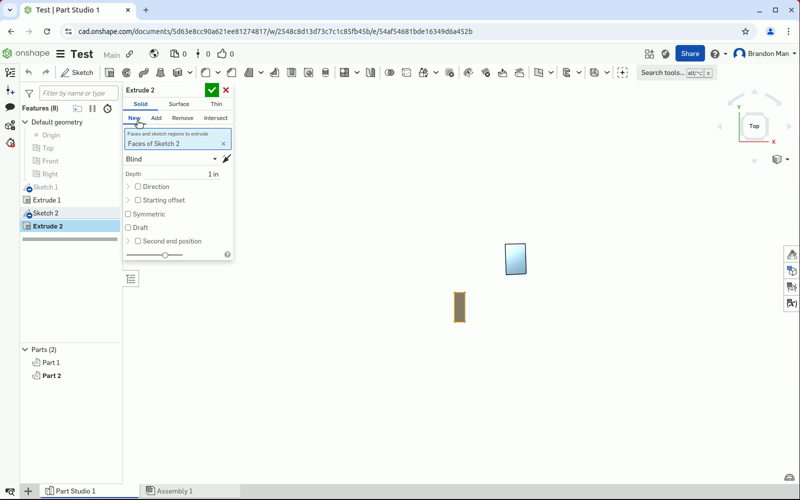
key(tab, 4)
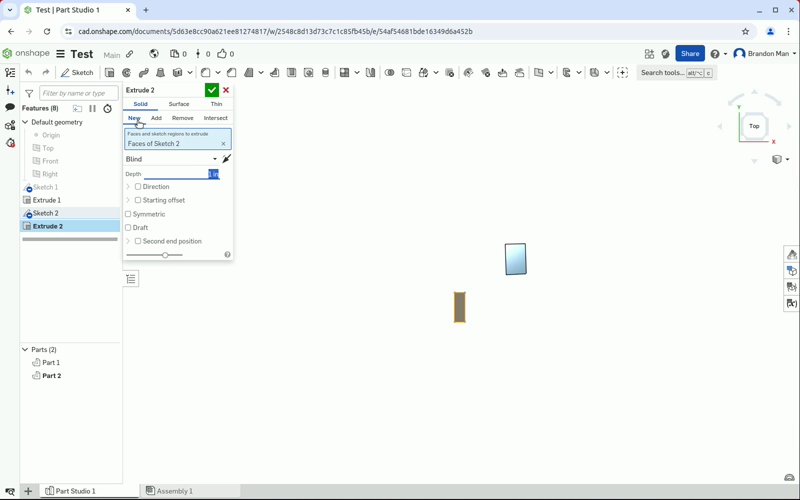
text(0.963)
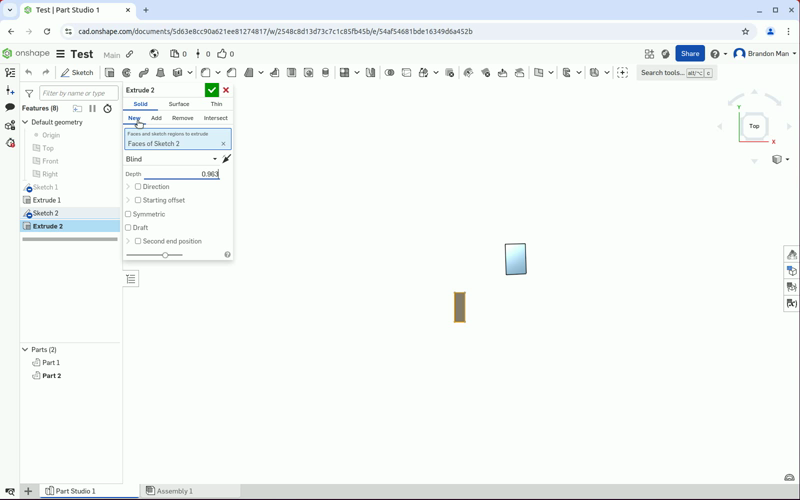
key(enter)
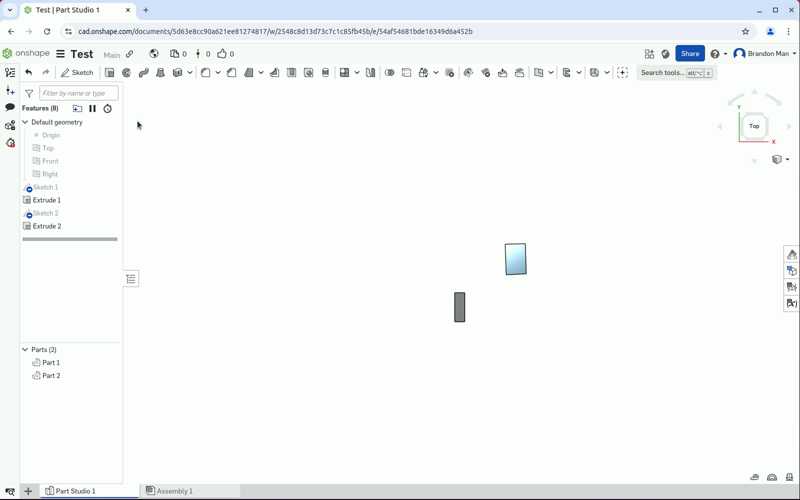
key(shift+h)
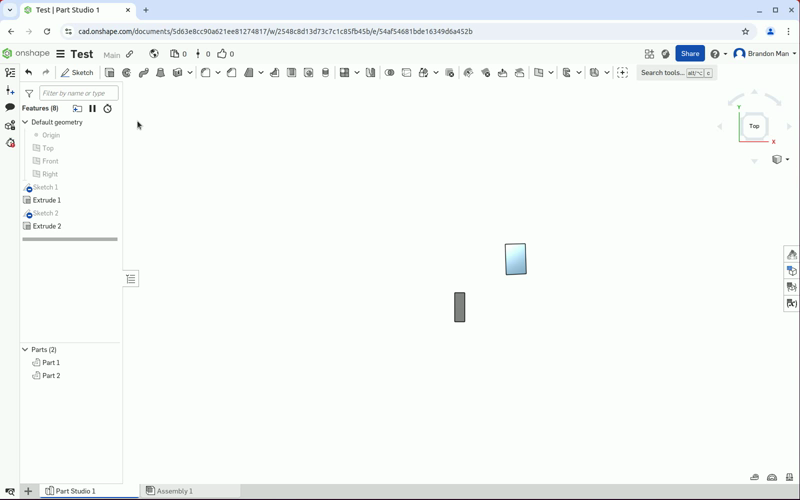
key(shift+h)
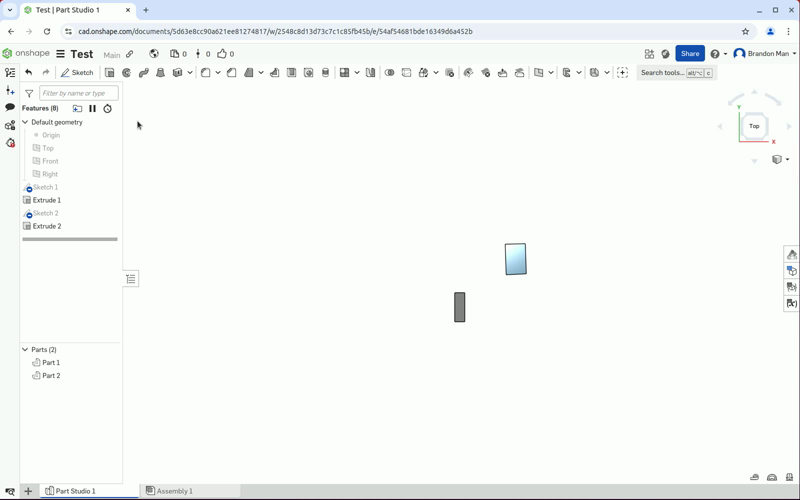
mouse_move(73, 189)
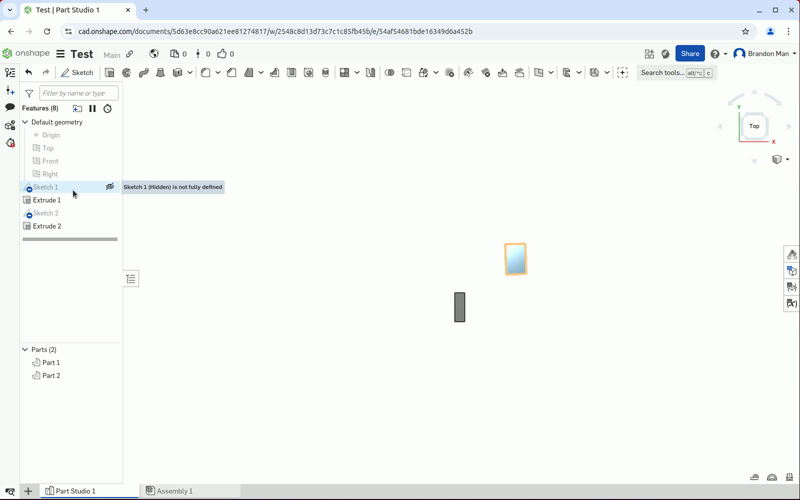
click(73, 189)
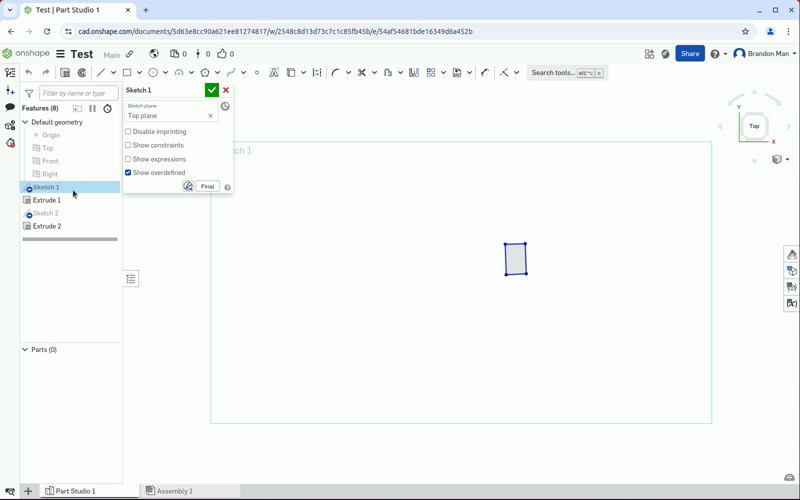
mouse_move(229, 92)
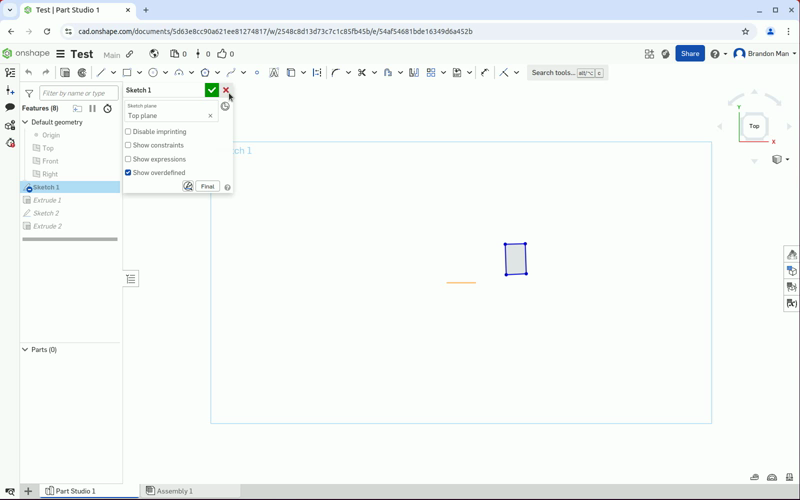
click(229, 92)
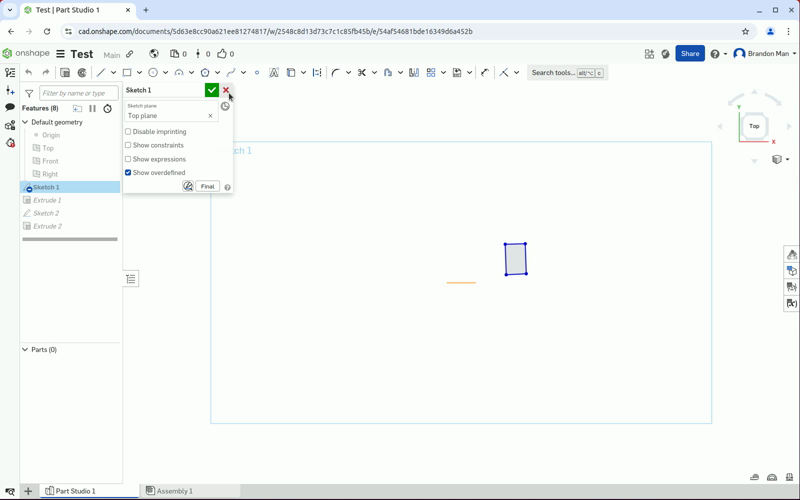
key(shift+s)
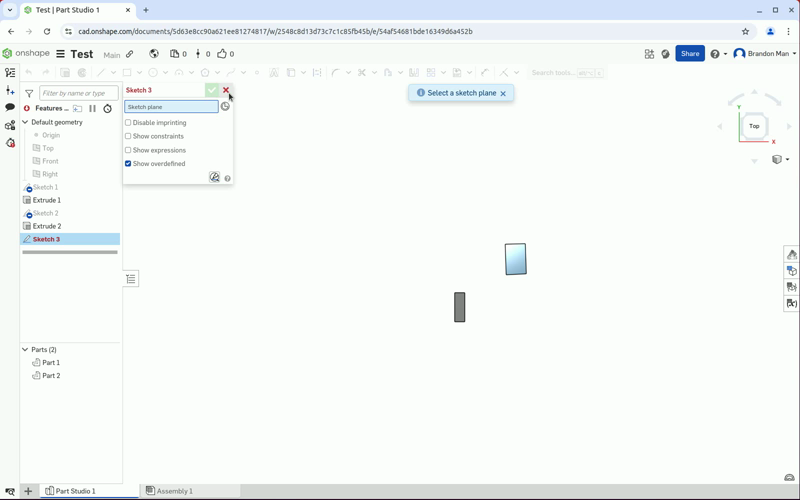
mouse_move(73, 150)
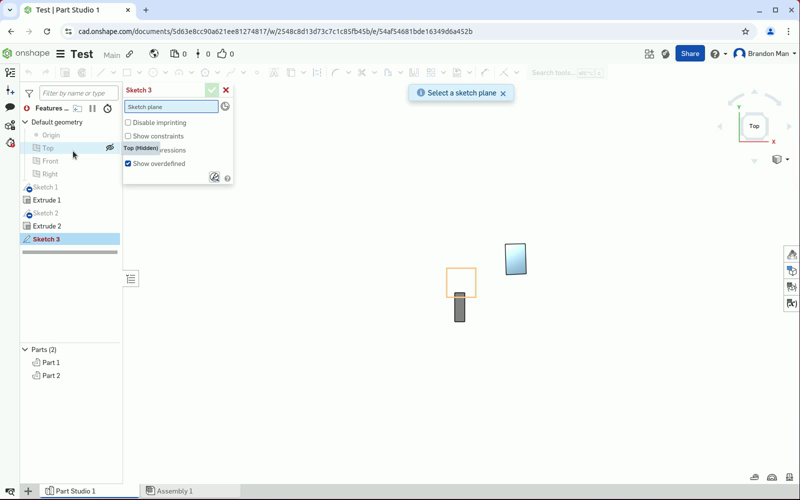
click(73, 150)
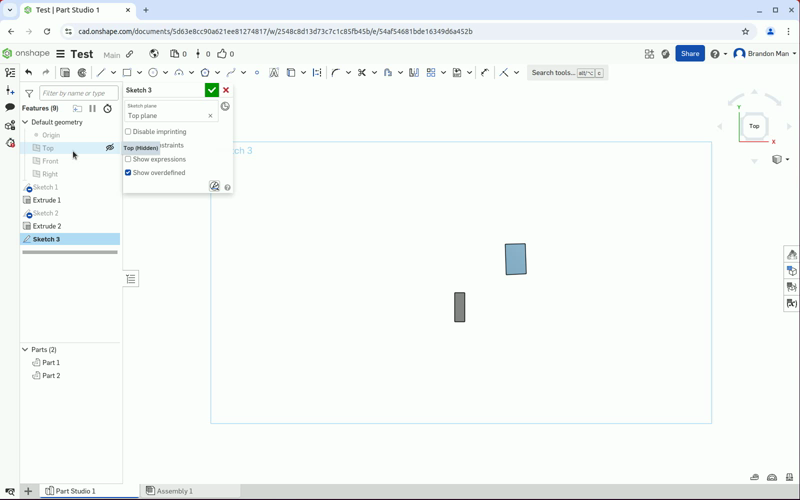
mouse_move(73, 352)
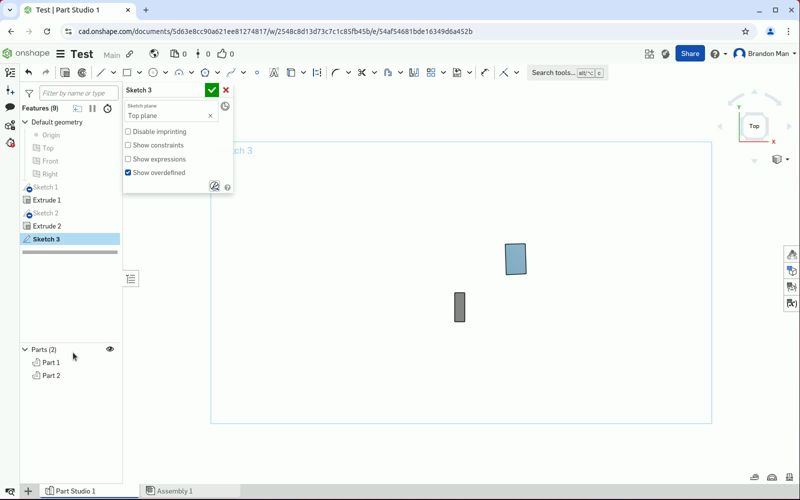
key(y)
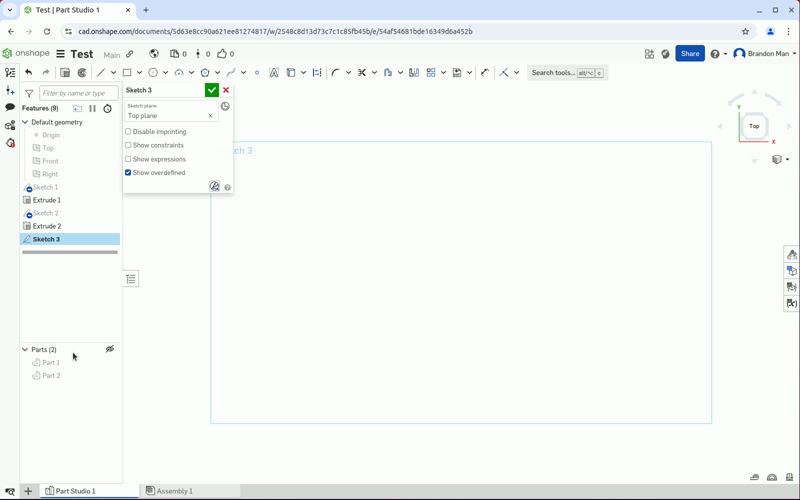
key(l)
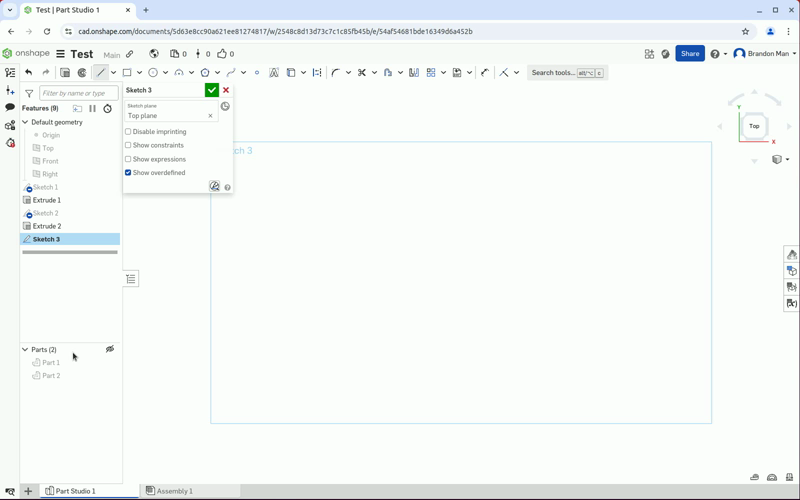
key_down(shift)
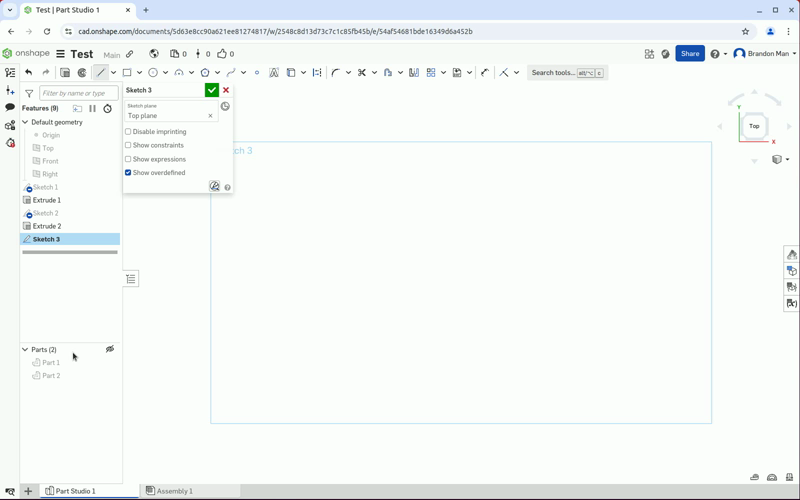
mouse_move(399, 357)
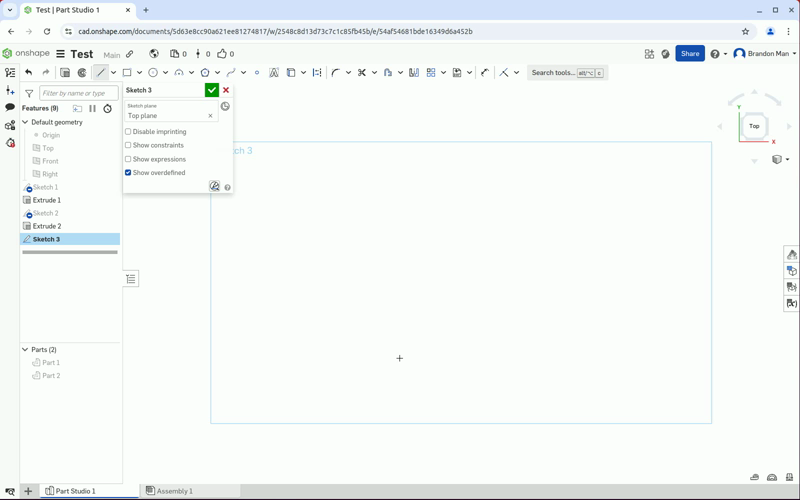
click(399, 357)
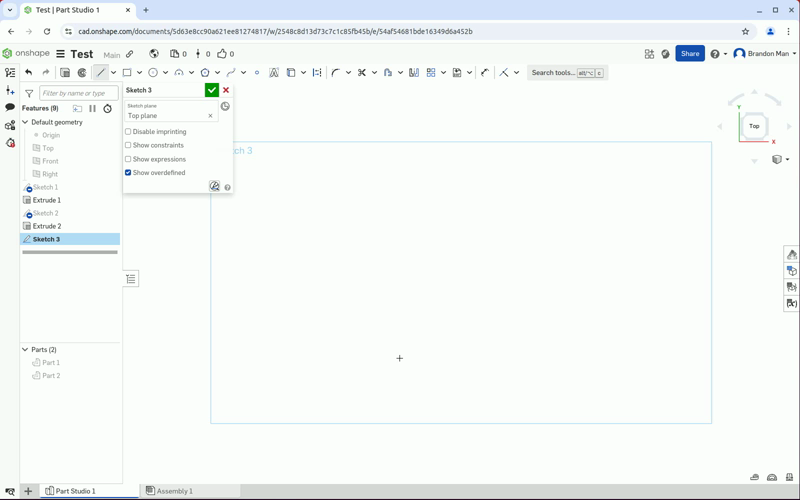
key_up(shift)
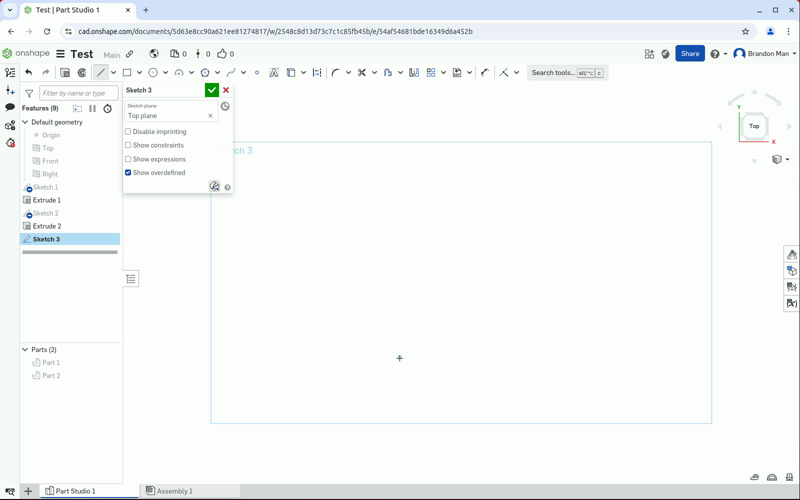
key_down(shift)
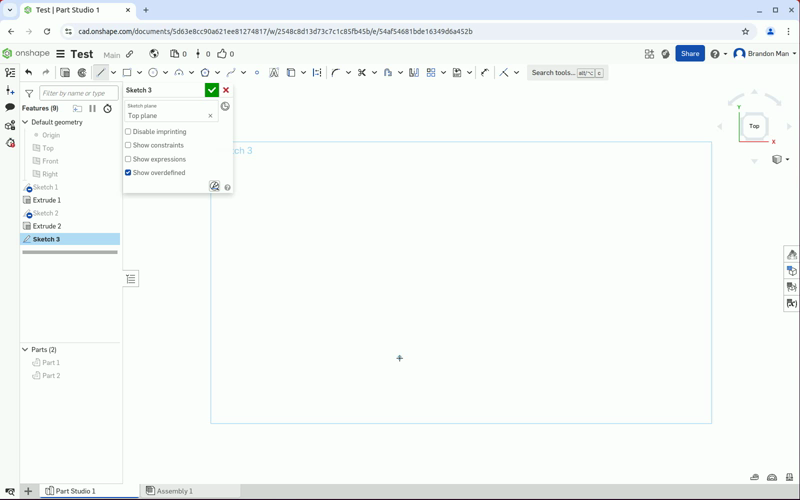
mouse_move(429, 357)
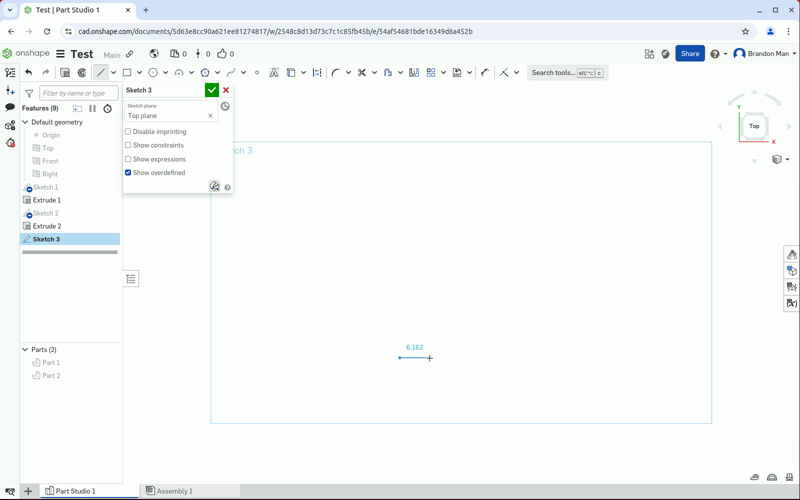
mouse_move(430, 357)
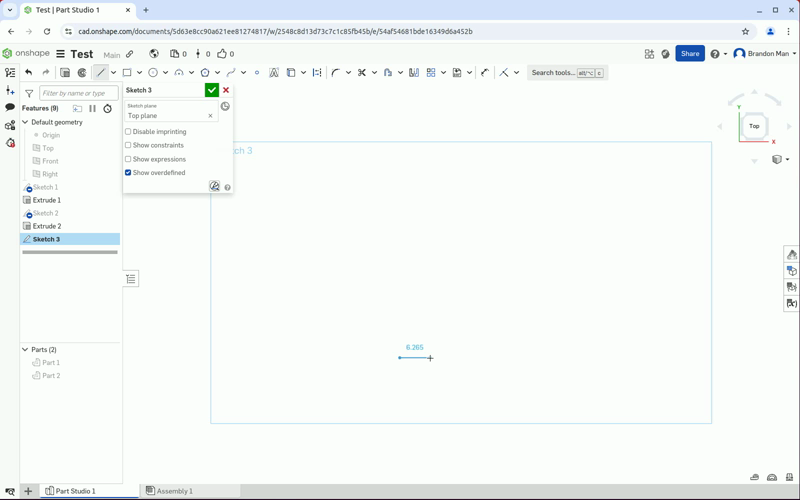
click(430, 357)
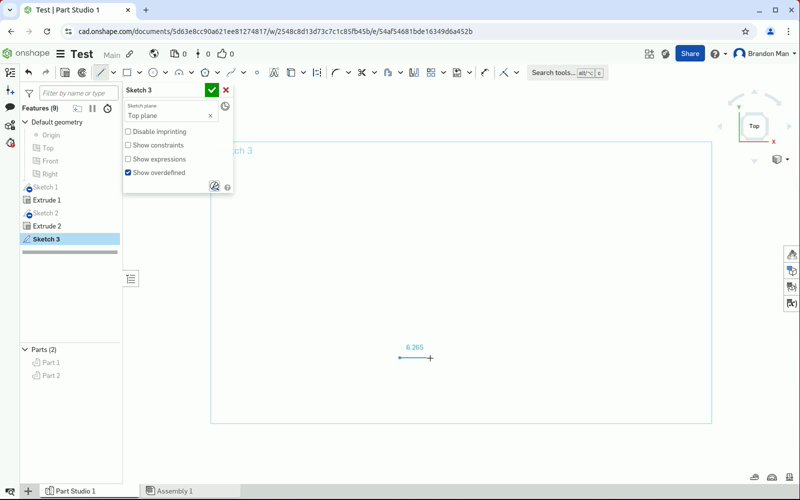
key_up(shift)
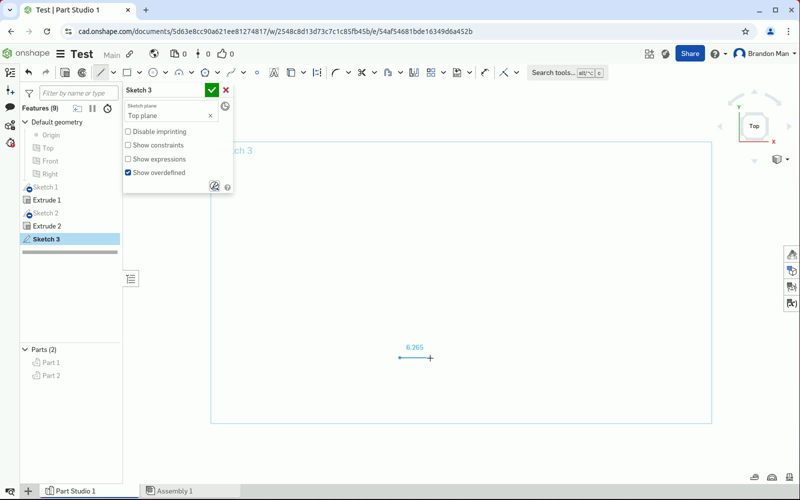
key_down(shift)
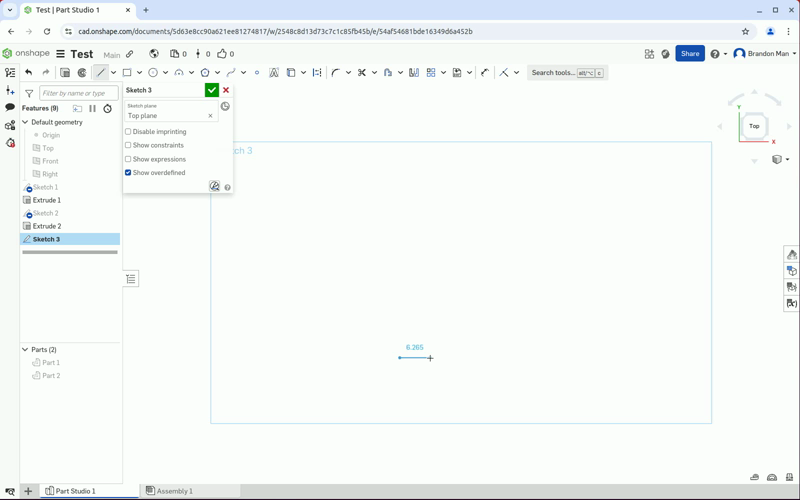
mouse_move(460, 357)
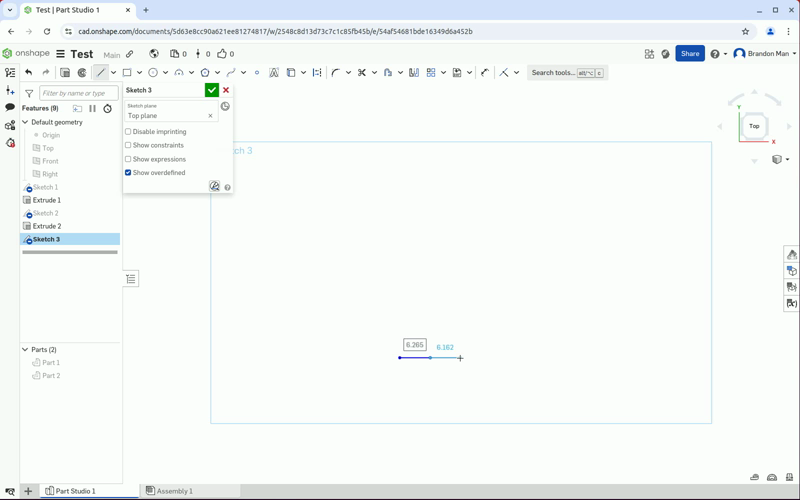
mouse_move(430, 353)
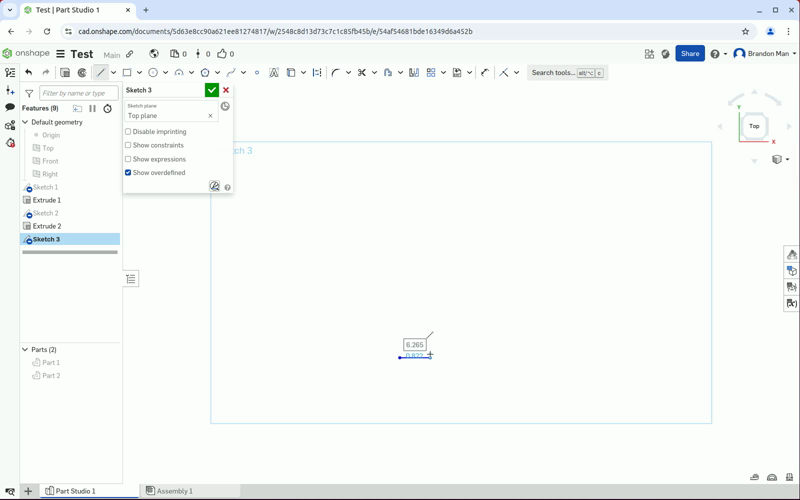
scroll(6)
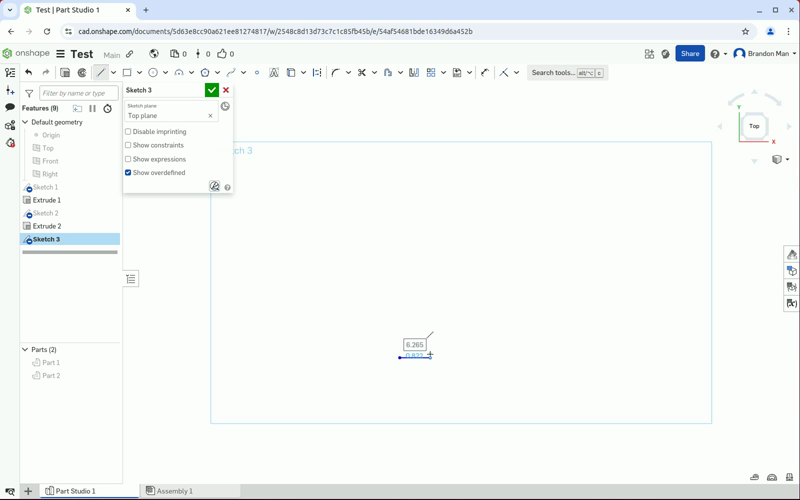
scroll(6)
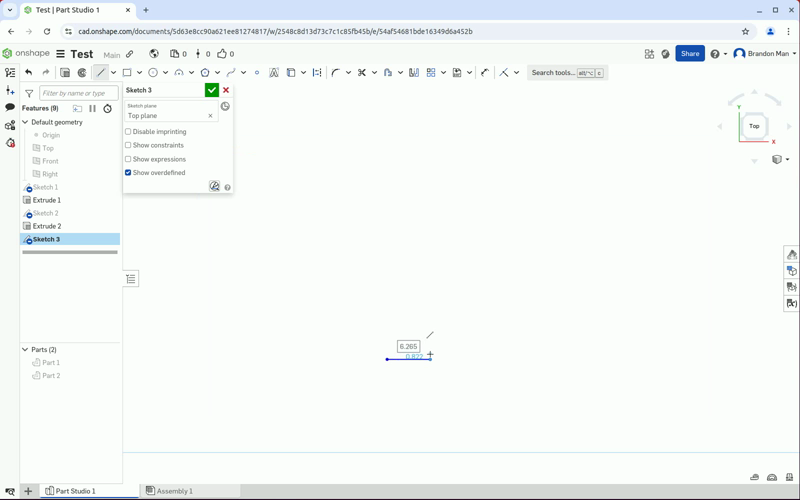
scroll(6)
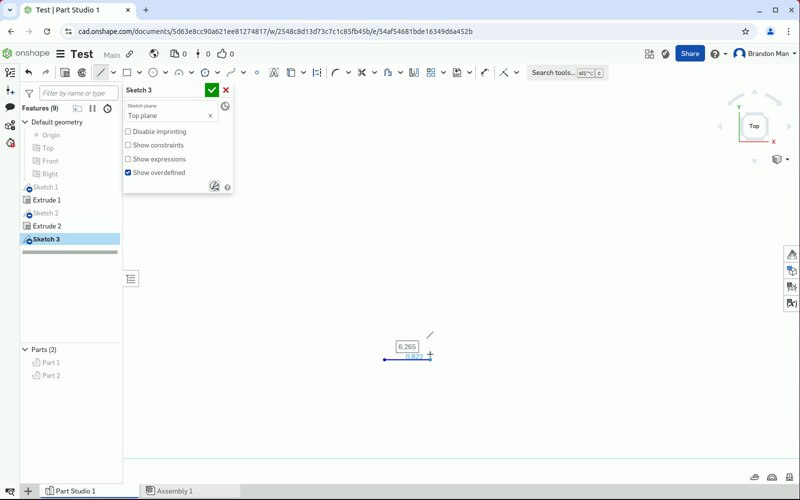
scroll(6)
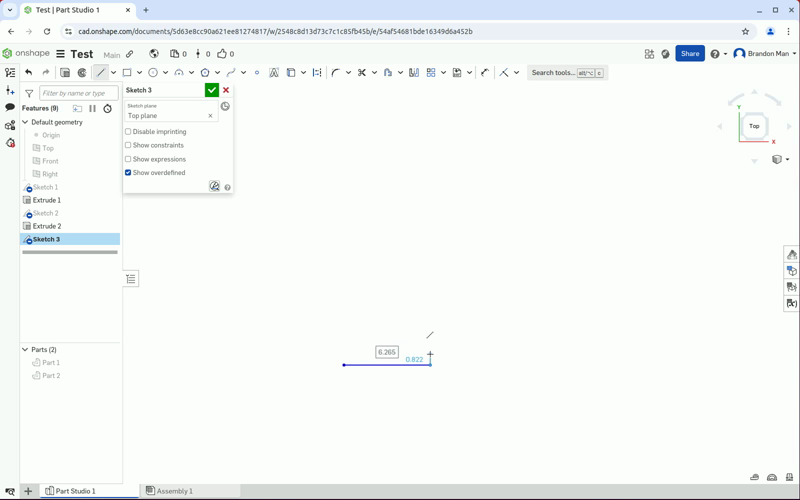
scroll(6)
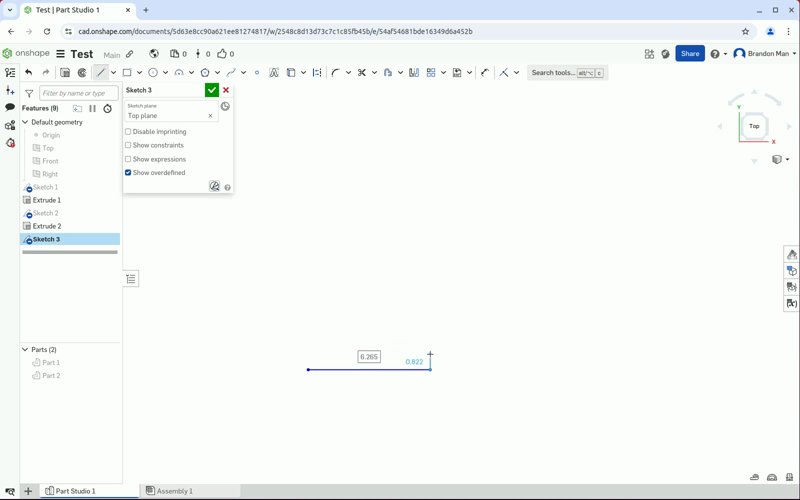
scroll(6)
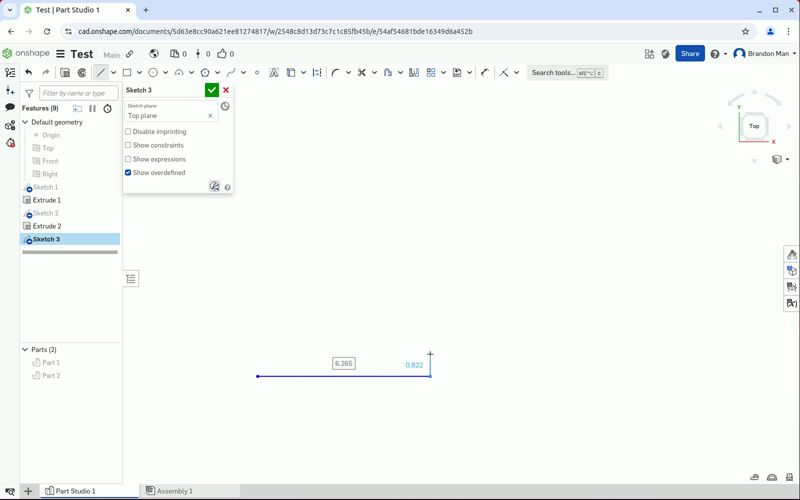
scroll(6)
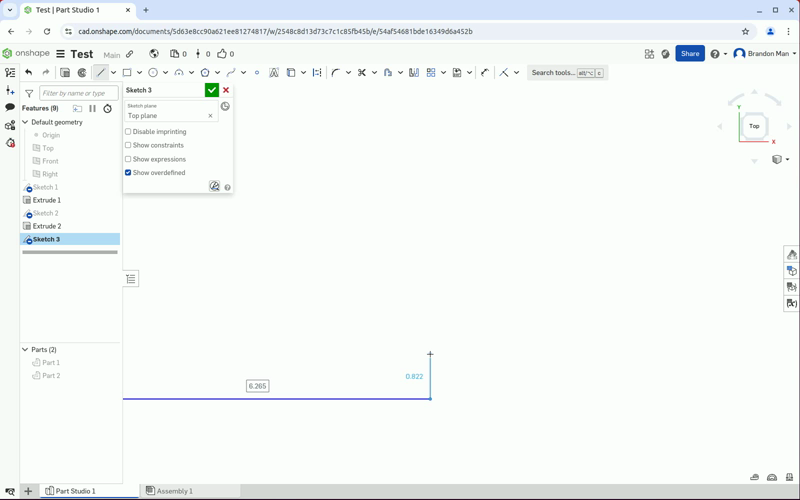
click(430, 353)
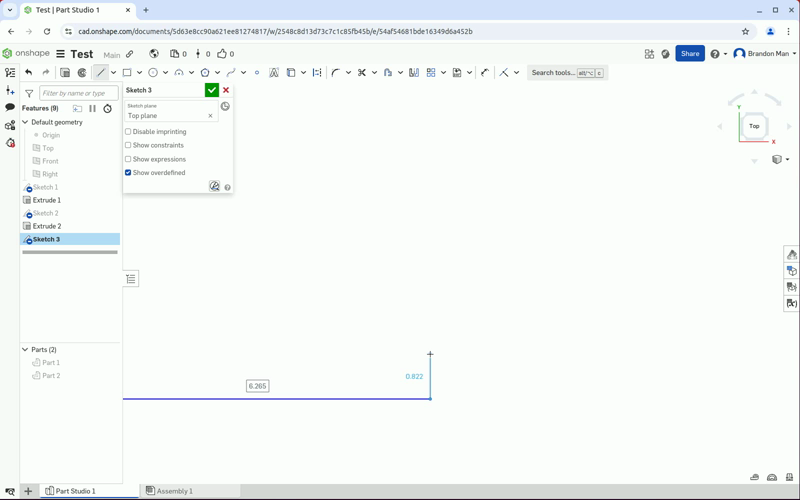
scroll(-6)
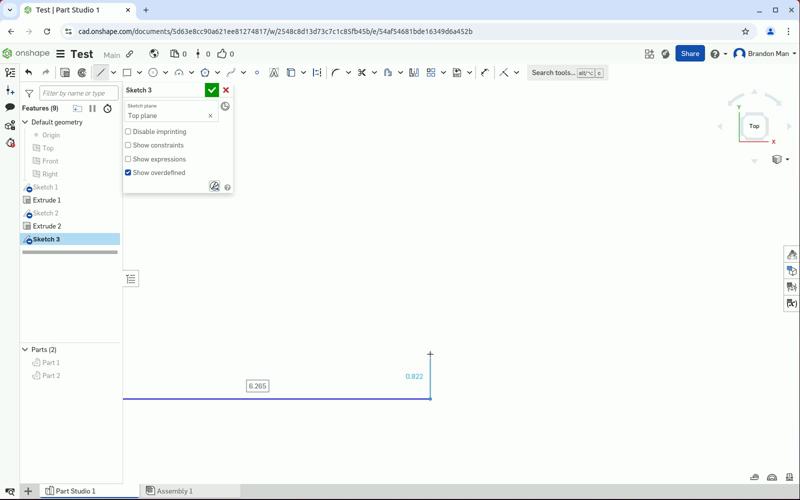
scroll(-6)
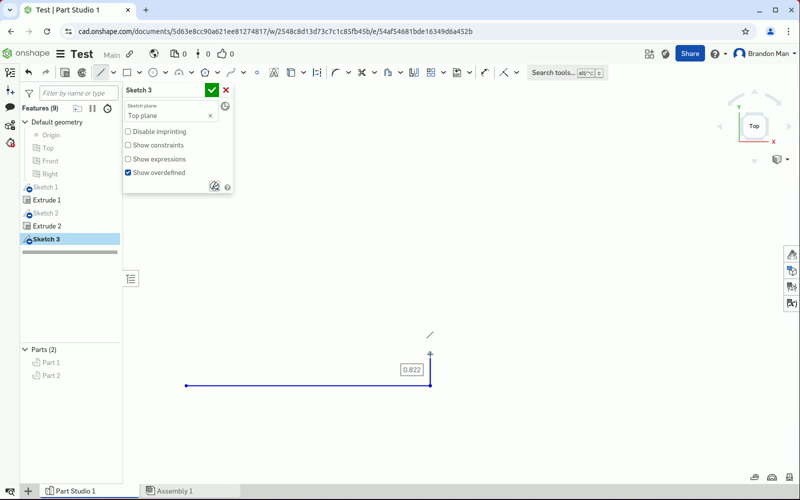
scroll(-6)
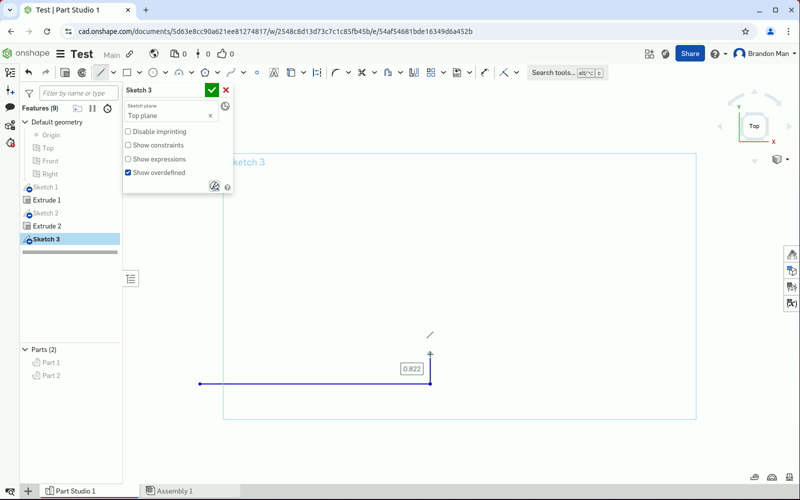
scroll(-6)
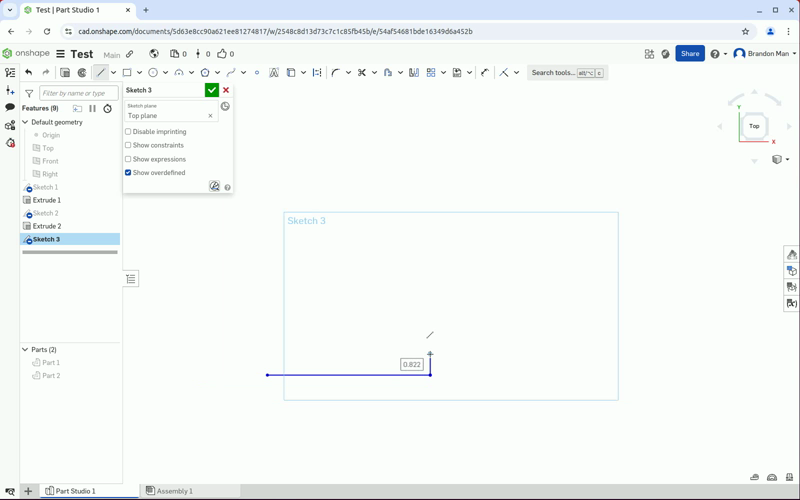
scroll(-6)
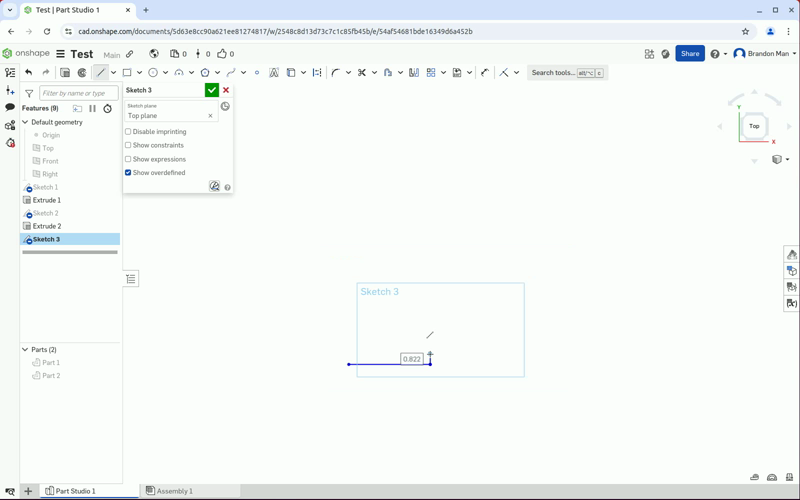
scroll(-6)
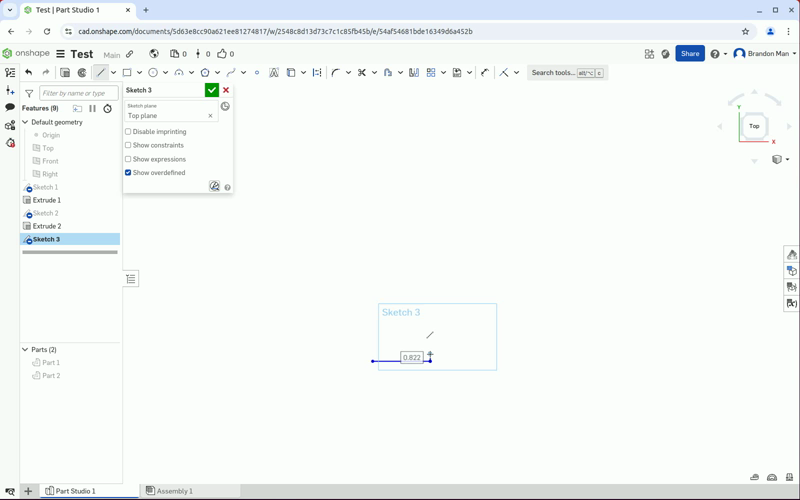
scroll(-6)
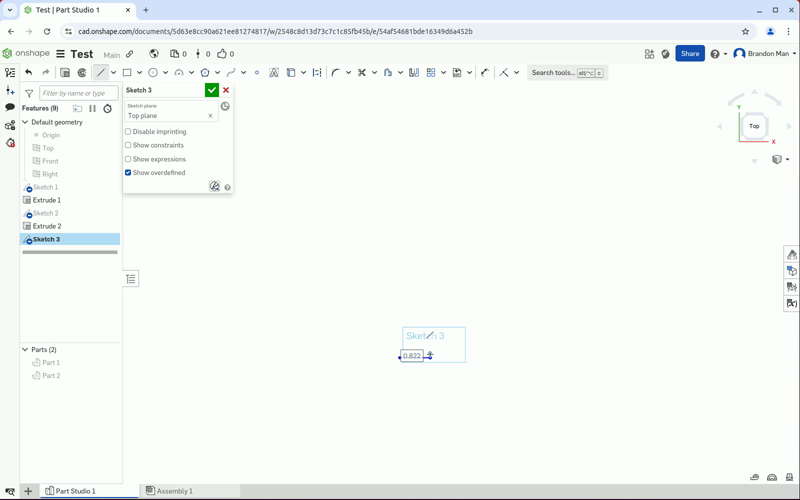
key_up(shift)
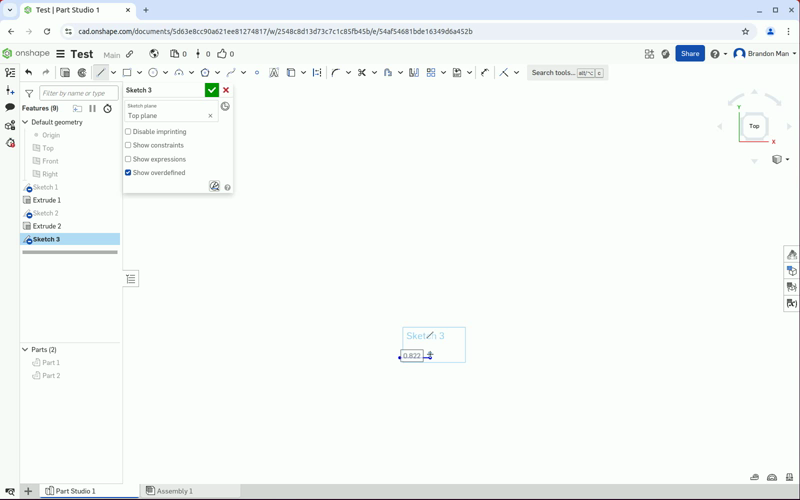
key_down(shift)
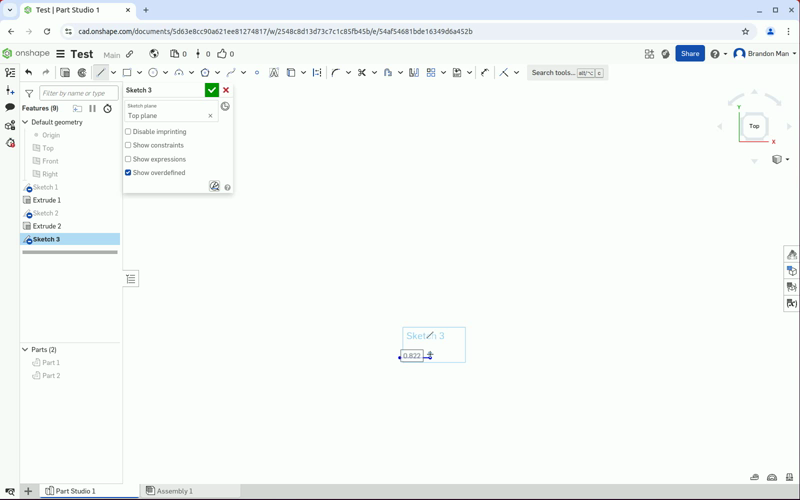
mouse_move(460, 353)
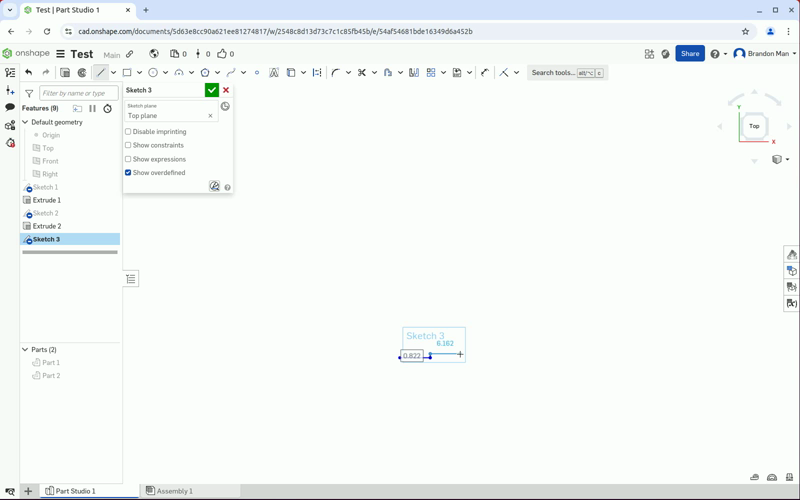
mouse_move(399, 353)
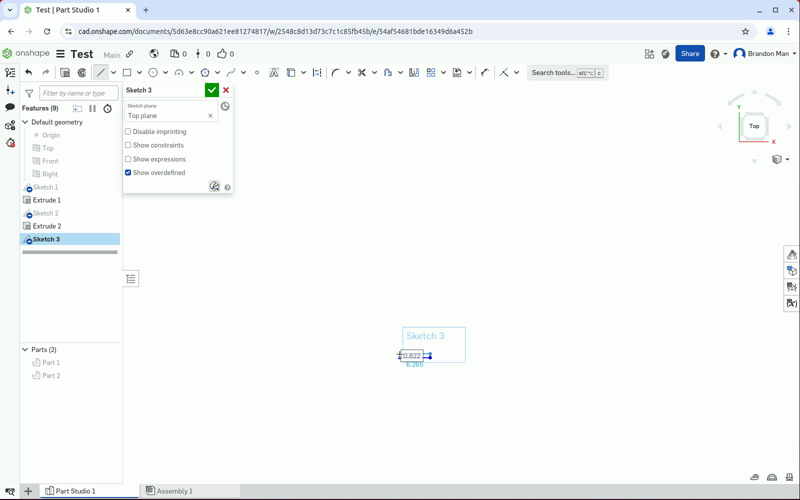
scroll(6)
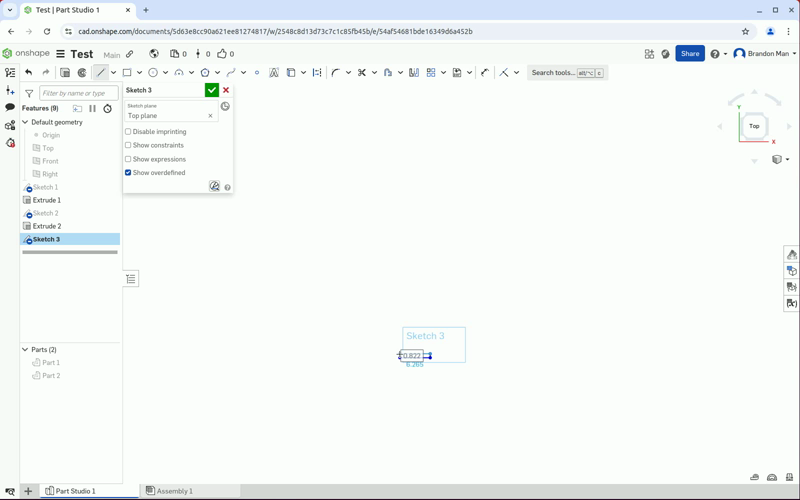
scroll(6)
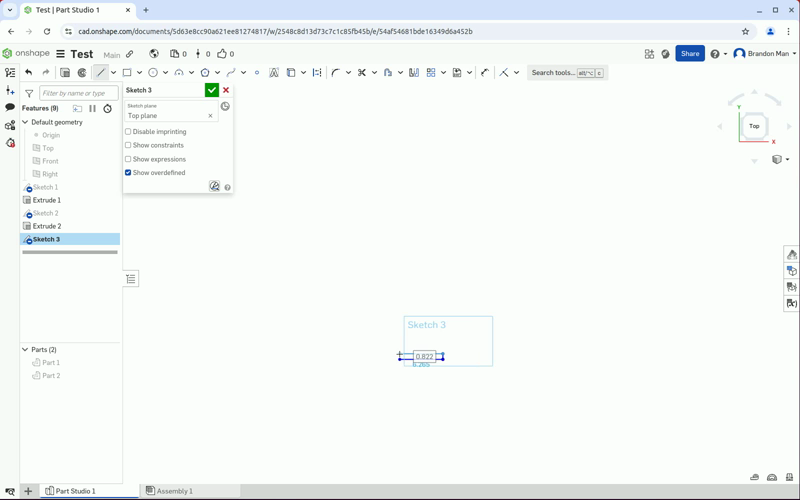
scroll(6)
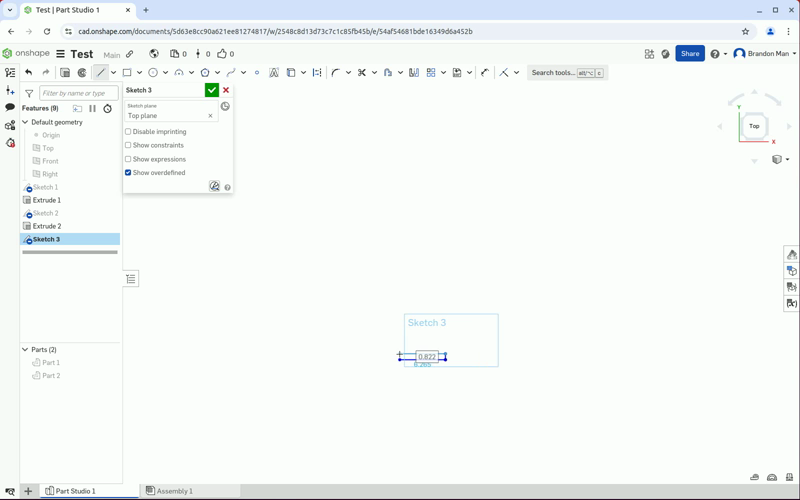
scroll(6)
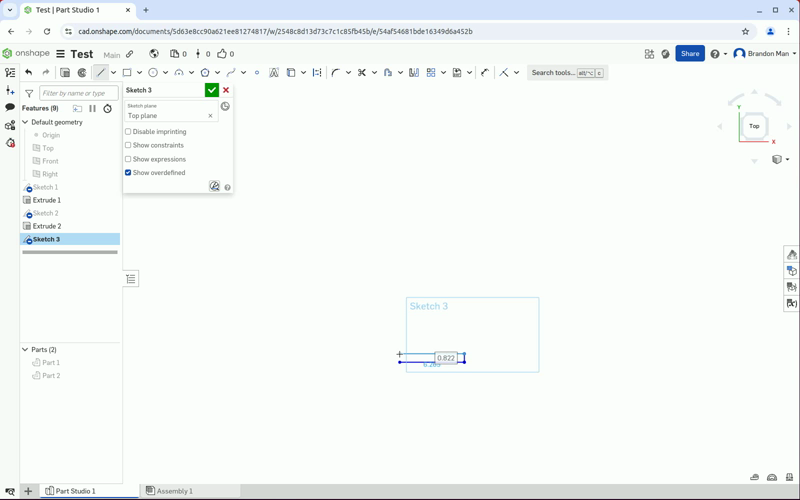
scroll(6)
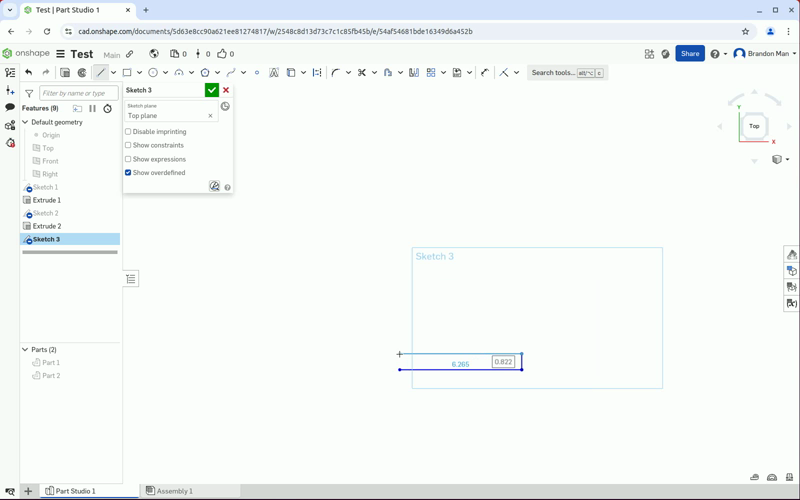
scroll(6)
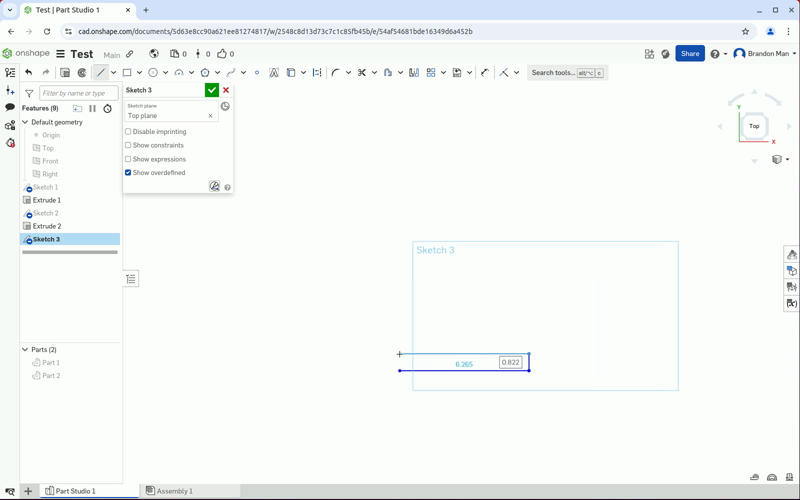
scroll(6)
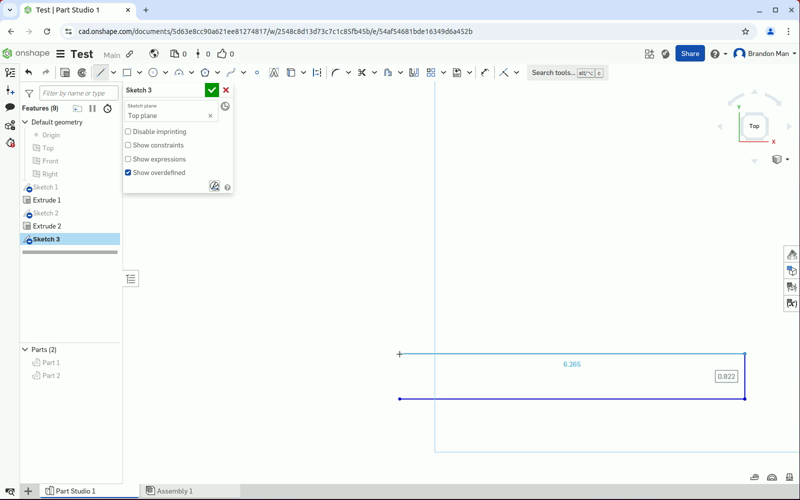
click(399, 353)
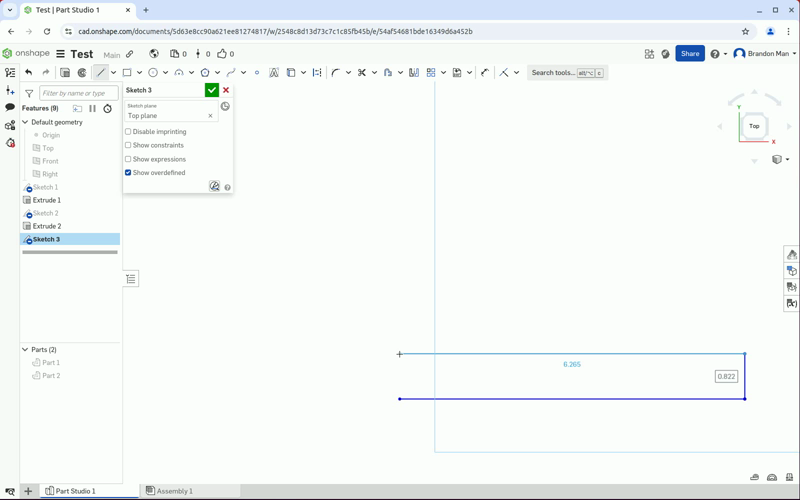
scroll(-6)
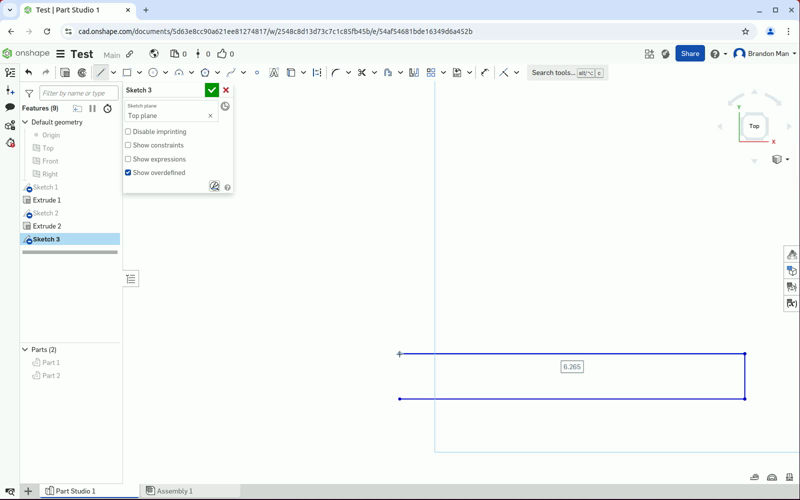
scroll(-6)
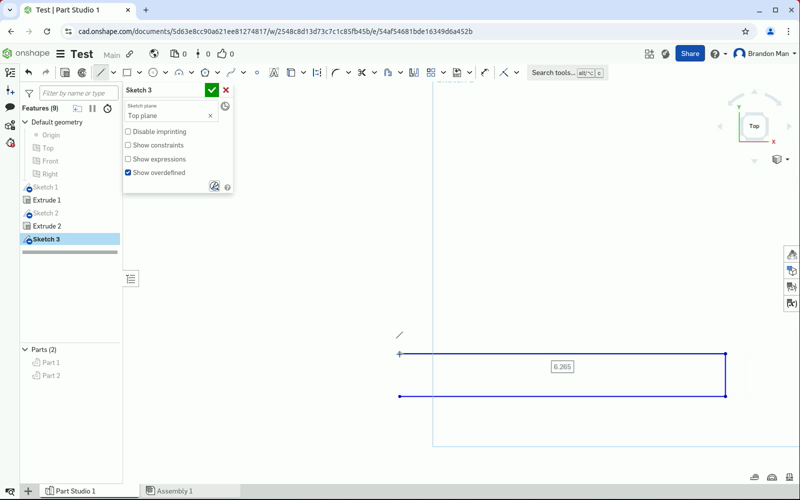
scroll(-6)
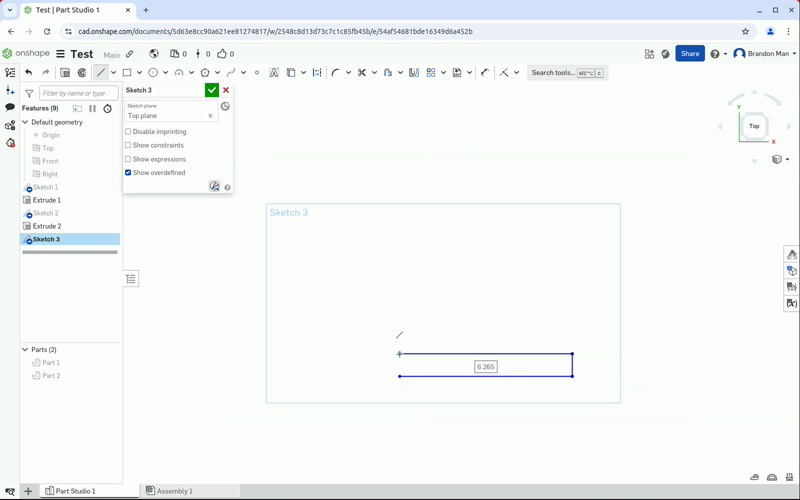
scroll(-6)
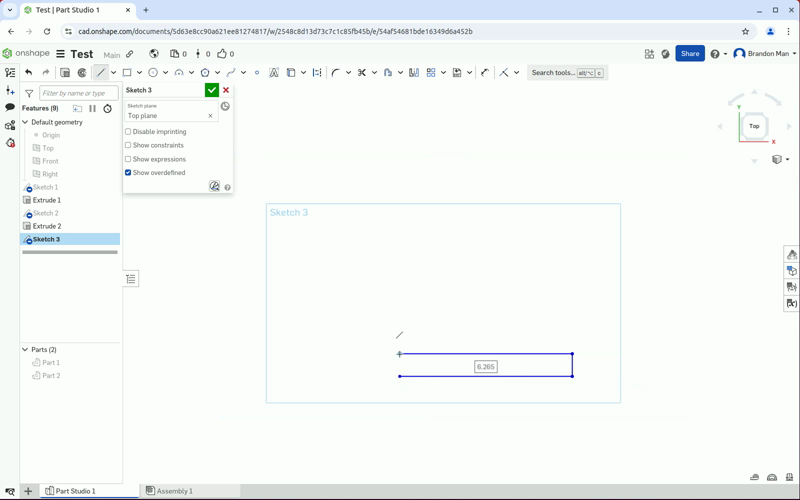
scroll(-6)
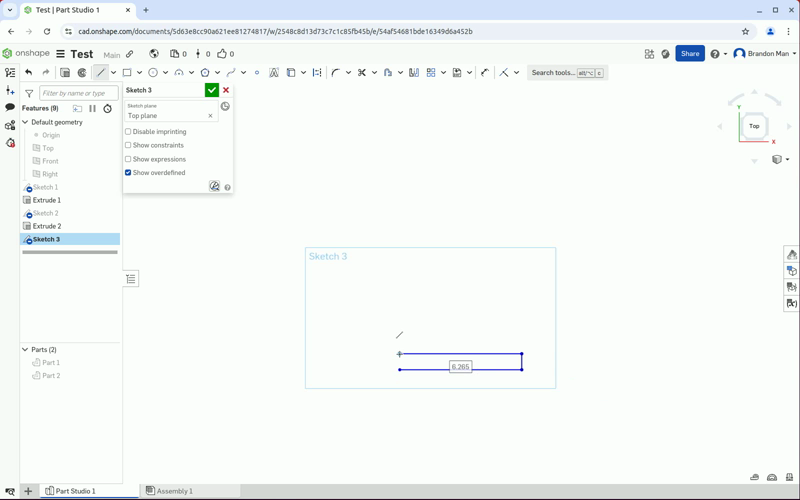
scroll(-6)
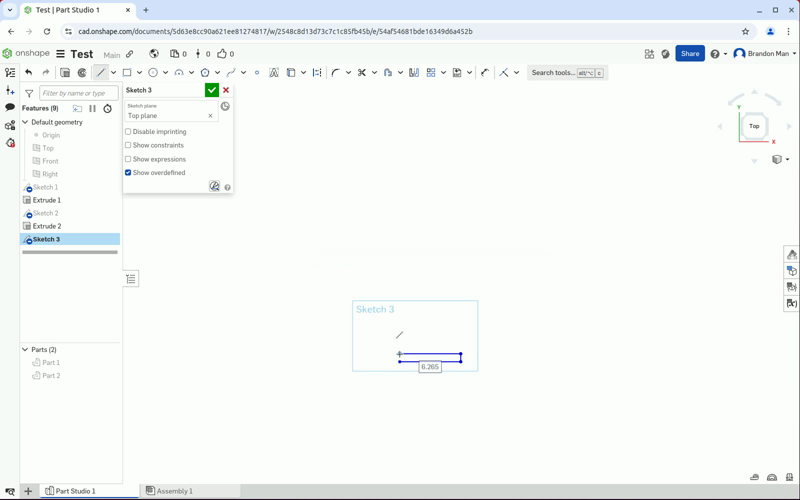
scroll(-6)
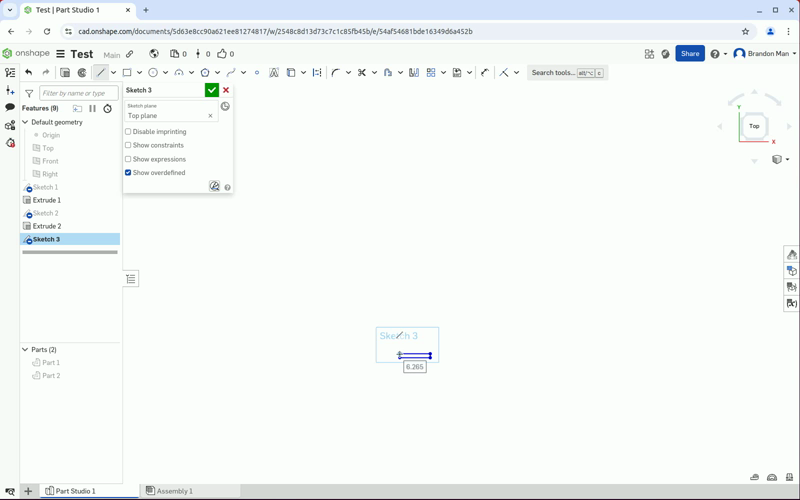
key_up(shift)
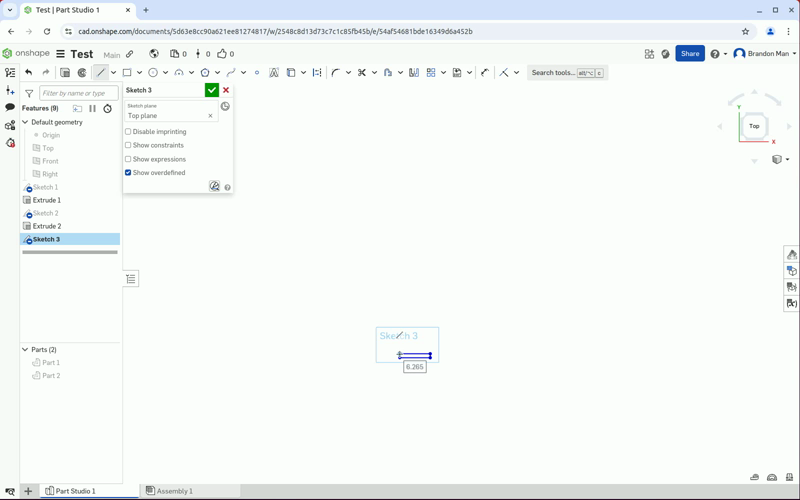
mouse_move(429, 353)
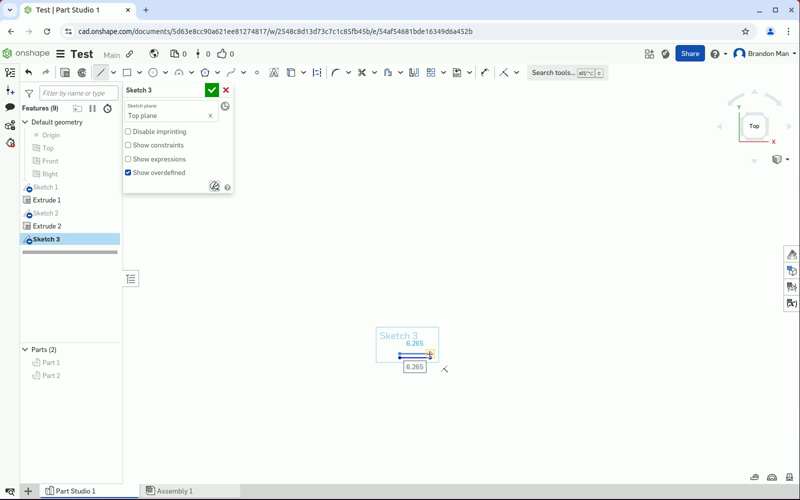
key_down(shift)
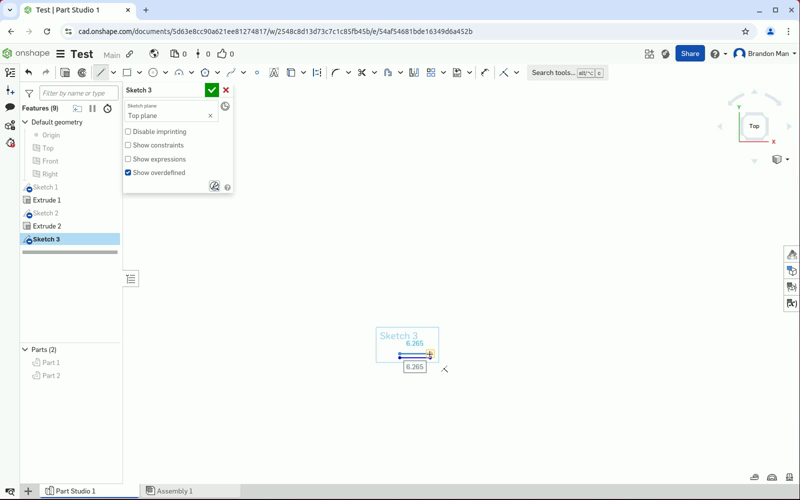
mouse_move(399, 357)
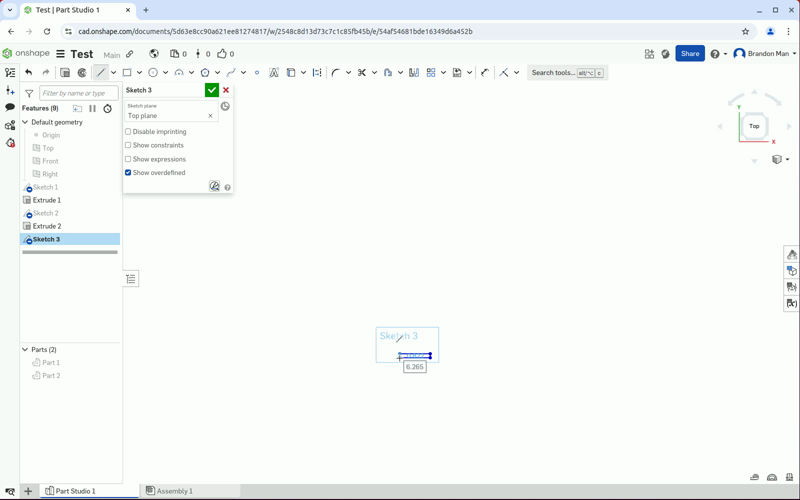
scroll(6)
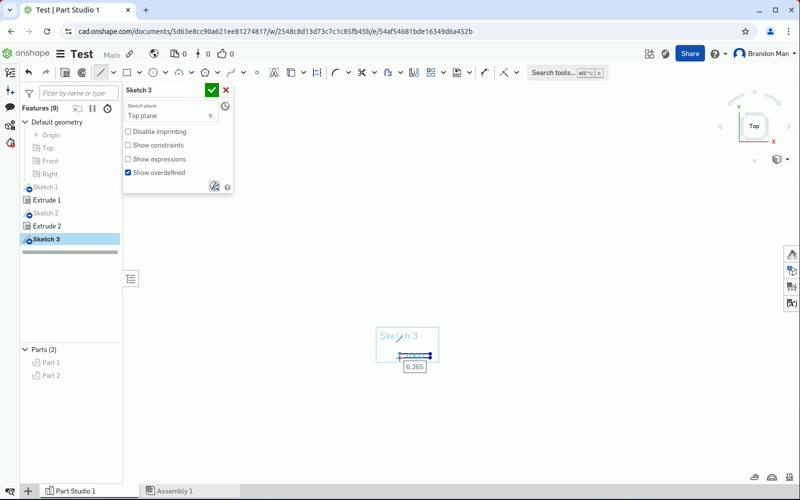
scroll(6)
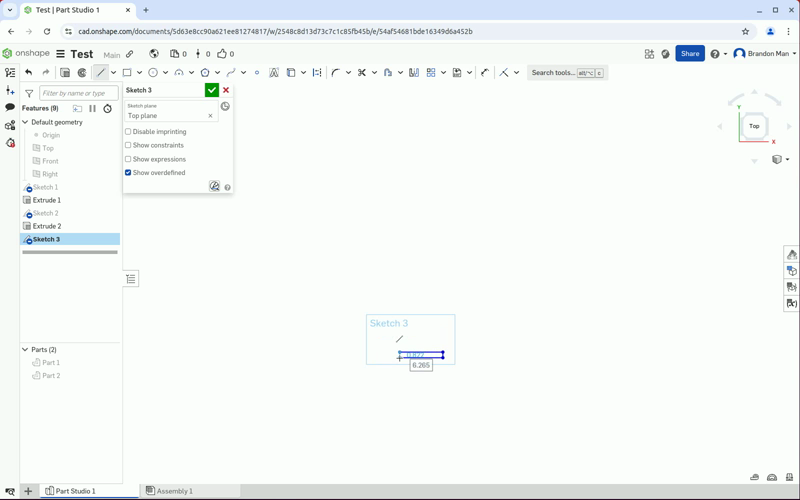
scroll(6)
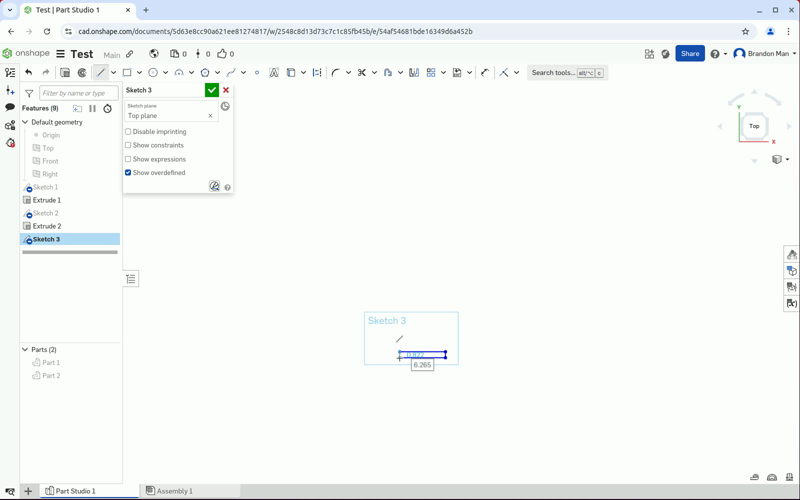
scroll(6)
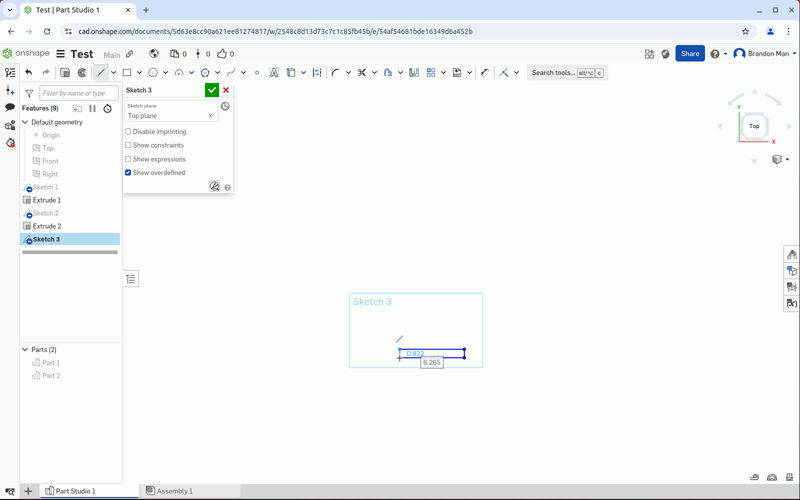
scroll(6)
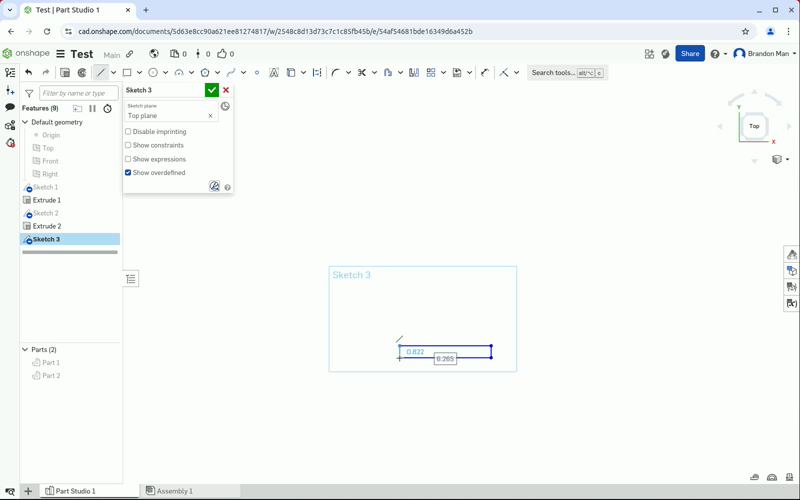
scroll(6)
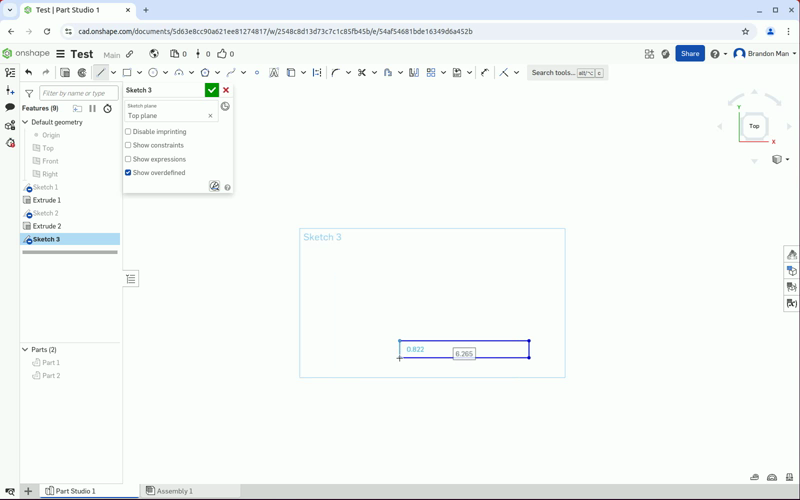
scroll(6)
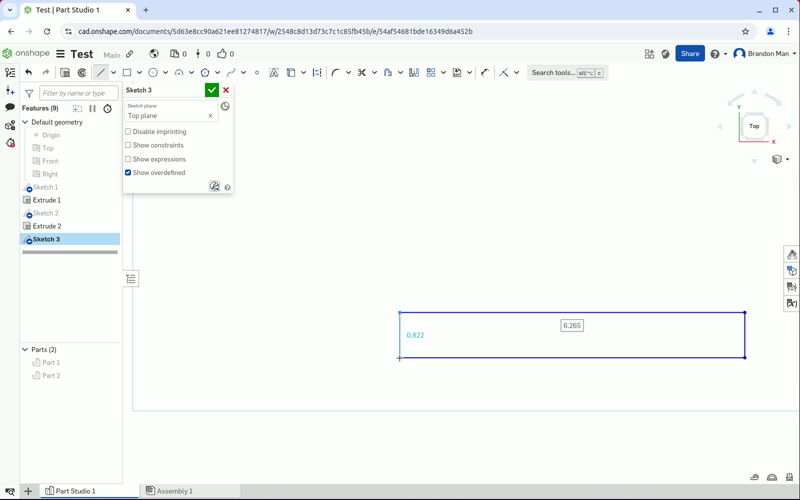
key_up(shift)
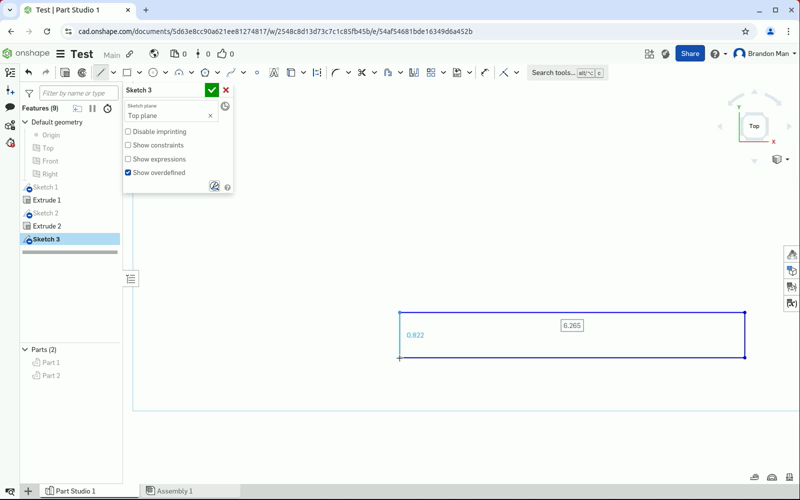
click(399, 357)
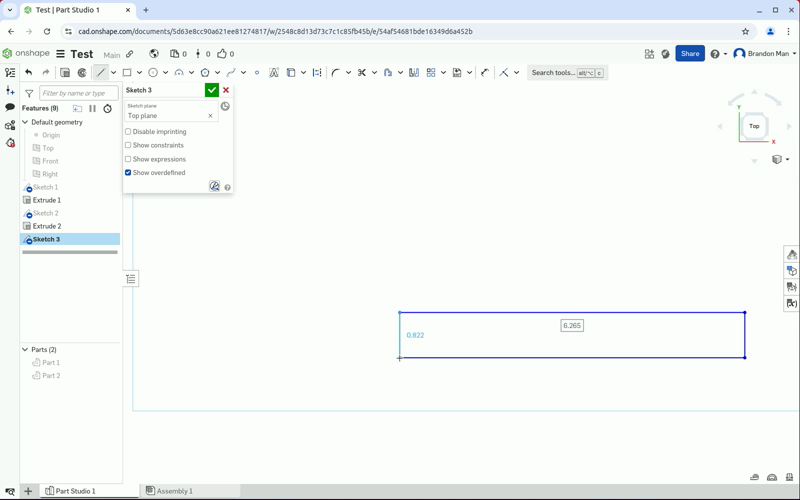
scroll(-6)
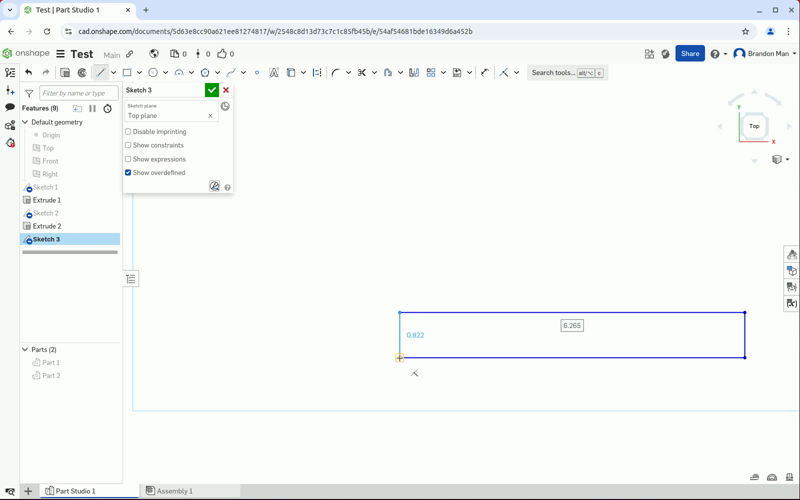
scroll(-6)
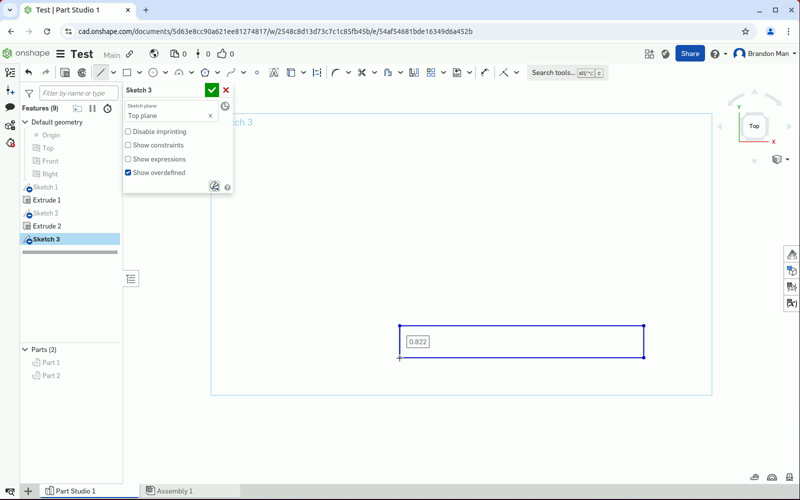
scroll(-6)
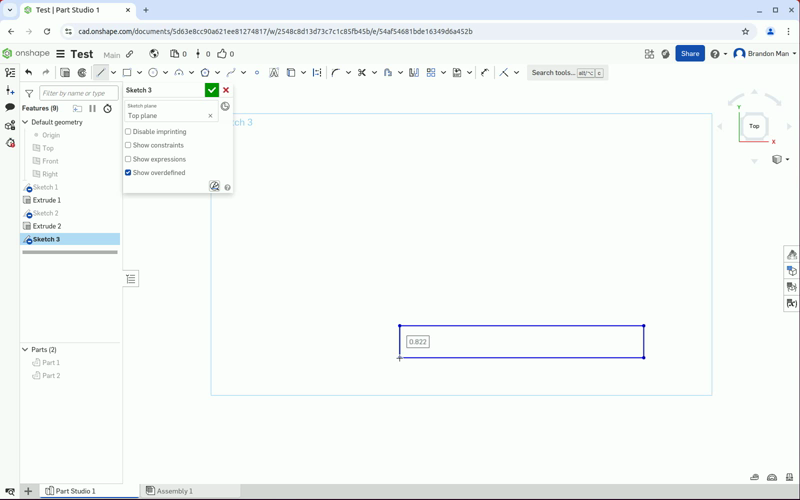
scroll(-6)
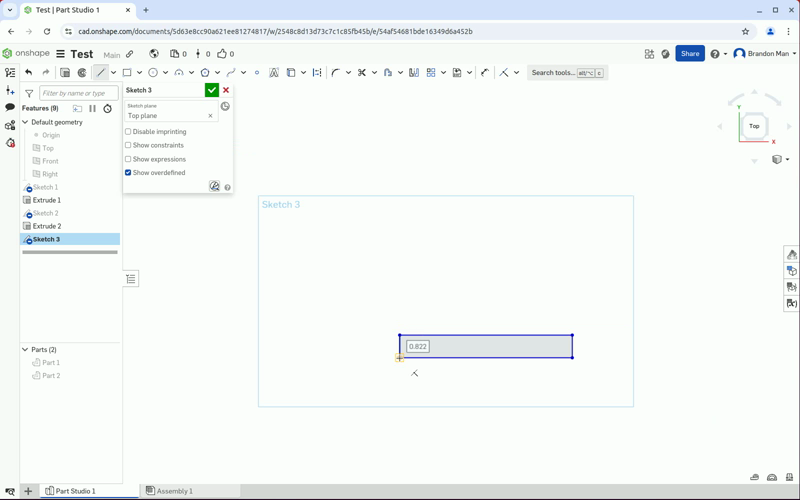
scroll(-6)
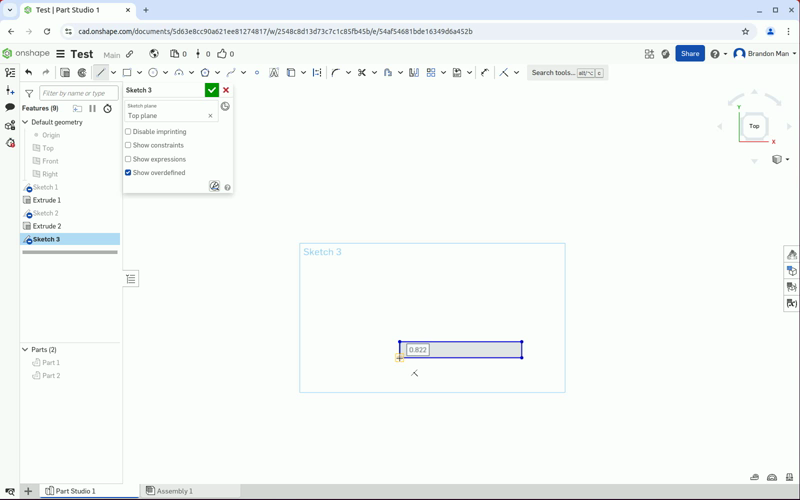
scroll(-6)
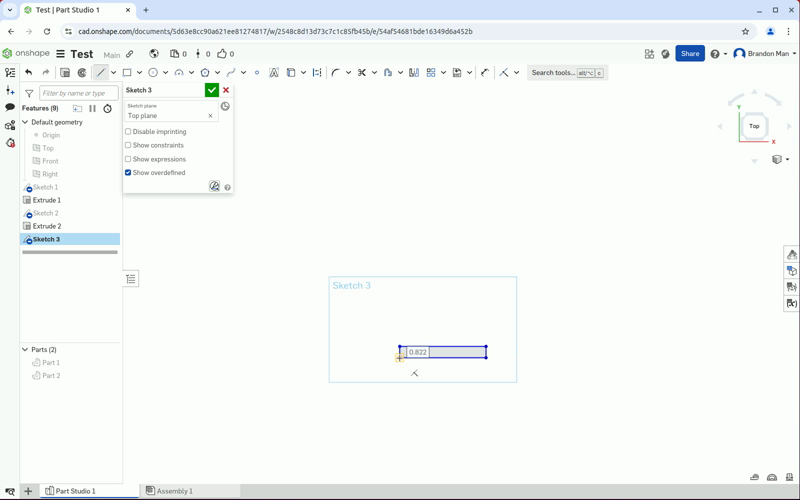
scroll(-6)
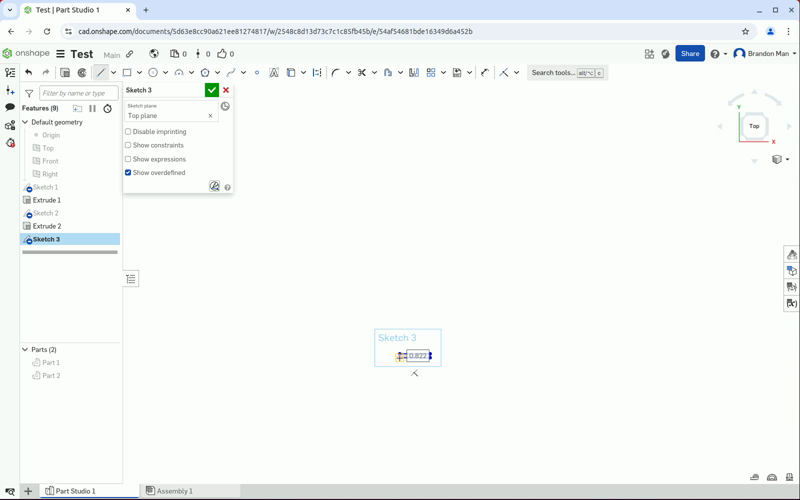
key(esc)
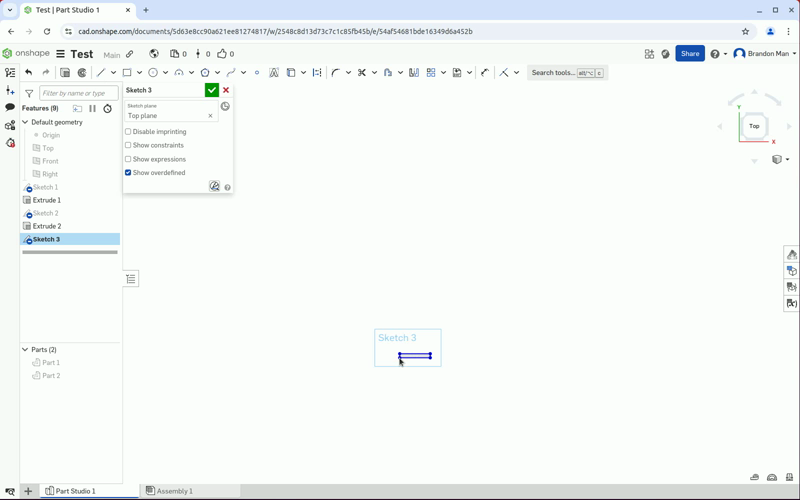
mouse_move(409, 357)
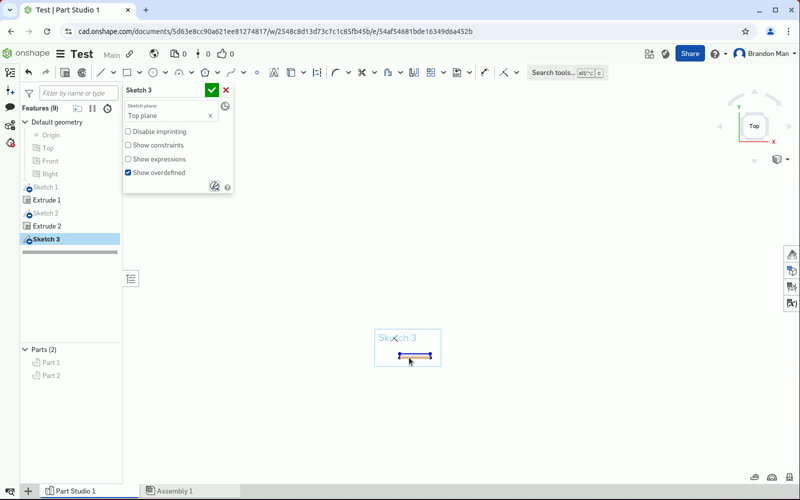
scroll(6)
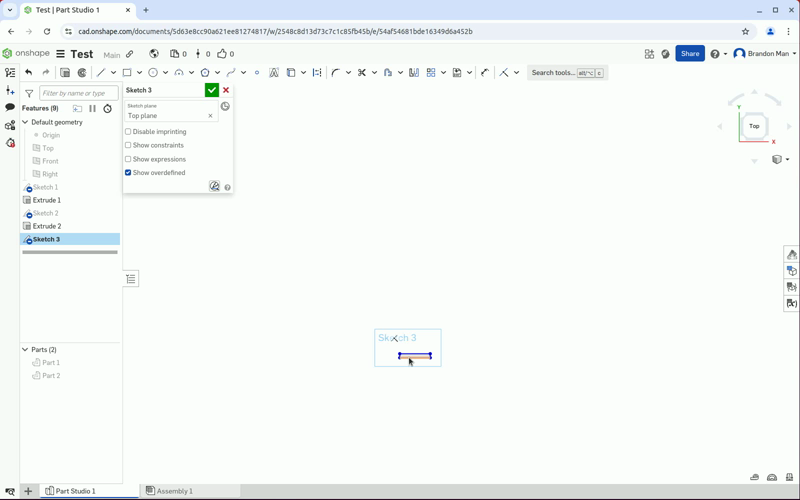
scroll(6)
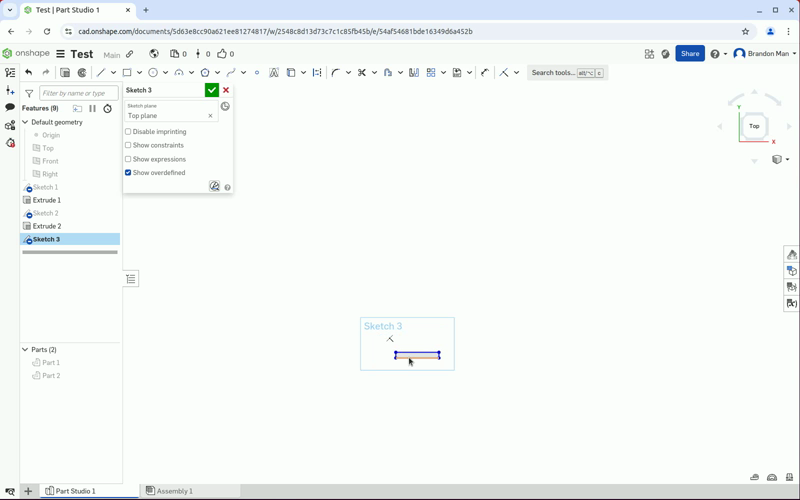
scroll(6)
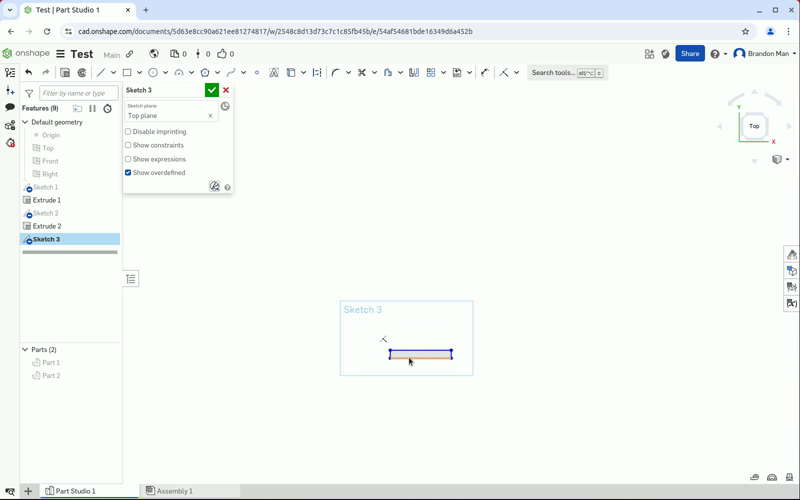
scroll(6)
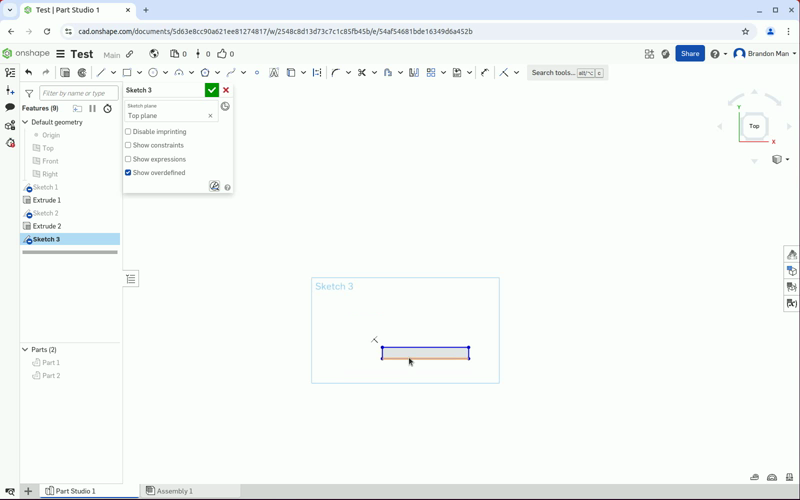
scroll(6)
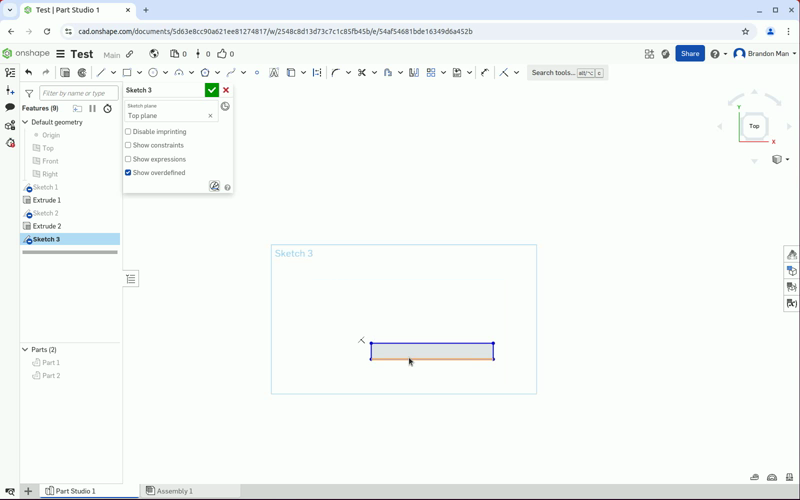
scroll(6)
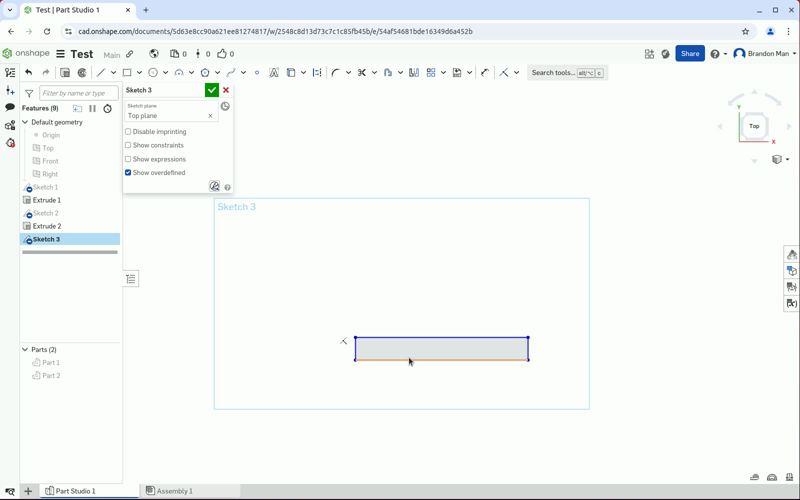
scroll(6)
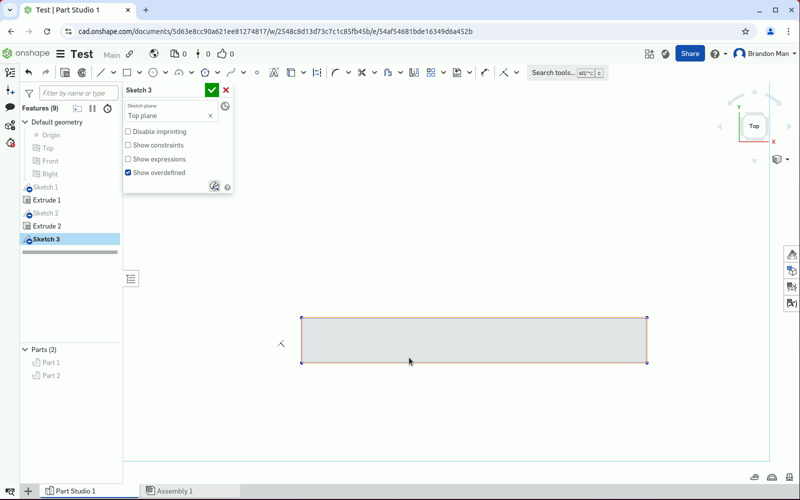
click(409, 357)
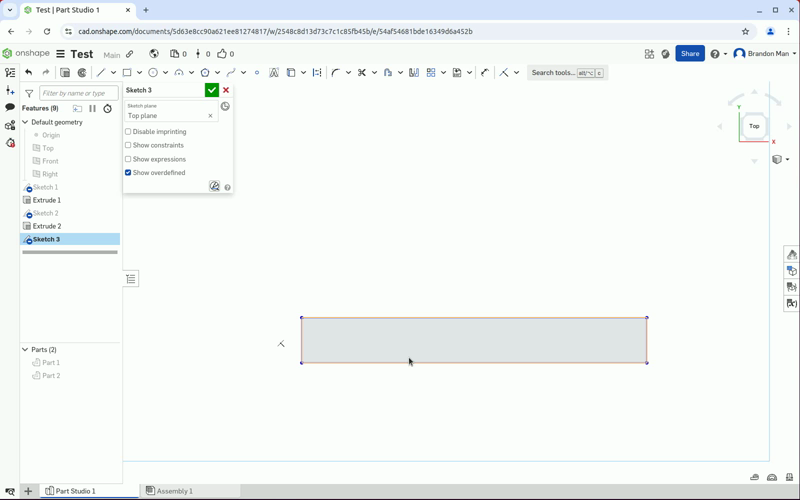
scroll(-6)
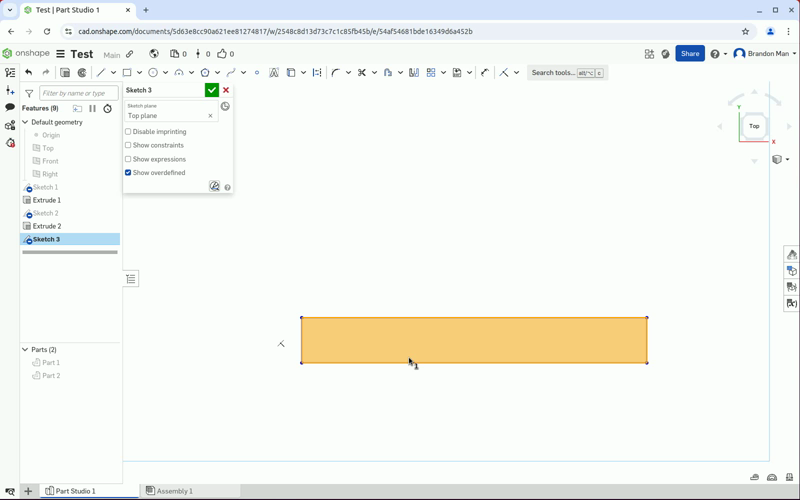
scroll(-6)
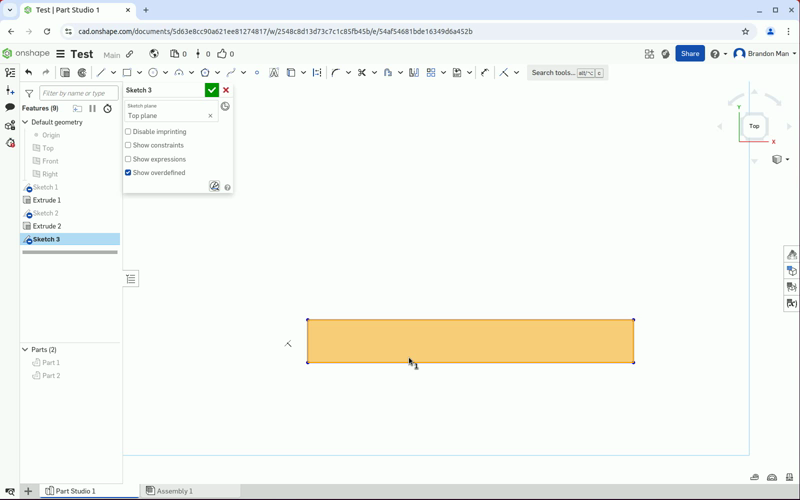
scroll(-6)
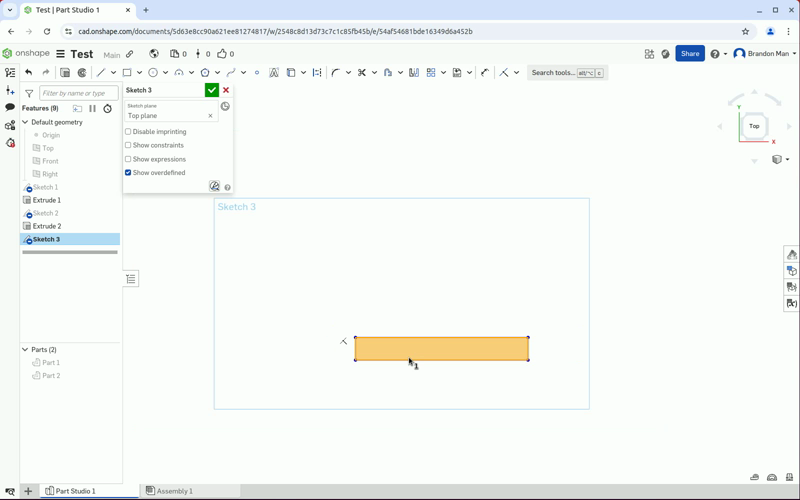
scroll(-6)
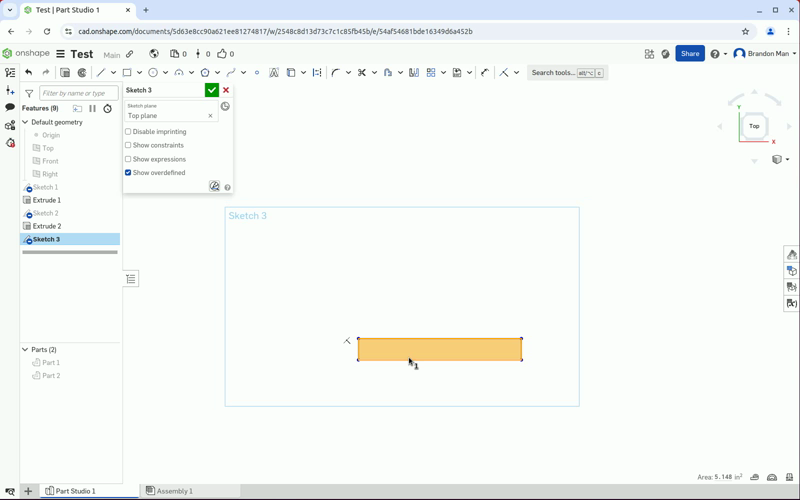
scroll(-6)
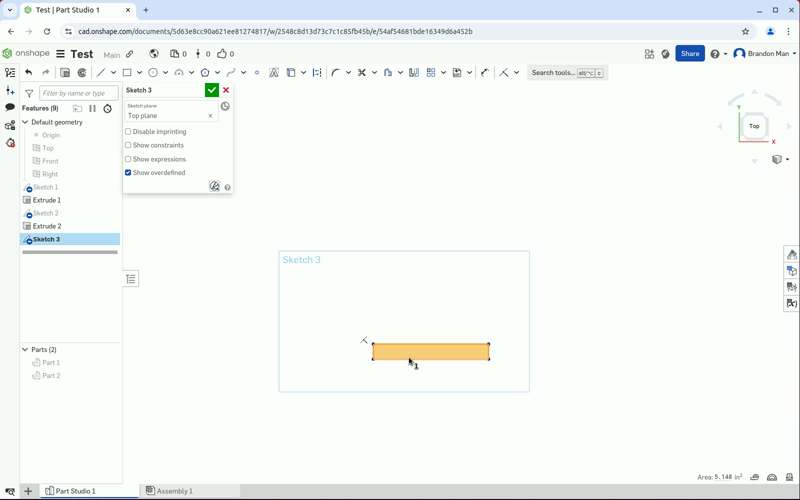
scroll(-6)
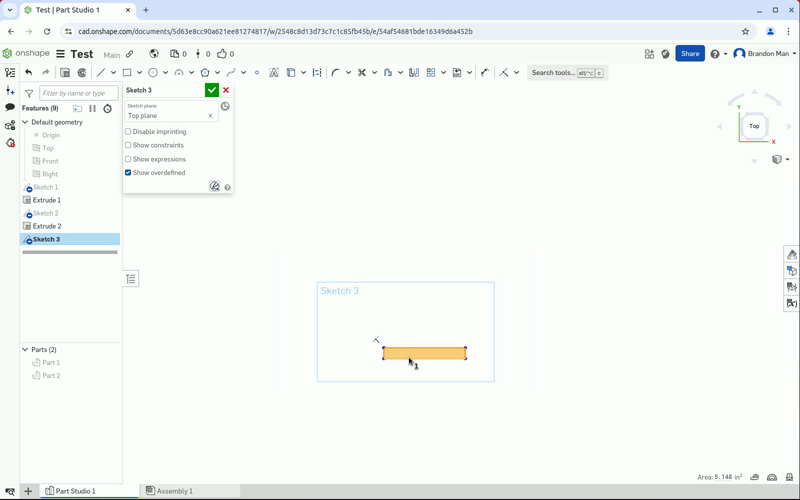
scroll(-6)
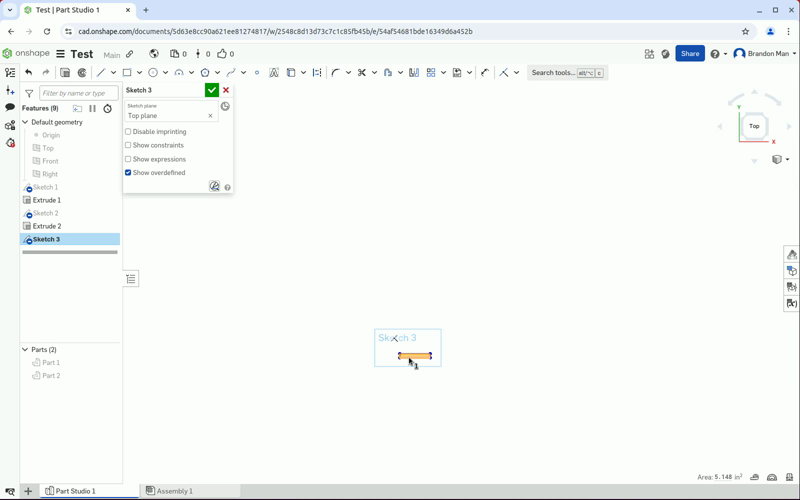
mouse_move(73, 352)
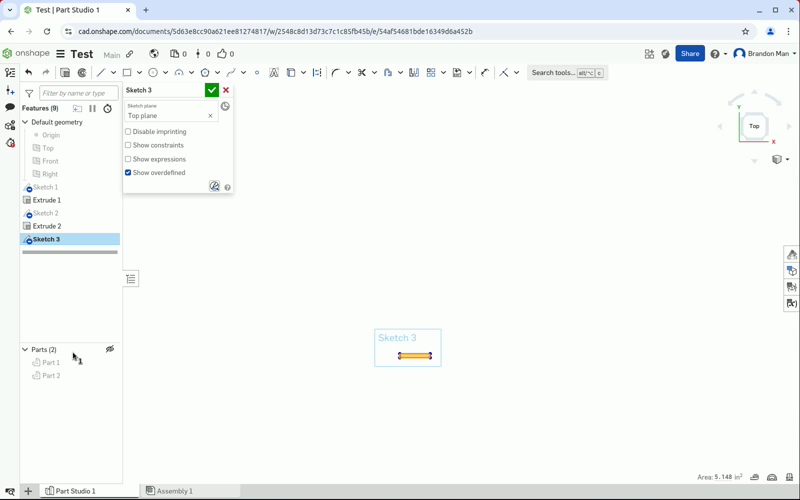
key(shift+y)
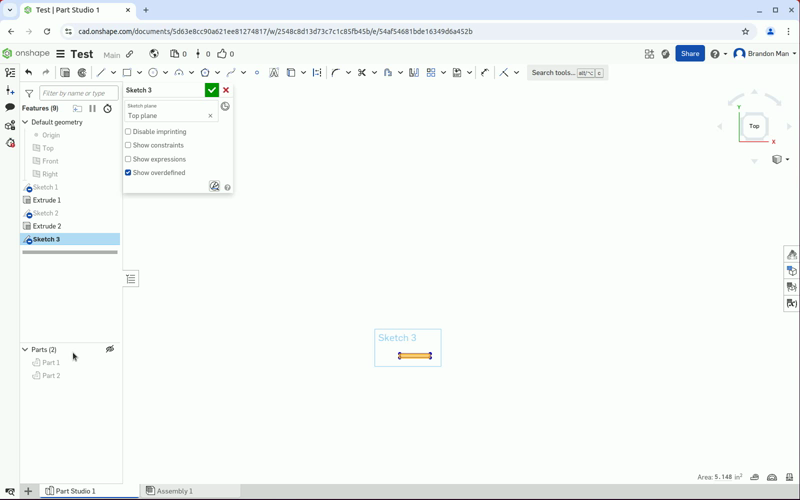
key(shift+e)
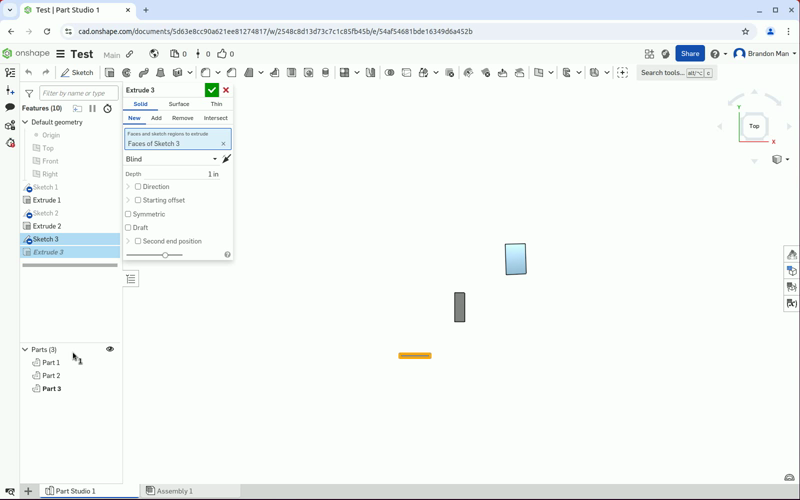
mouse_move(143, 106)
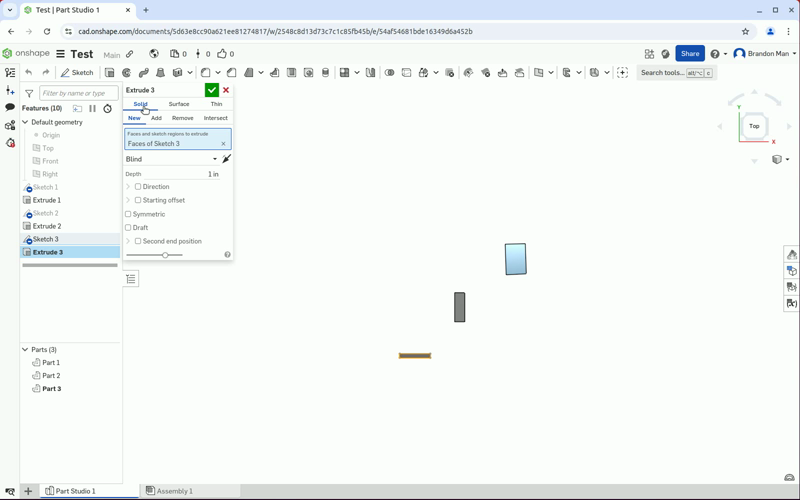
click(143, 106)
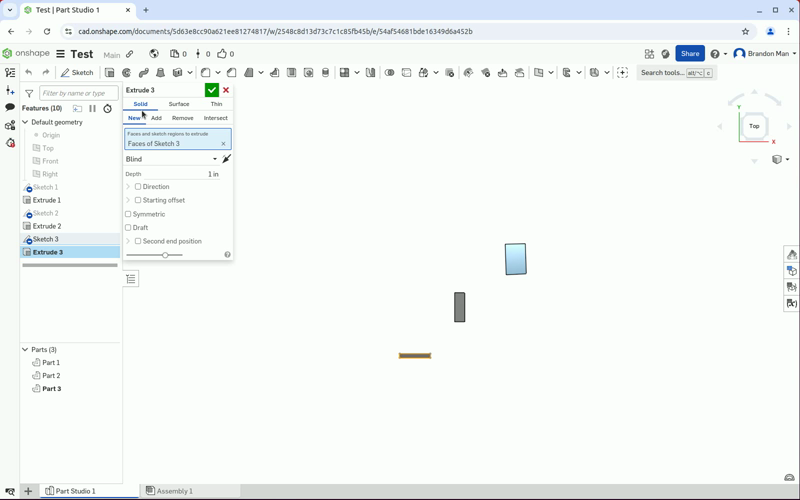
mouse_move(137, 120)
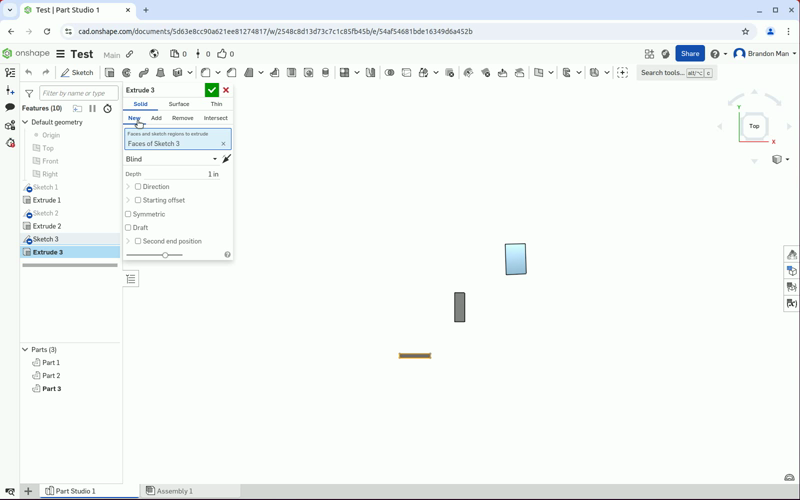
click(137, 120)
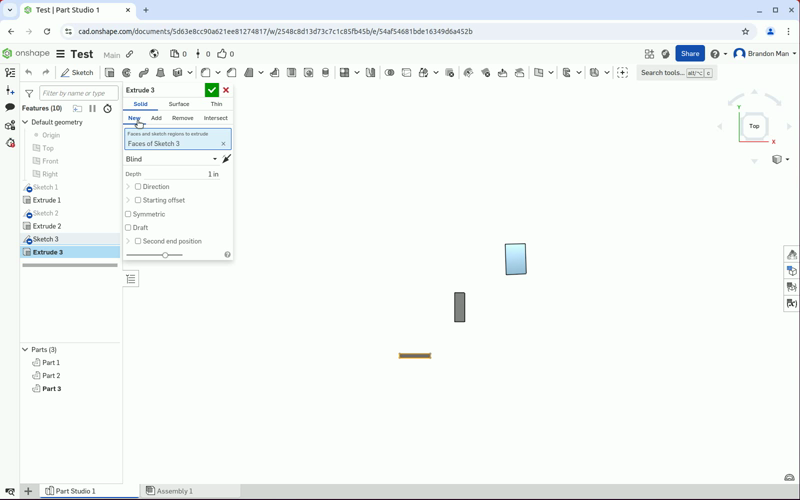
key(tab, 4)
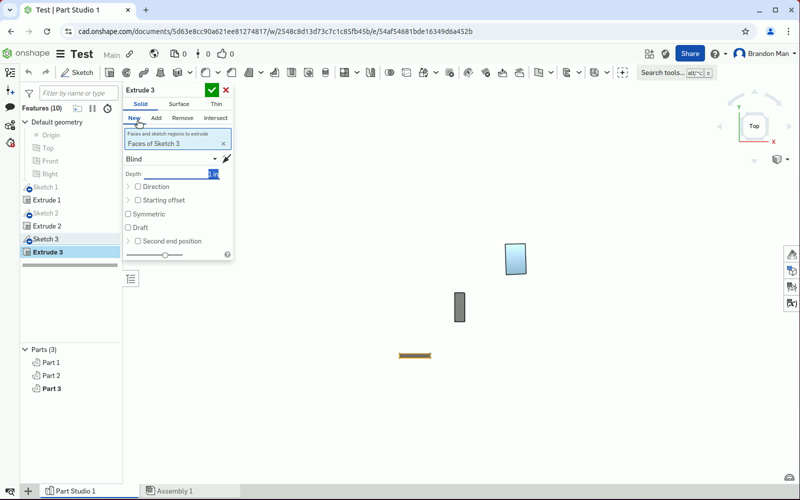
text(6.74)
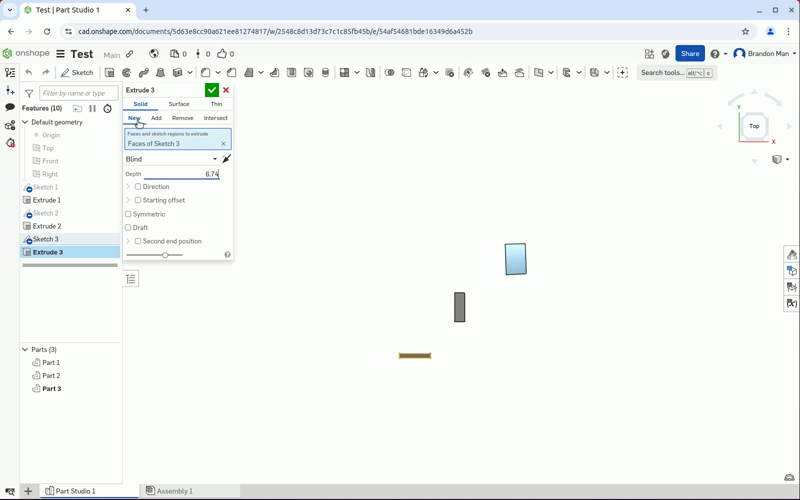
key(enter)
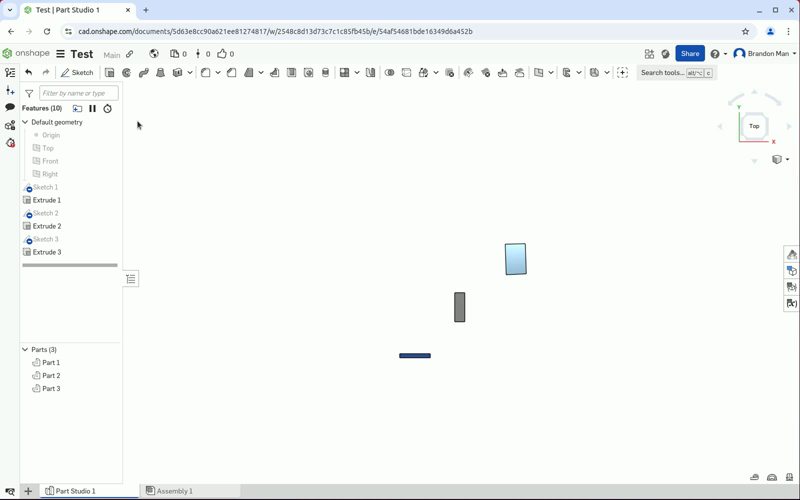
key(shift+h)
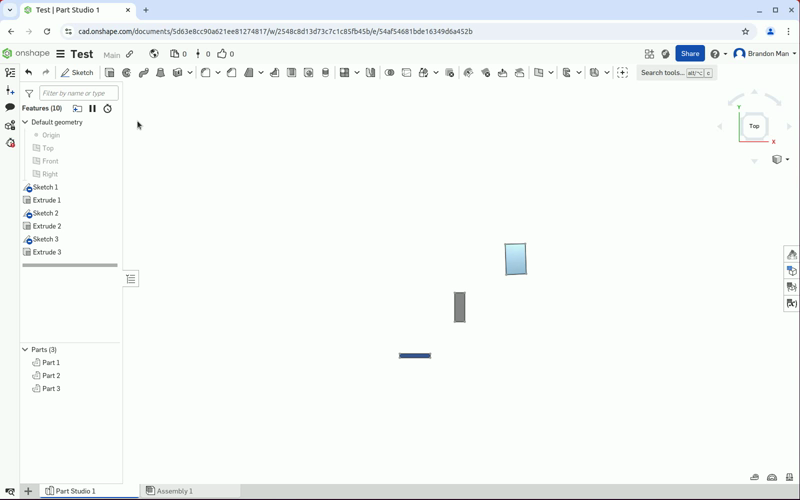
key(shift+h)
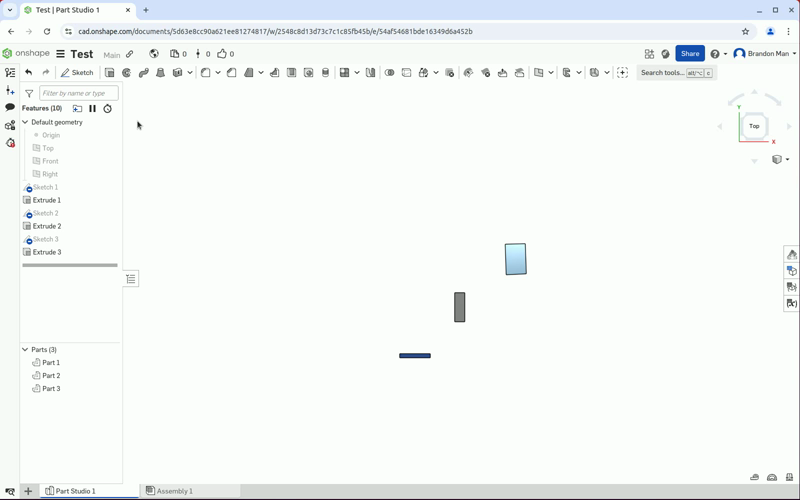
mouse_move(73, 189)
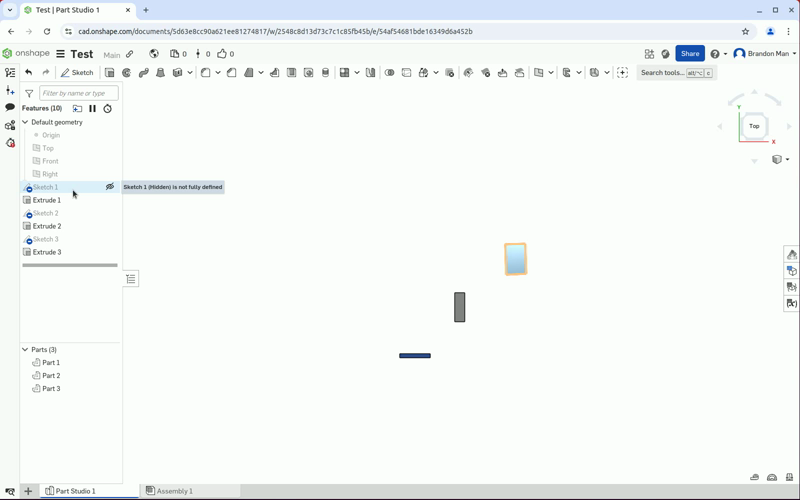
click(73, 189)
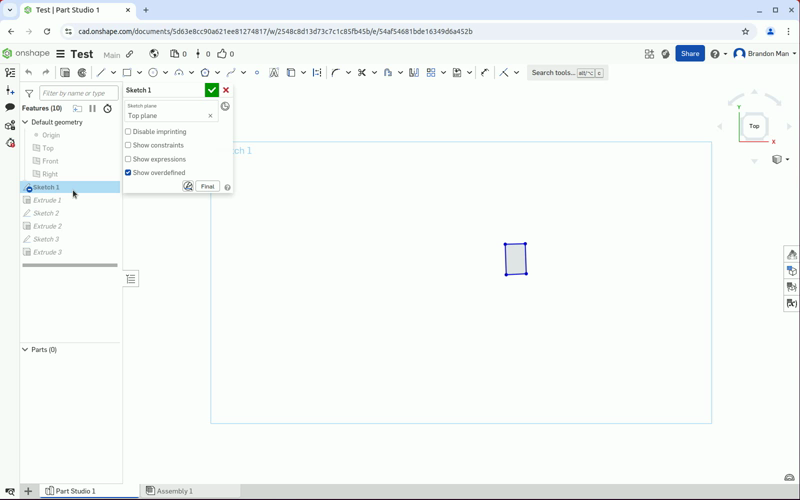
mouse_move(229, 92)
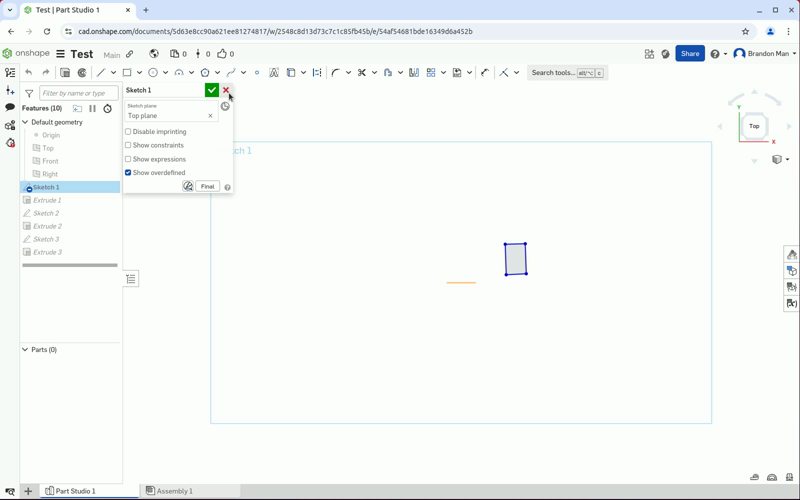
click(229, 92)
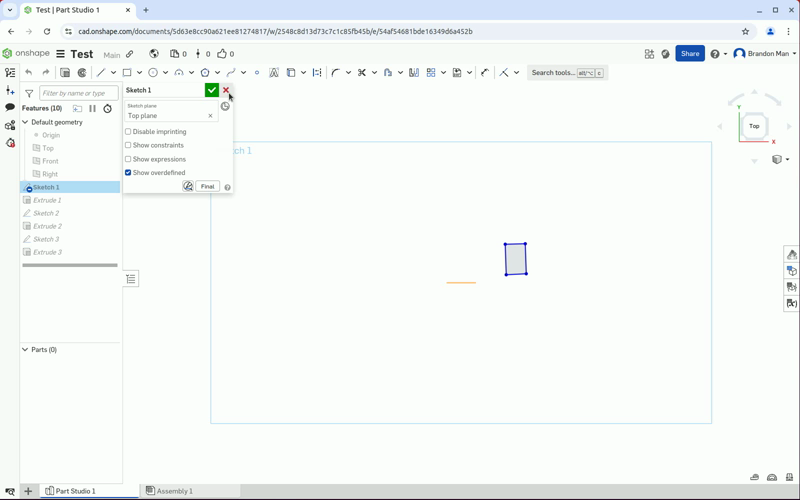
key(shift+s)
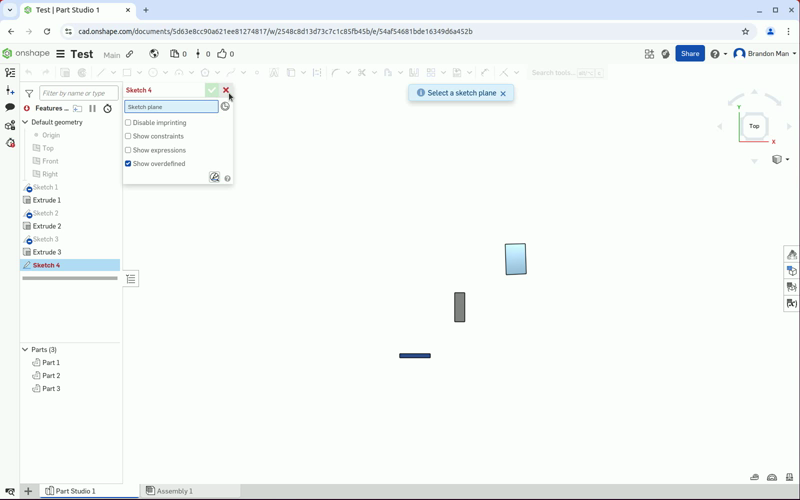
mouse_move(73, 150)
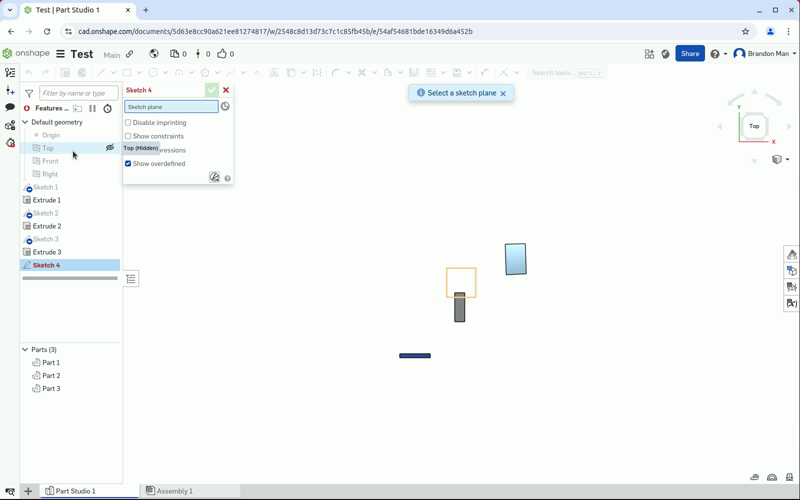
click(73, 150)
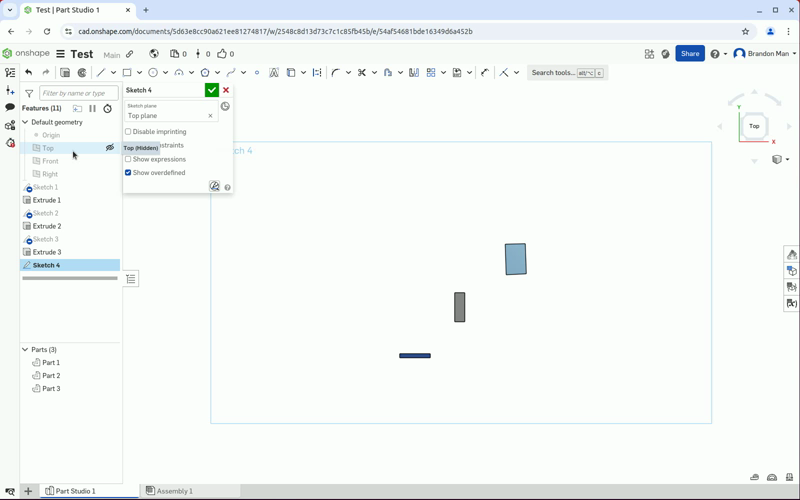
mouse_move(73, 352)
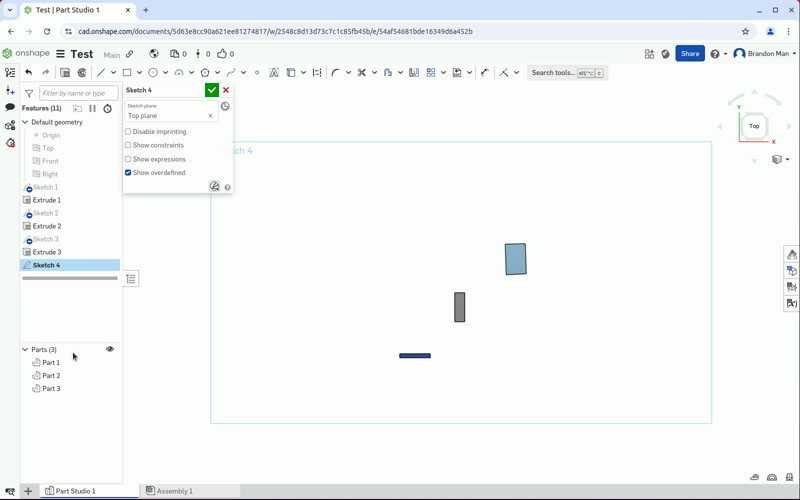
key(y)
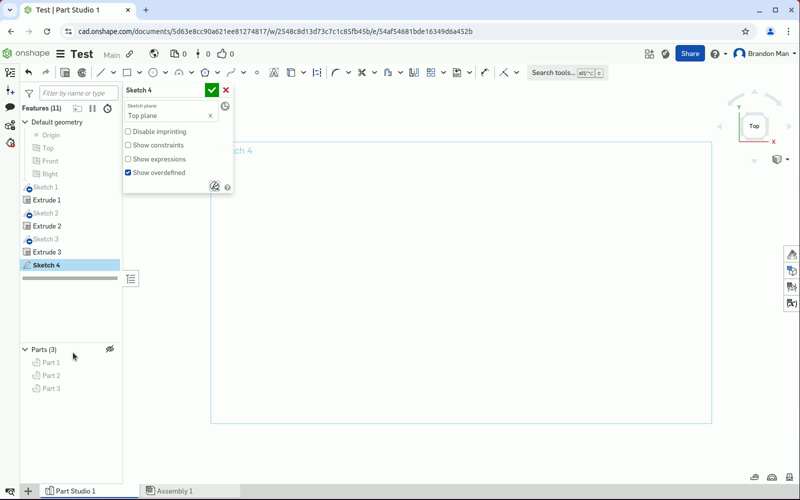
key(l)
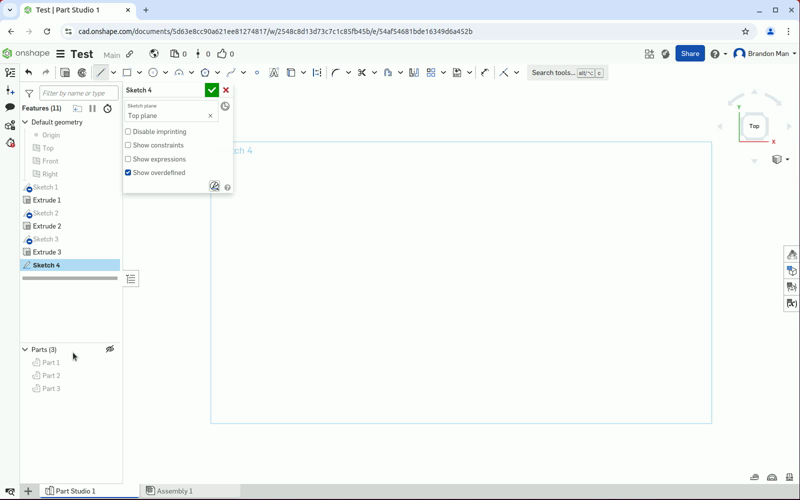
key_down(shift)
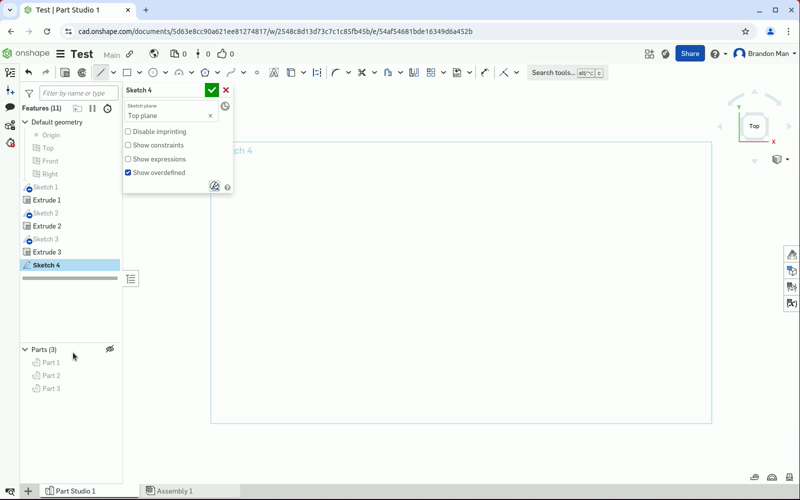
mouse_move(484, 170)
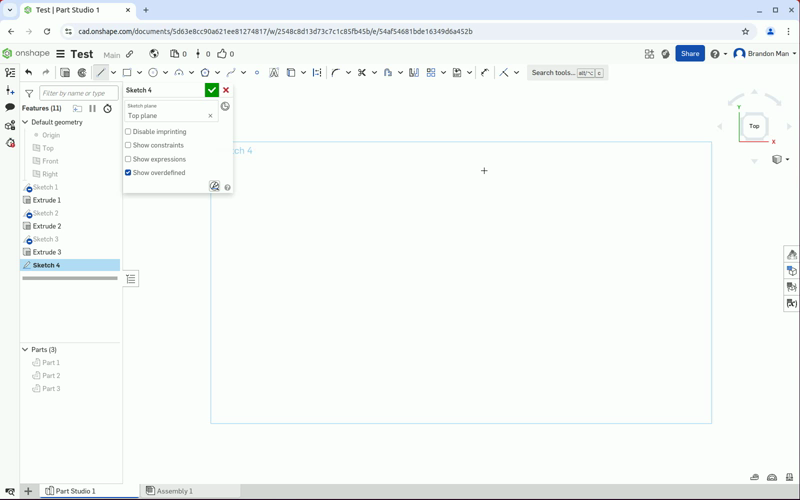
click(484, 170)
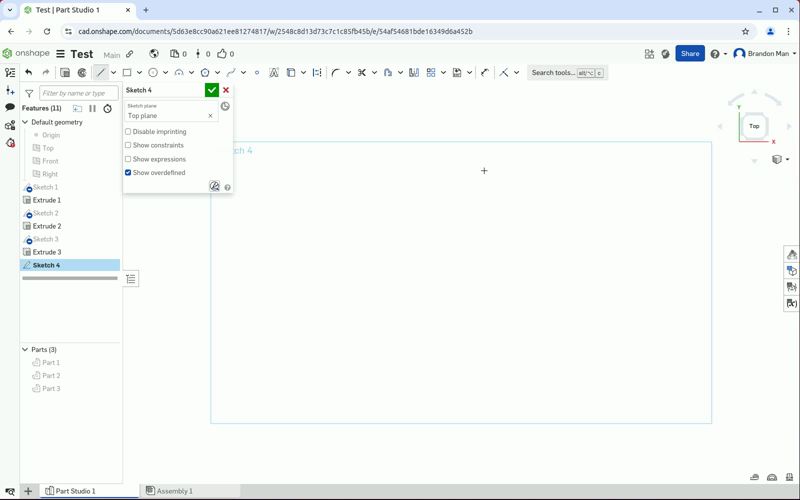
key_up(shift)
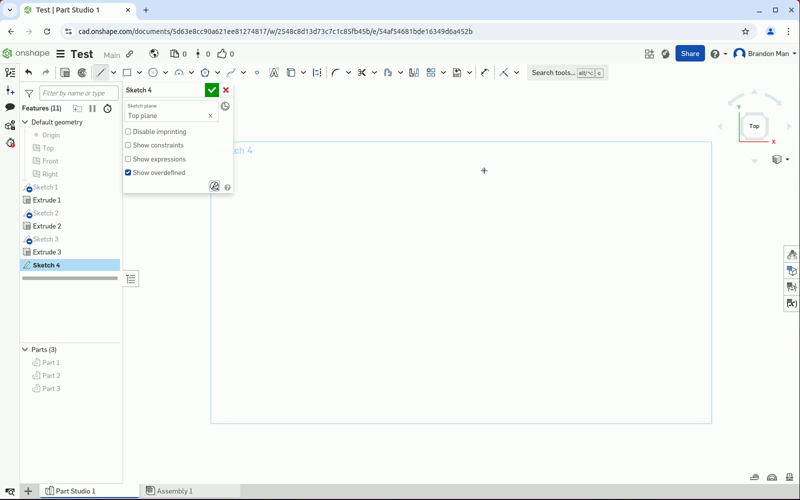
key_down(shift)
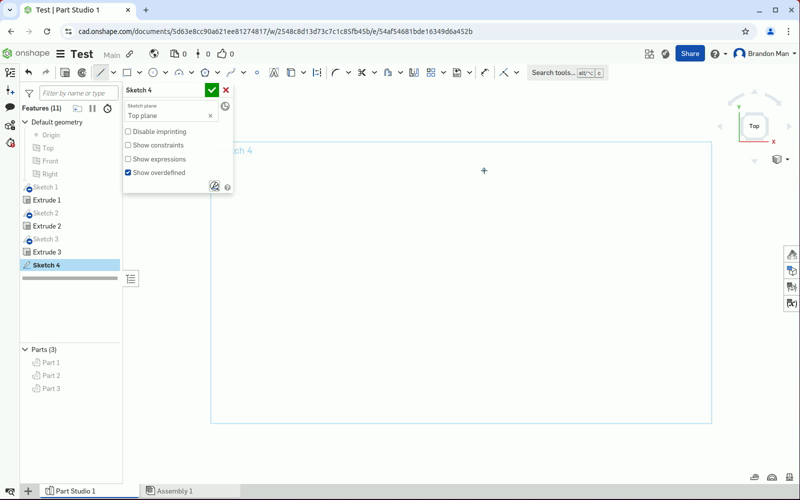
mouse_move(514, 170)
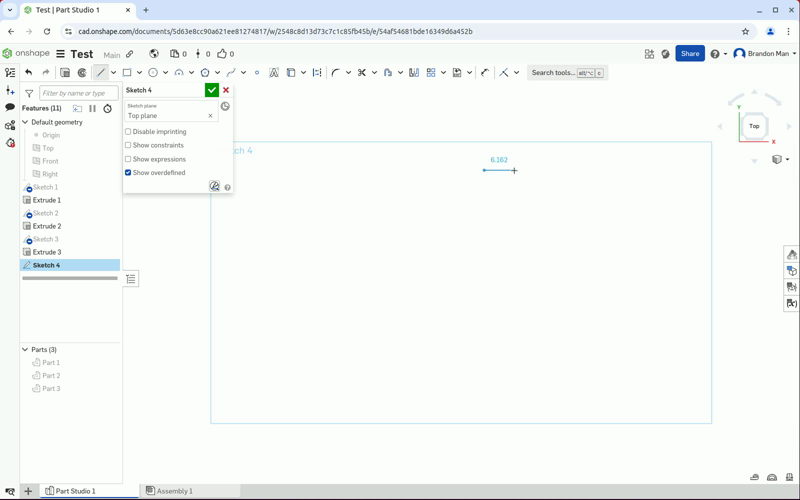
mouse_move(484, 185)
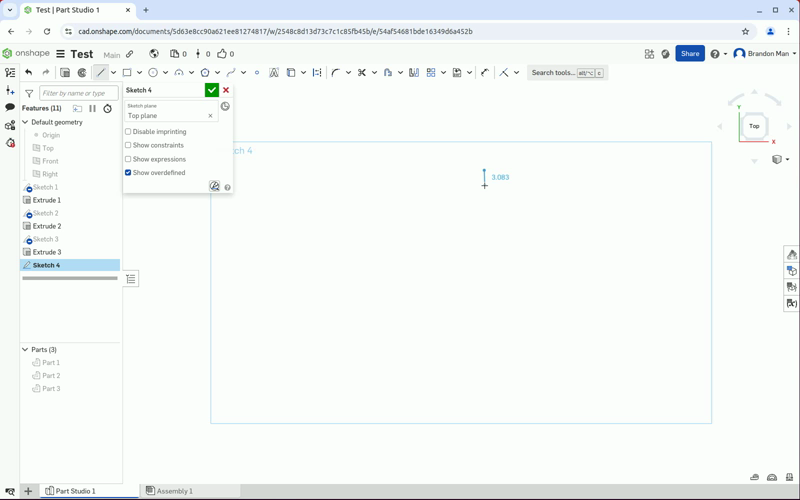
click(484, 185)
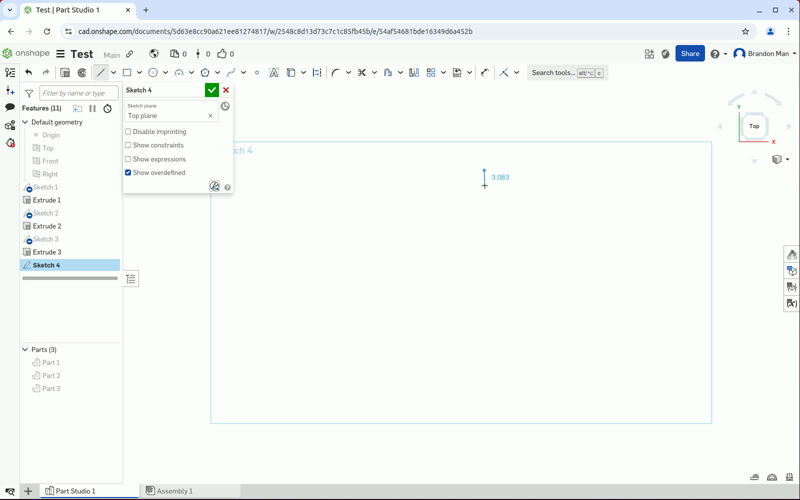
key_up(shift)
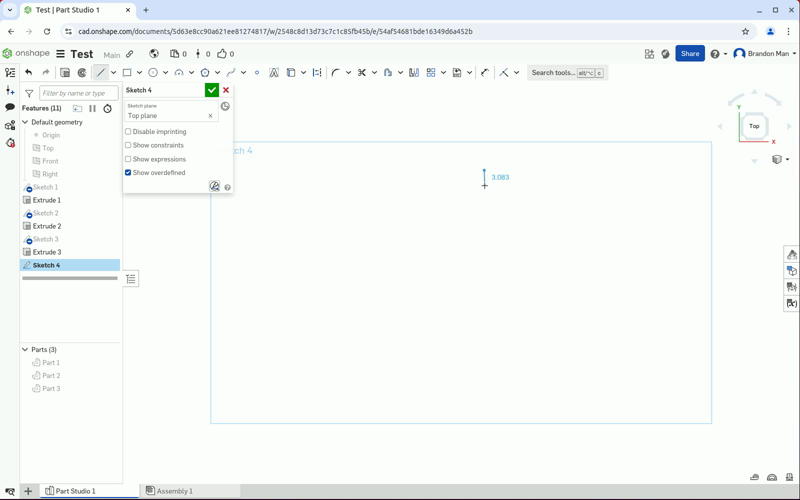
key_down(shift)
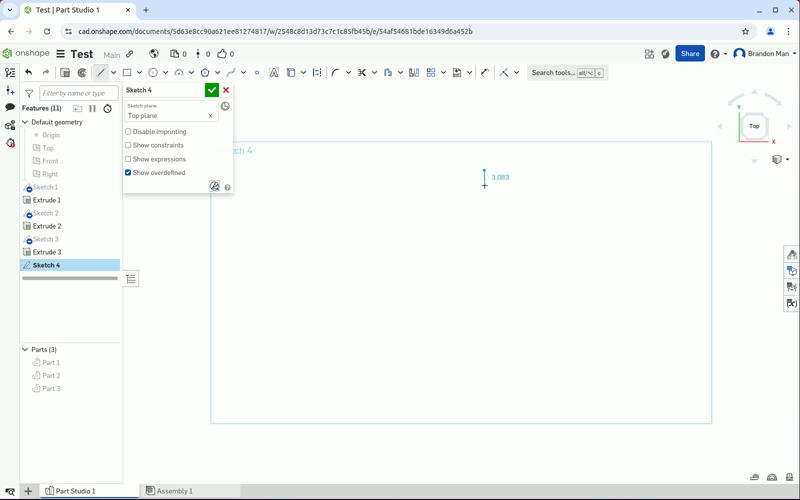
mouse_move(514, 185)
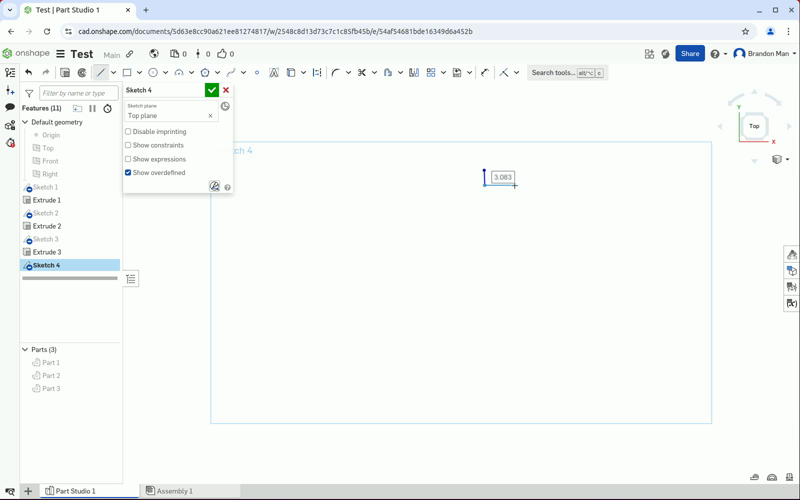
mouse_move(510, 184)
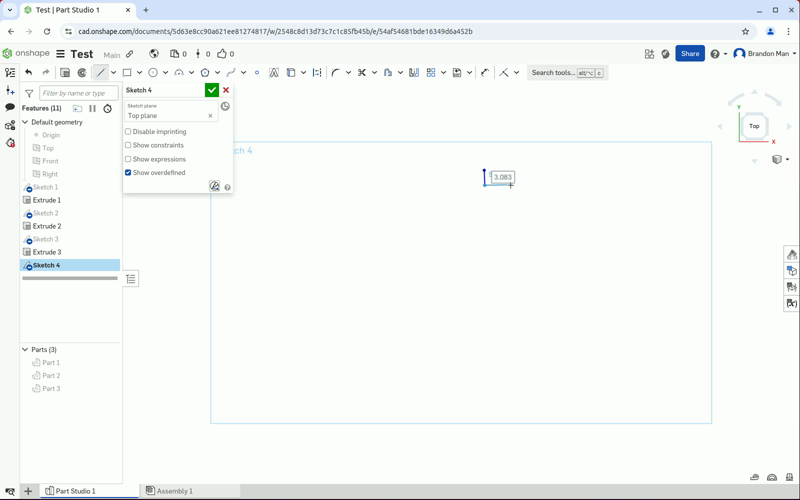
click(510, 184)
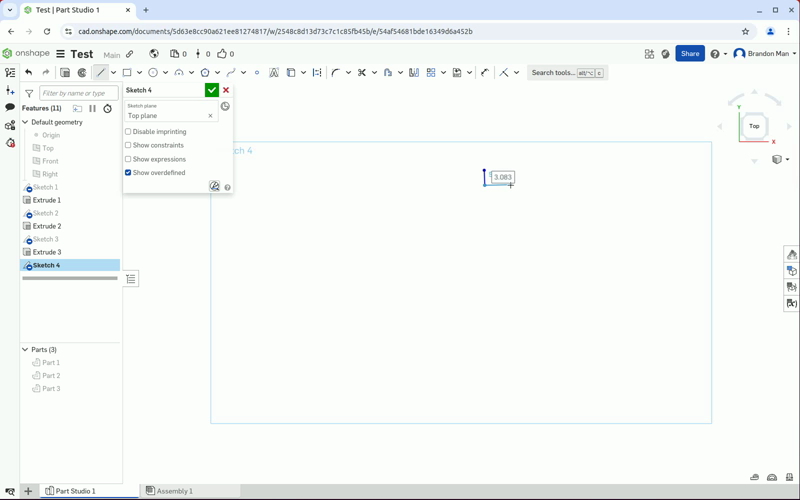
key_up(shift)
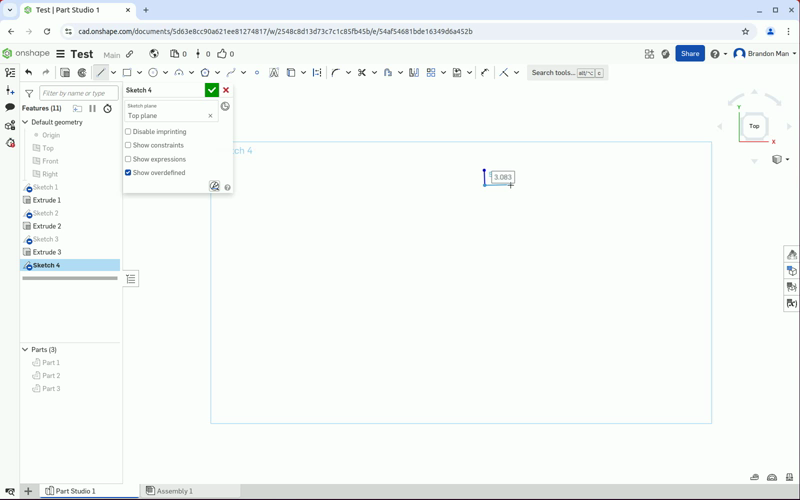
key_down(shift)
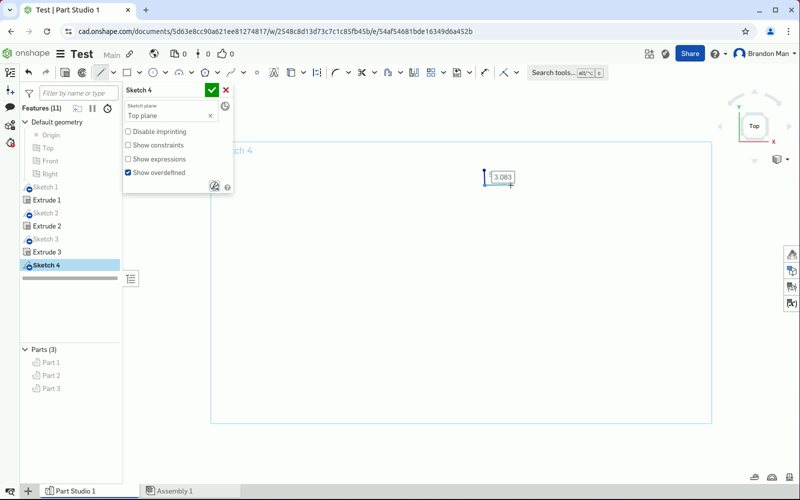
mouse_move(540, 184)
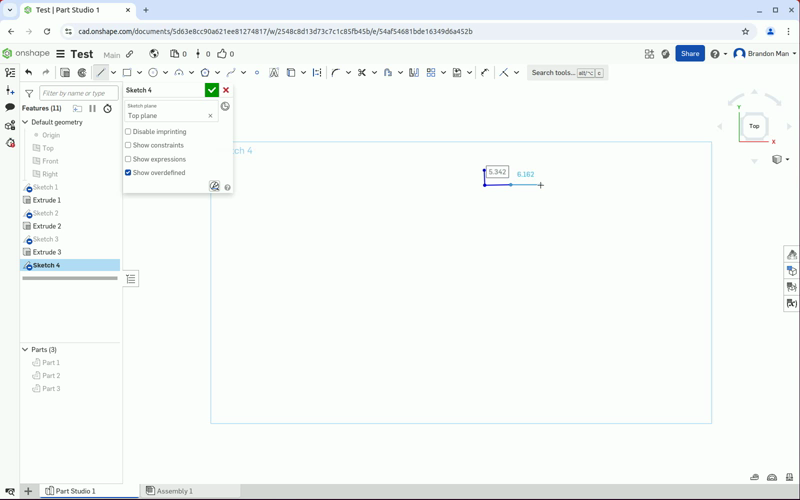
mouse_move(510, 169)
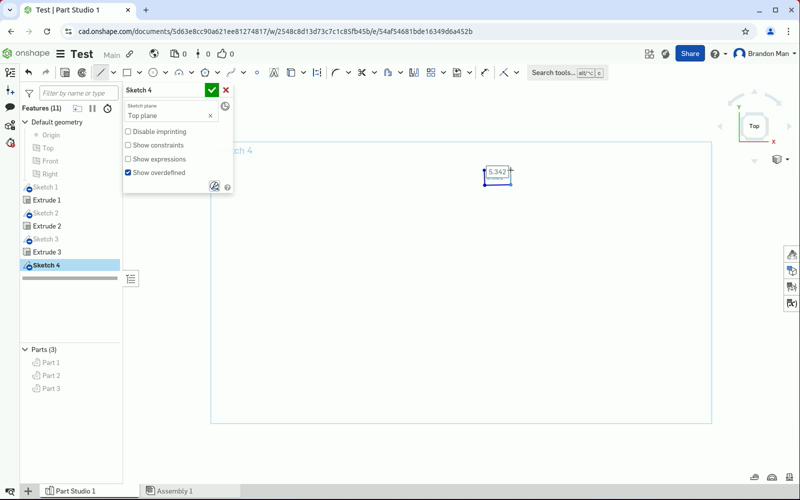
click(510, 169)
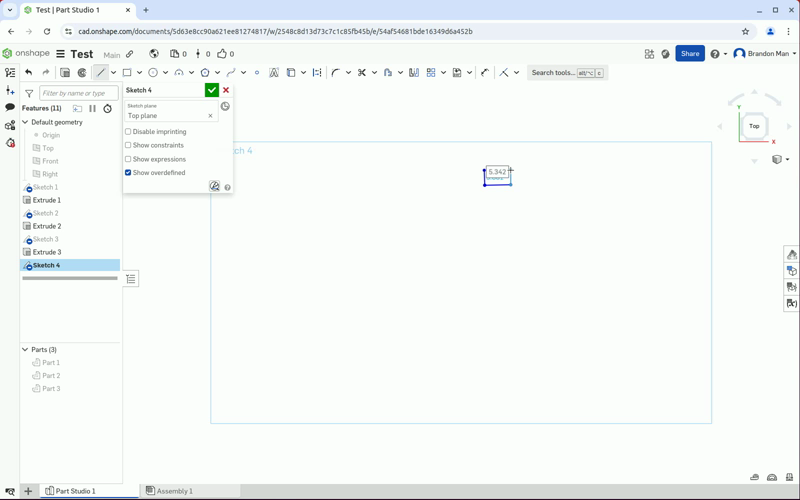
key_up(shift)
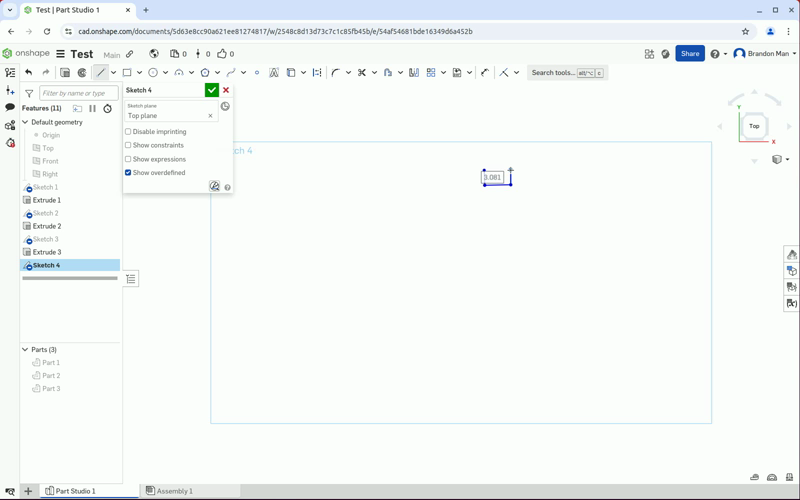
mouse_move(540, 169)
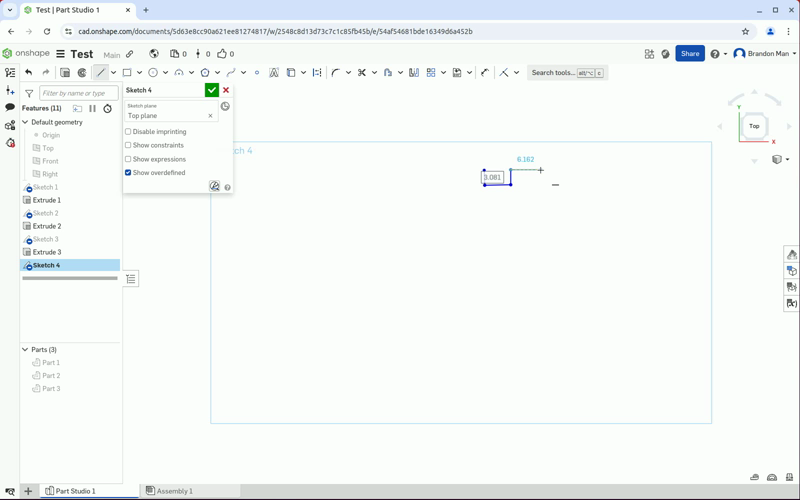
key_down(shift)
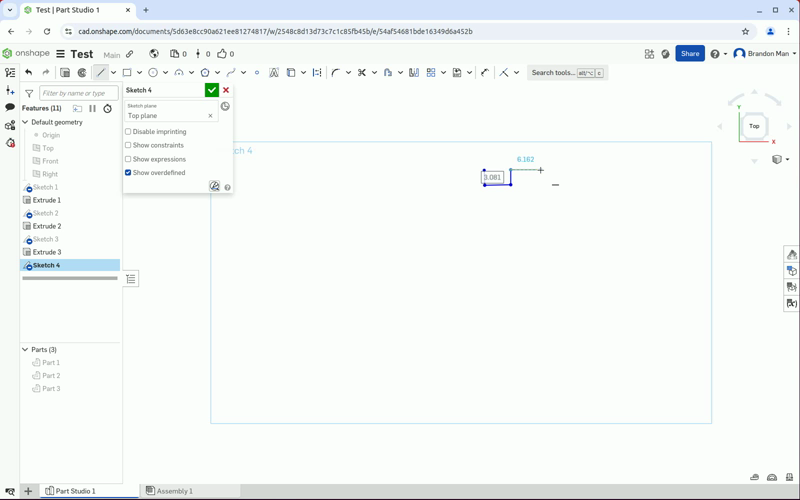
mouse_move(484, 170)
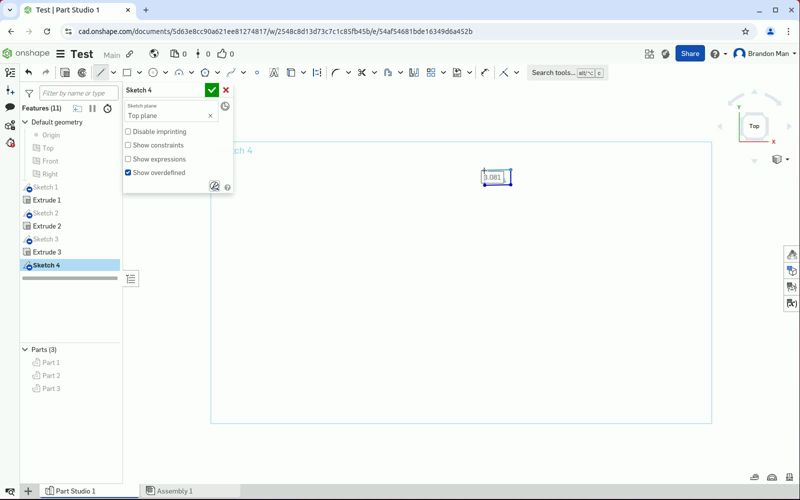
key_up(shift)
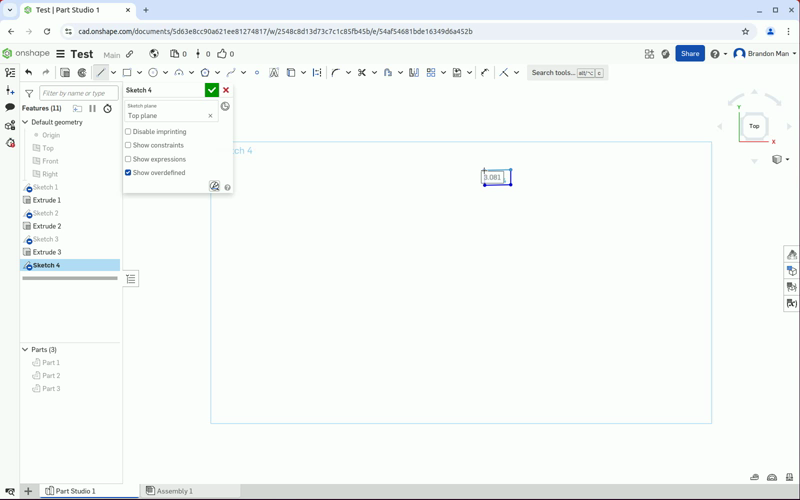
click(484, 170)
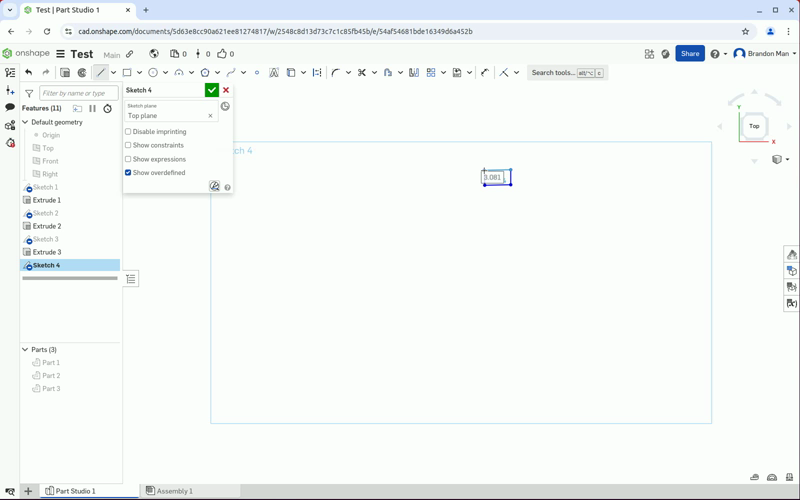
key(esc)
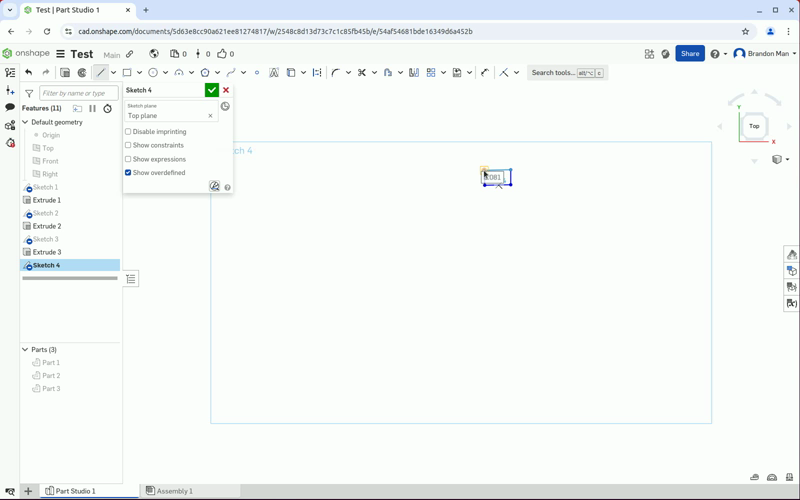
mouse_move(507, 178)
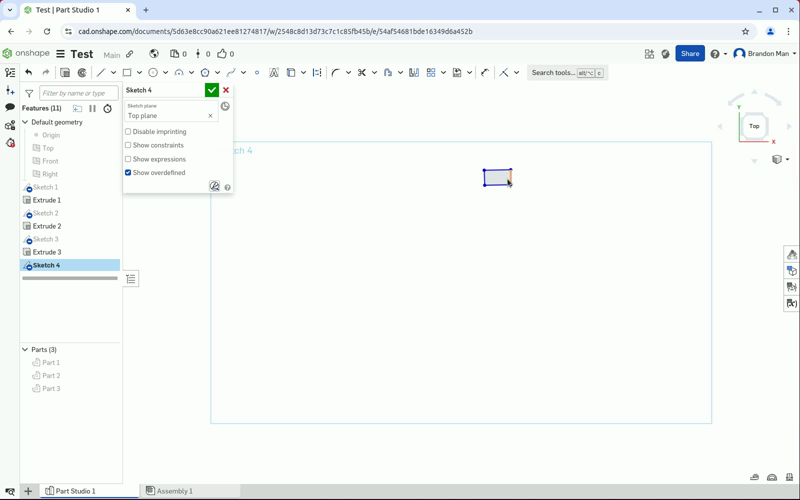
scroll(6)
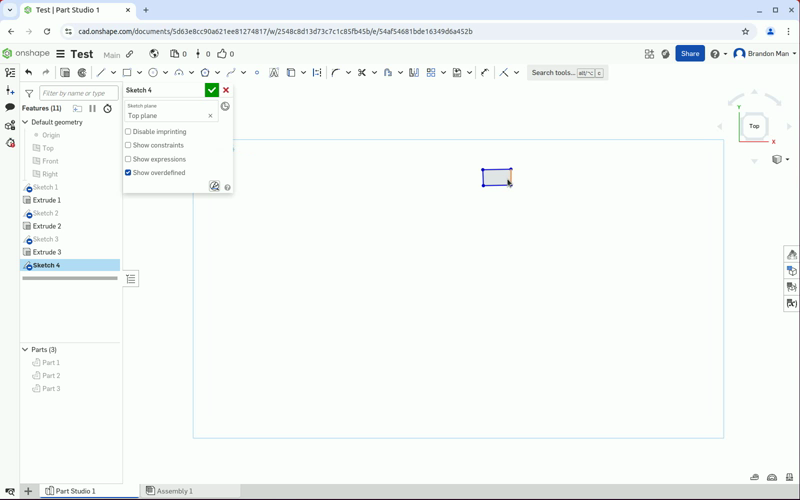
scroll(6)
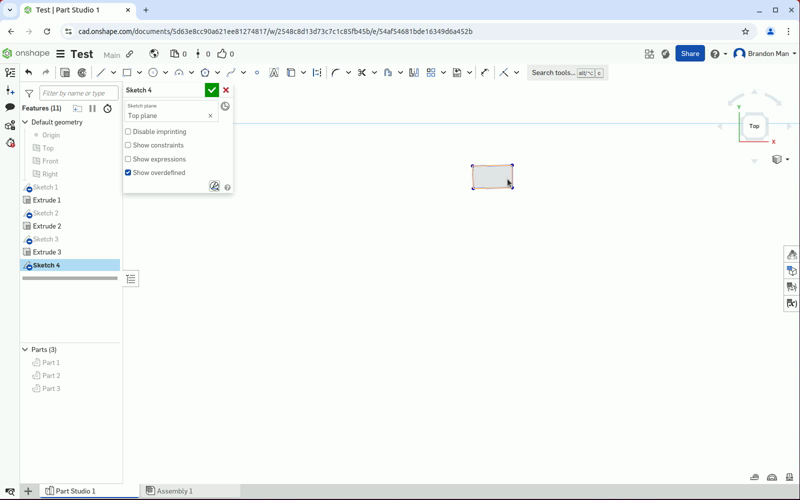
scroll(6)
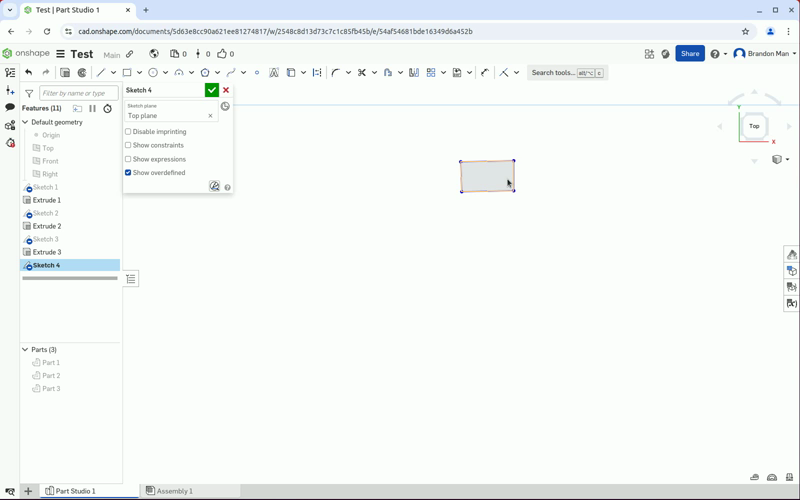
scroll(6)
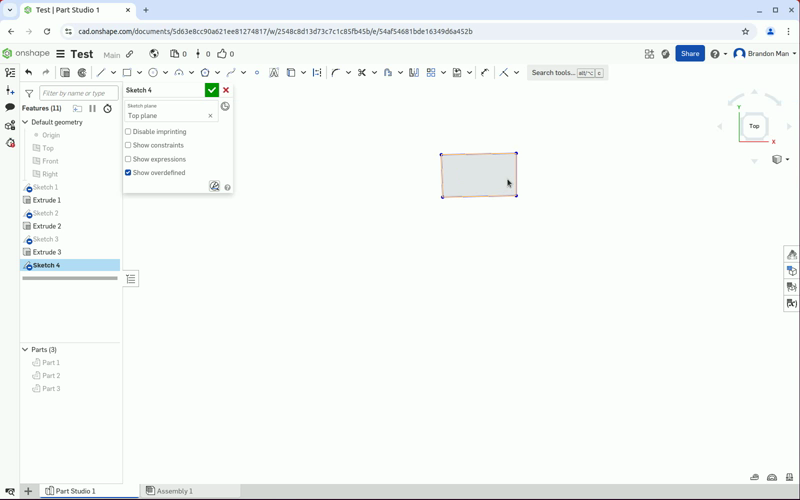
scroll(6)
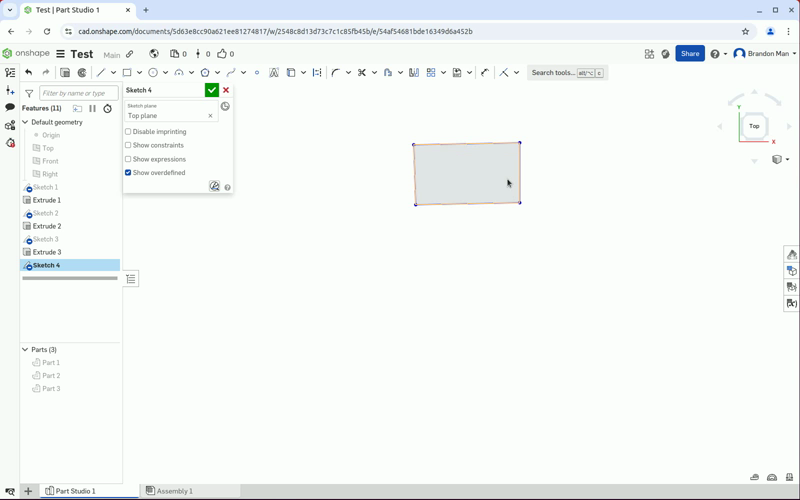
scroll(6)
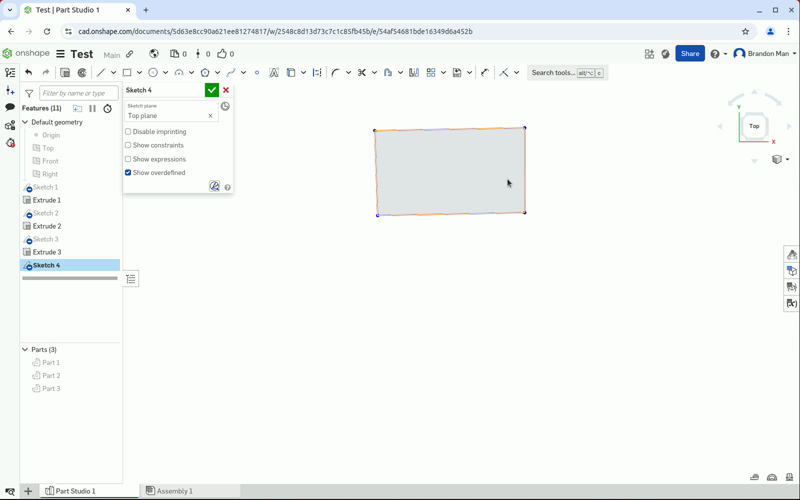
scroll(6)
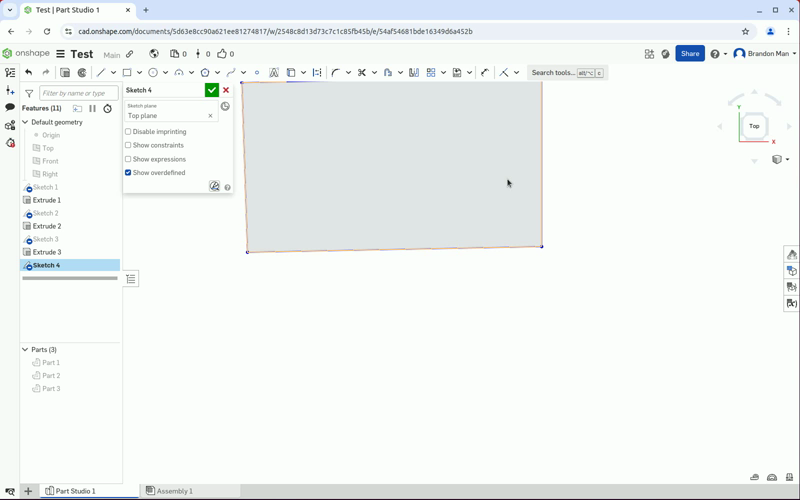
click(507, 178)
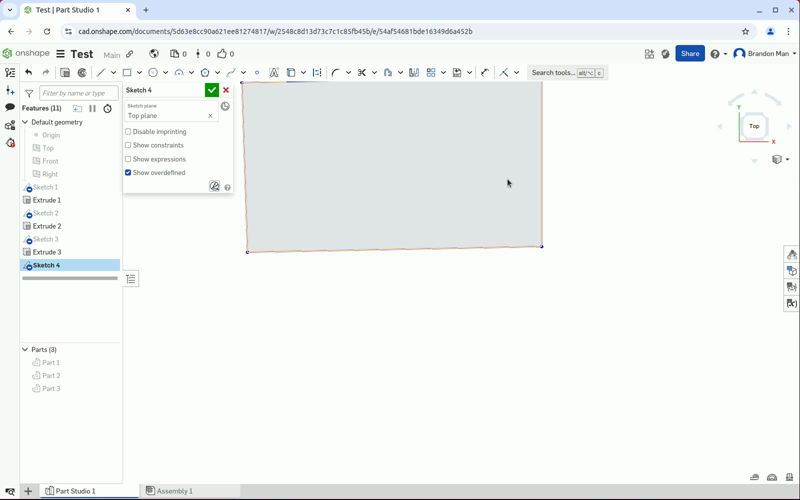
scroll(-6)
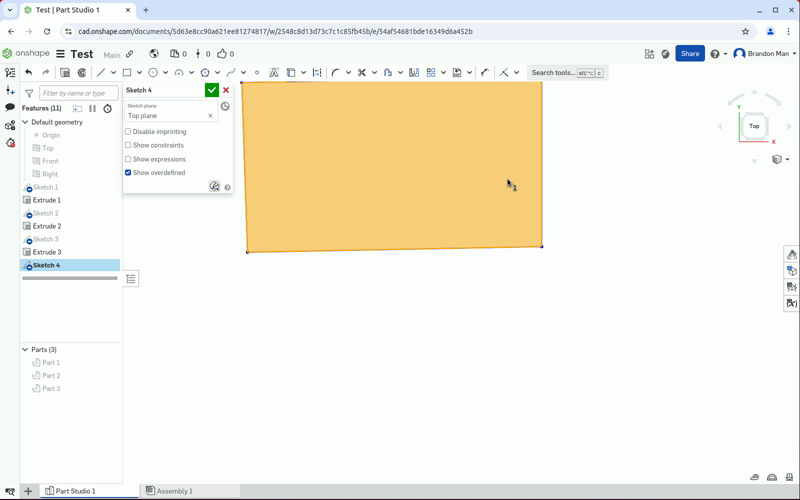
scroll(-6)
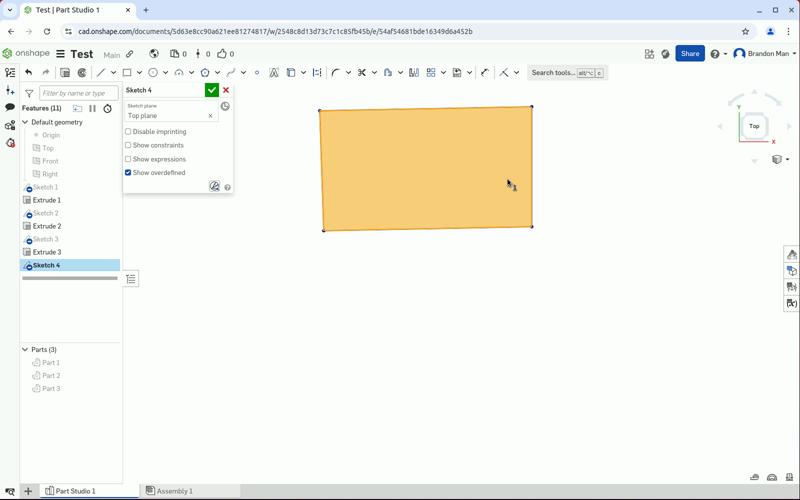
scroll(-6)
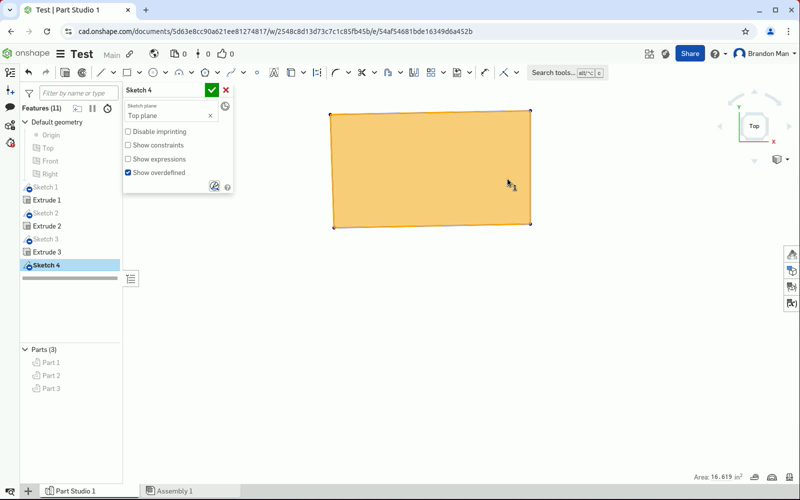
scroll(-6)
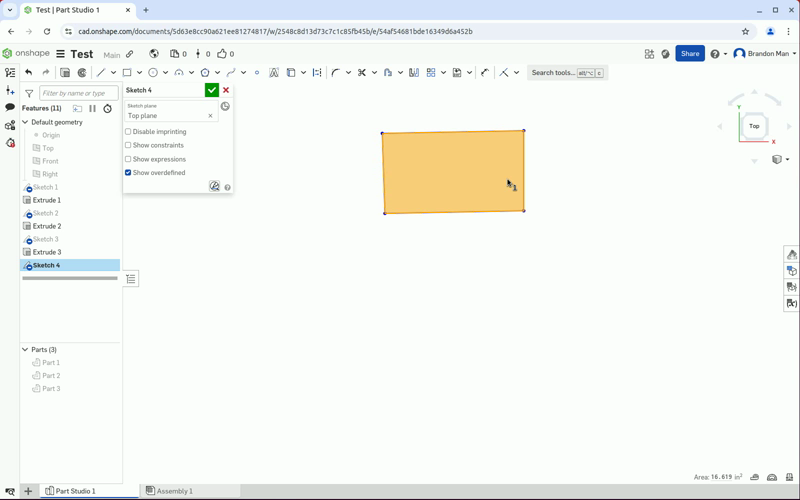
scroll(-6)
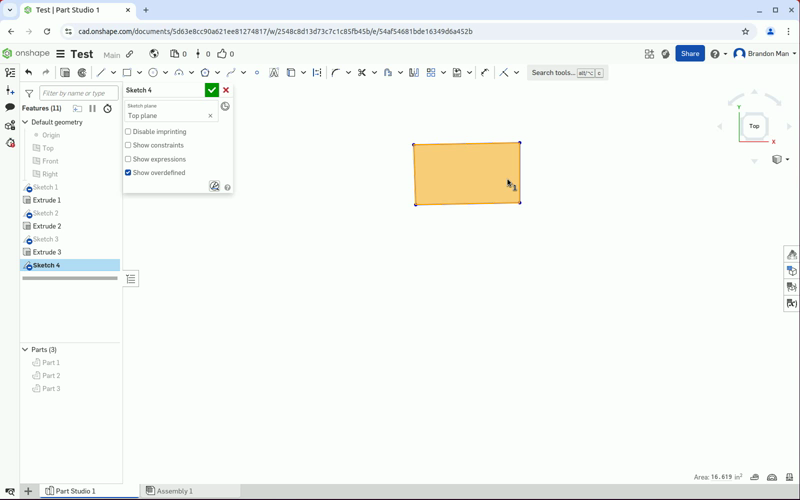
scroll(-6)
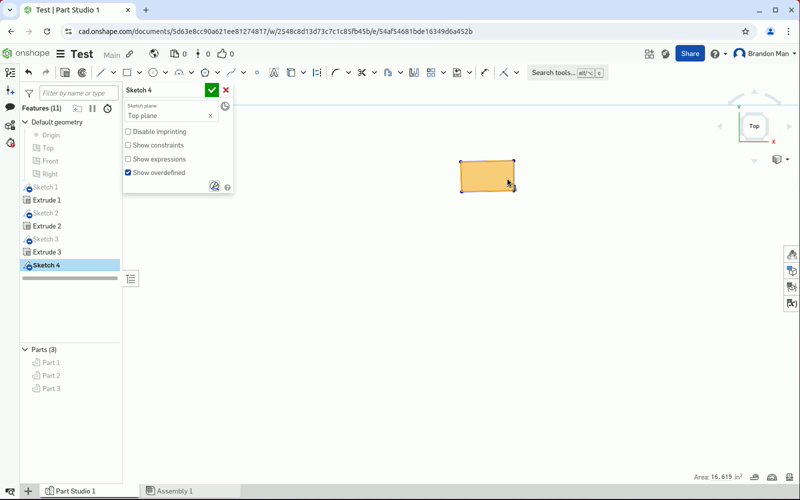
scroll(-6)
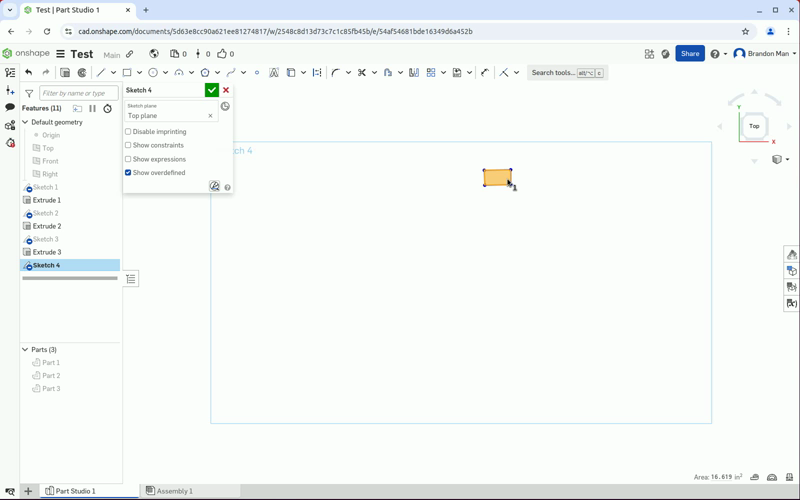
mouse_move(73, 352)
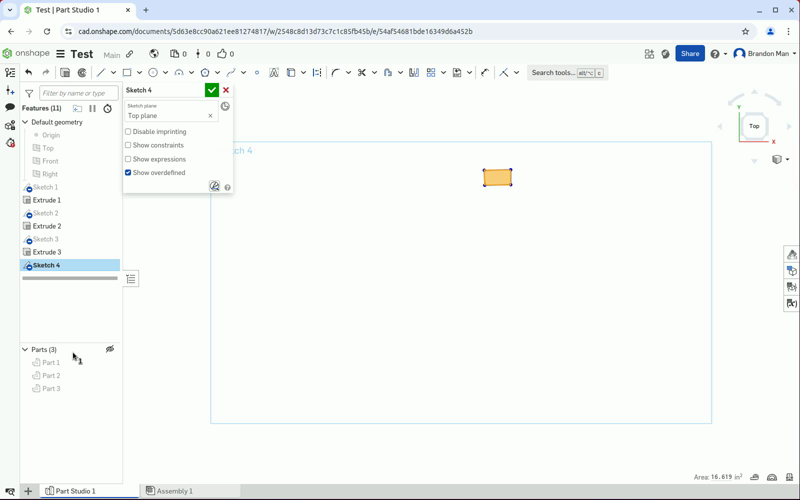
key(shift+y)
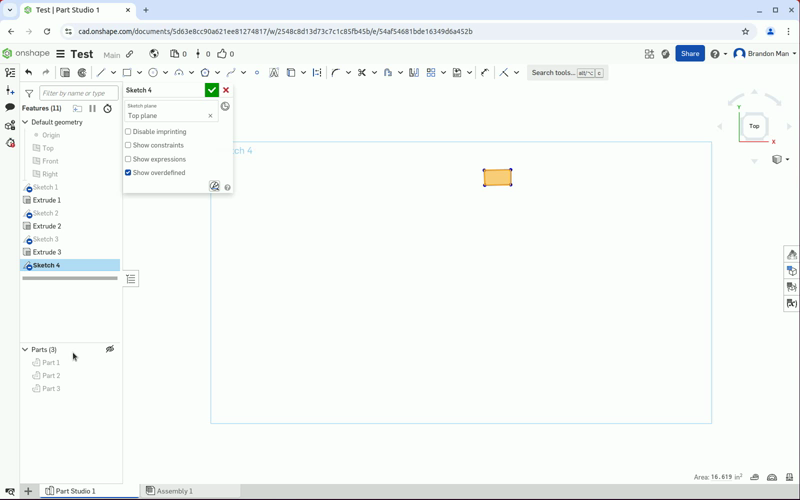
key(shift+e)
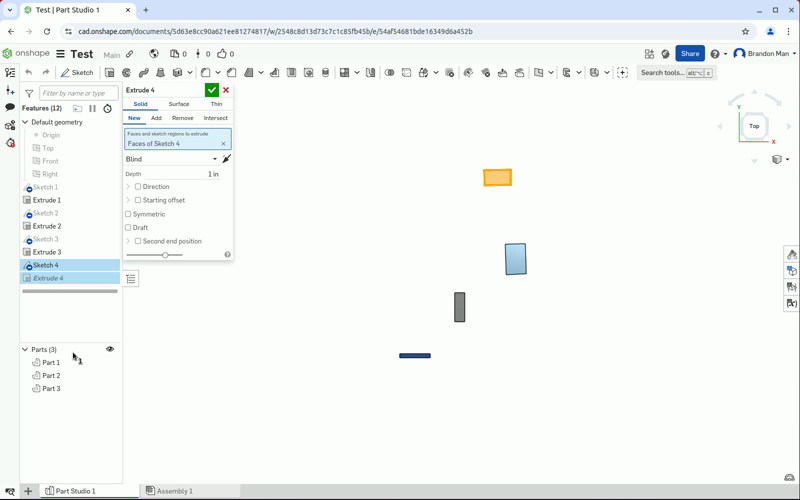
mouse_move(143, 106)
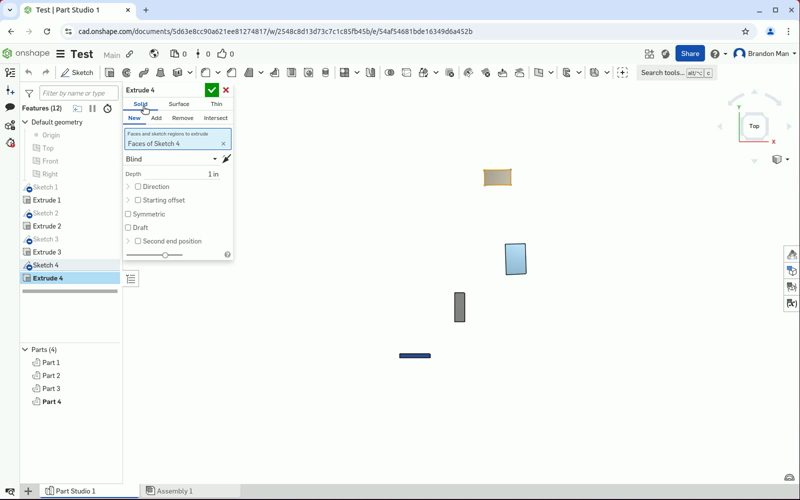
click(143, 106)
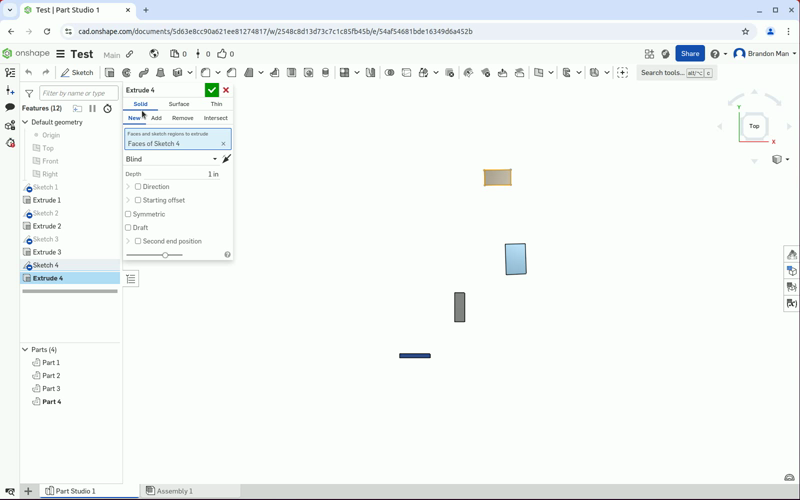
mouse_move(137, 120)
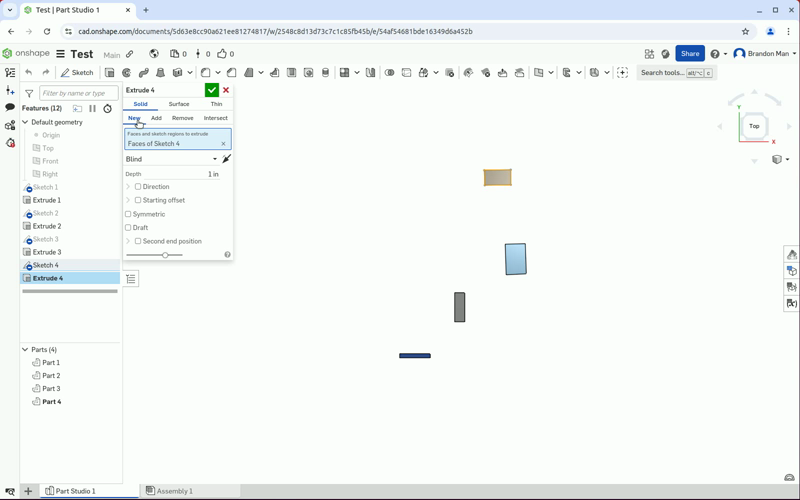
click(137, 120)
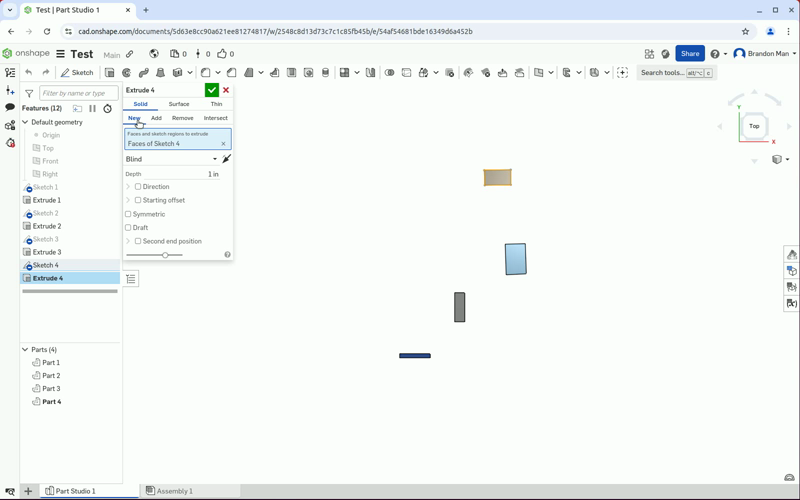
key(tab, 4)
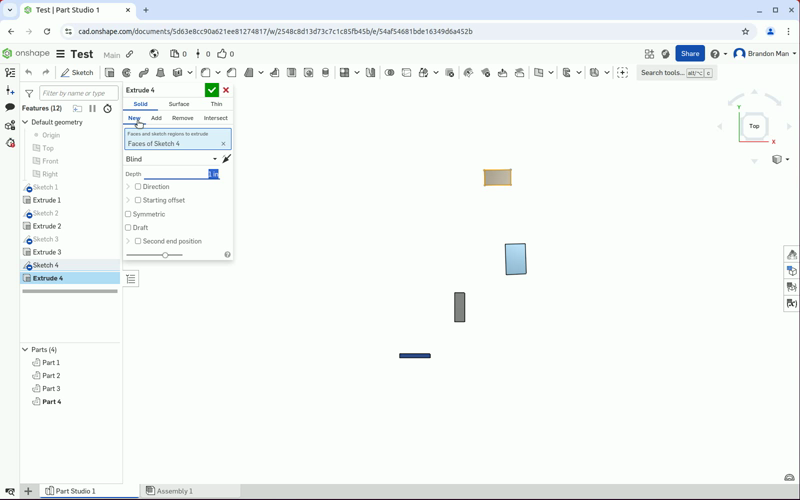
text(6.018)
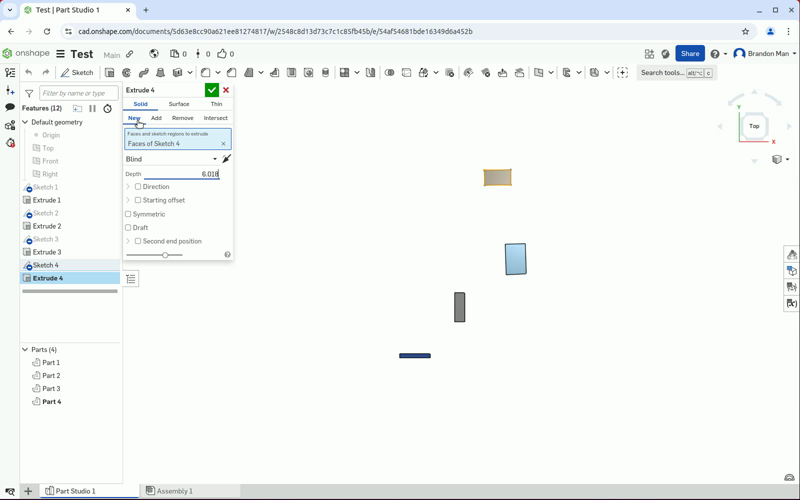
key(enter)
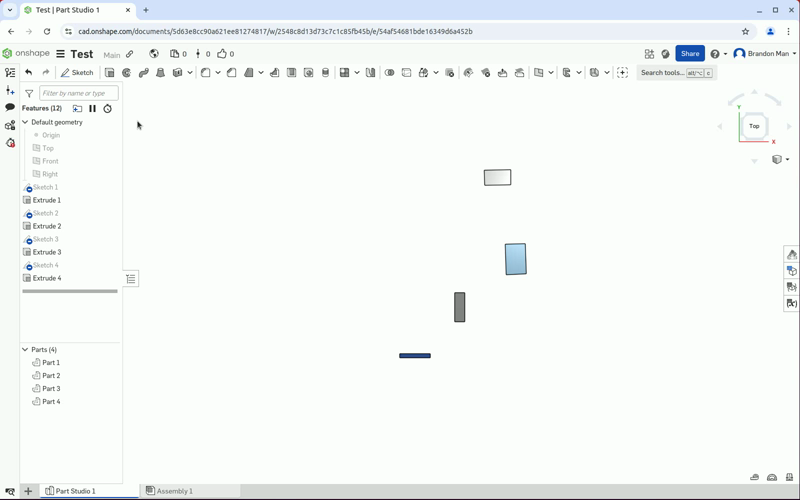
key(shift+h)
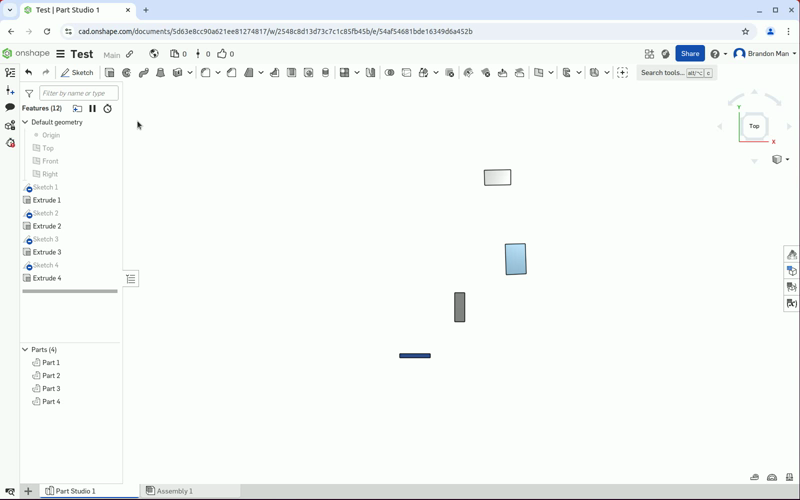
key(shift+h)
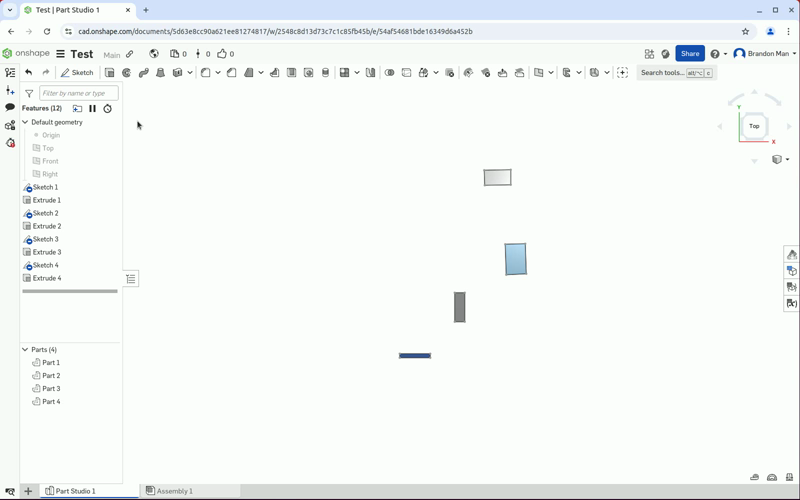
key(shift+7)
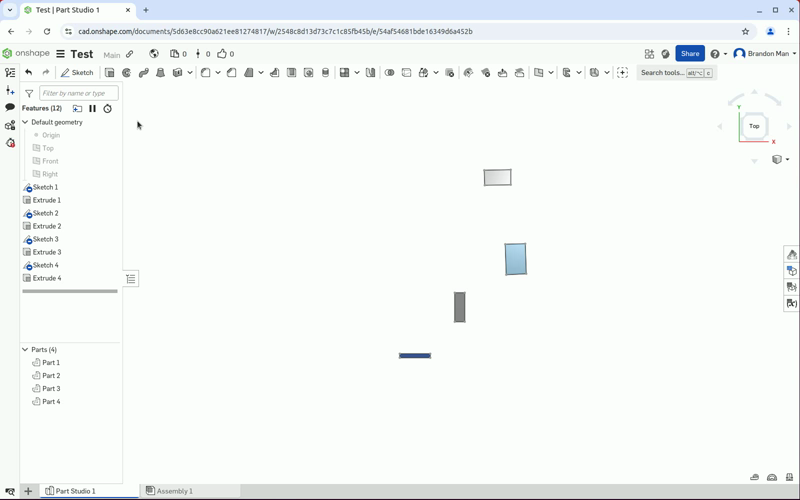
key(up, 3)
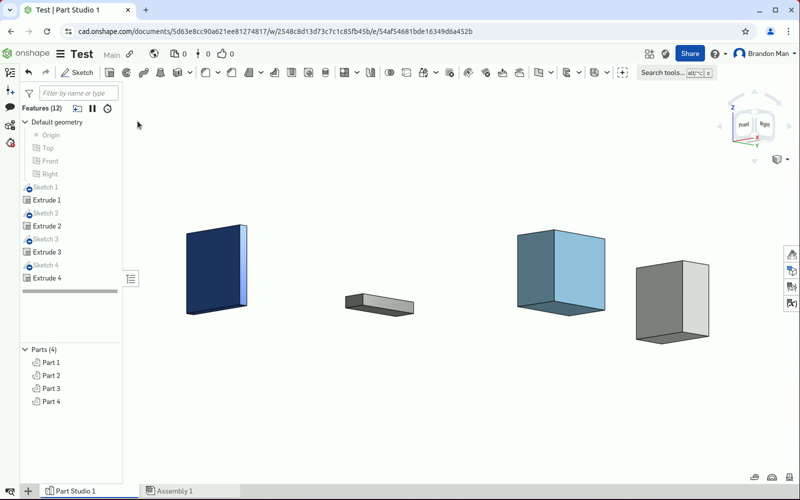
key(left, 3)
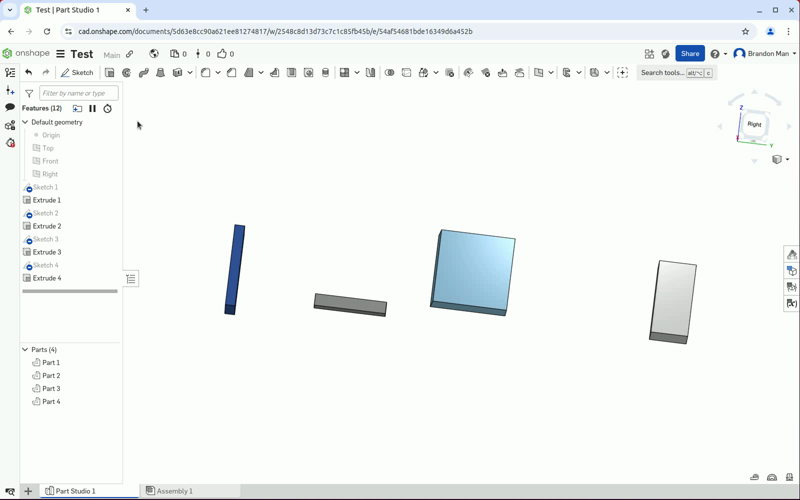
key(right, 3)
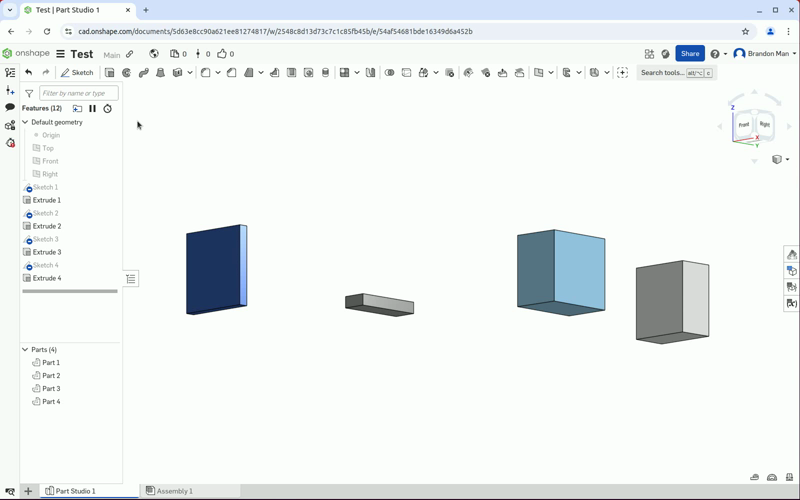
key(down, 3)
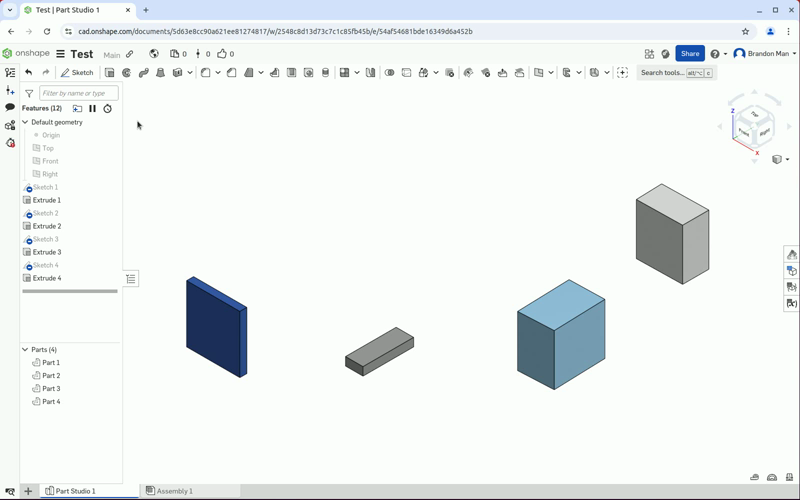
mouse_move(73, 189)
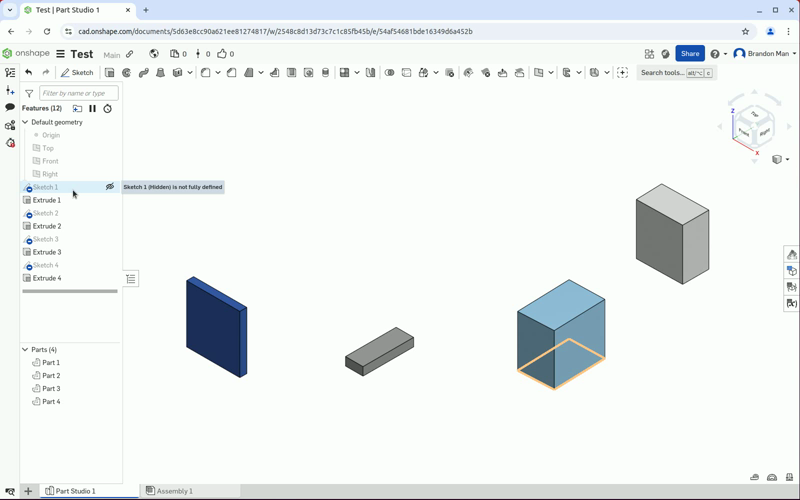
click(73, 189)